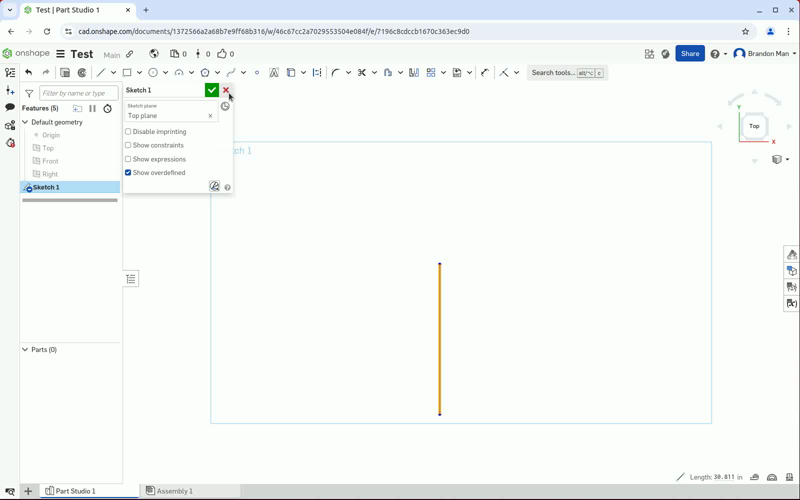
key(shift+h)
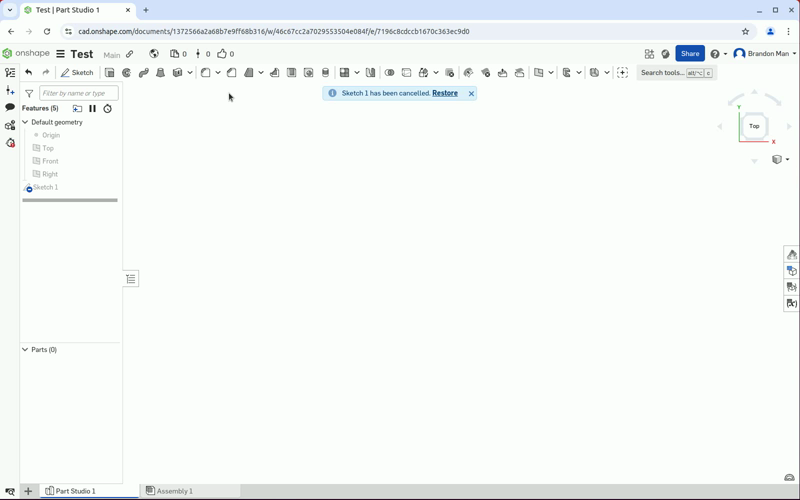
mouse_move(73, 352)
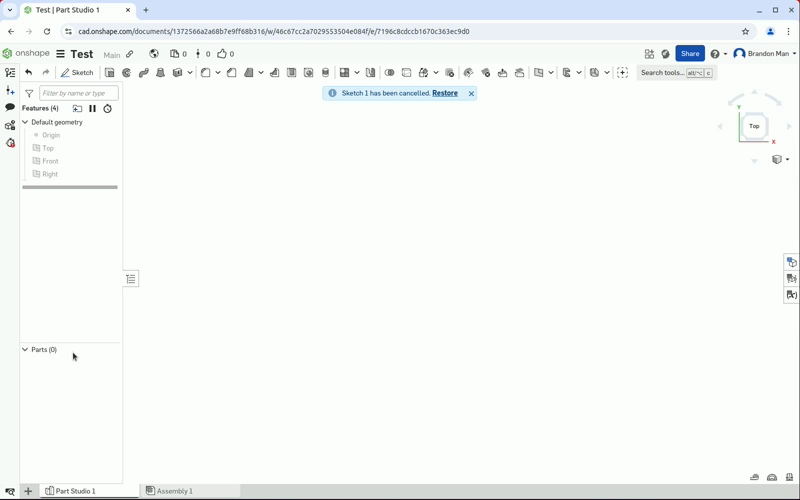
key(y)
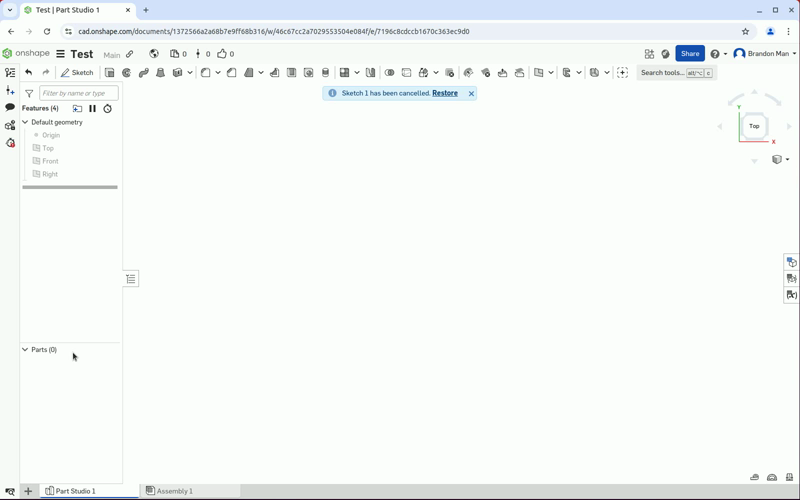
key(shift+p)
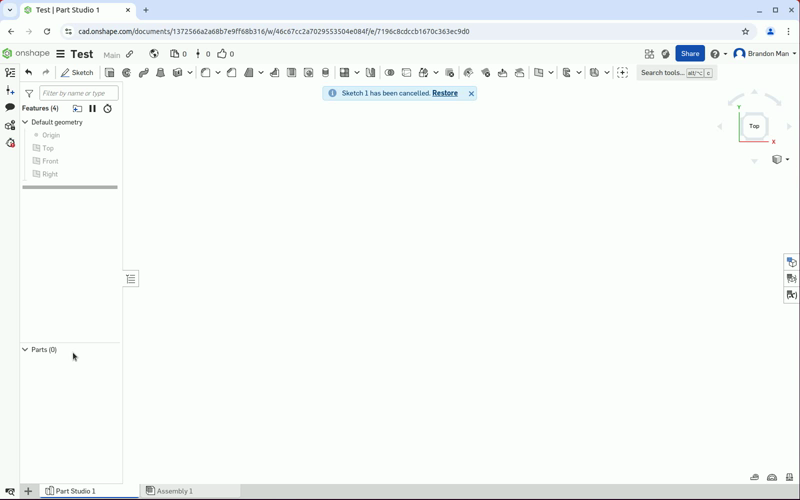
key(space)
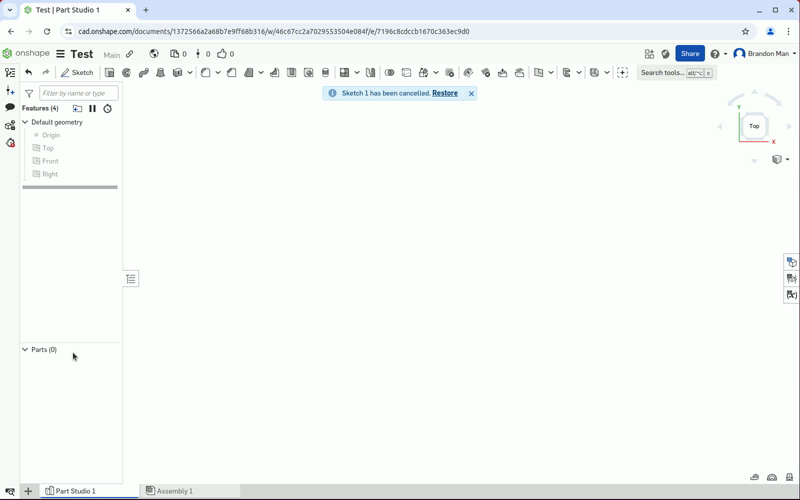
key_down(shift)
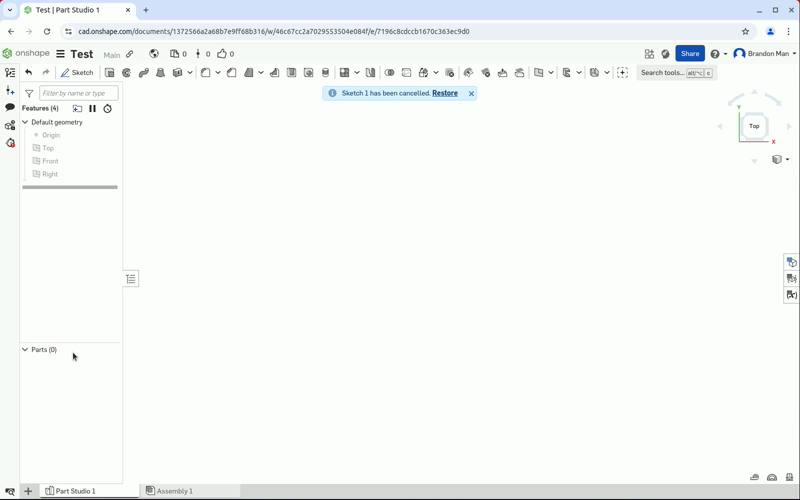
key(up)
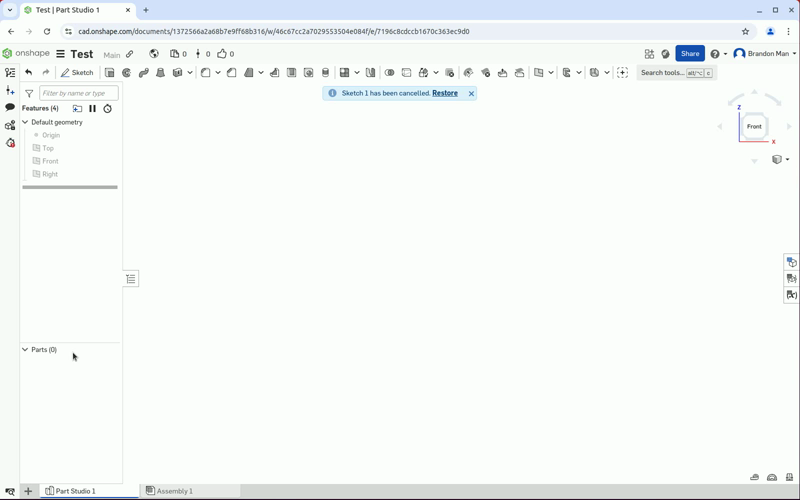
key_up(shift)
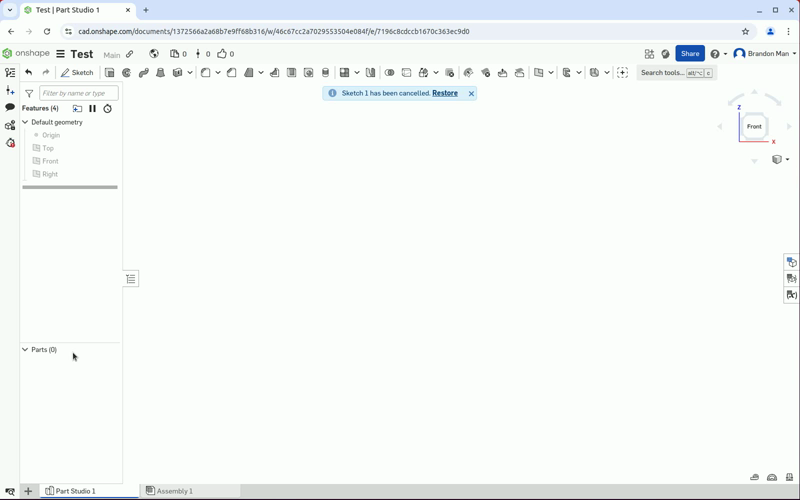
mouse_move(73, 352)
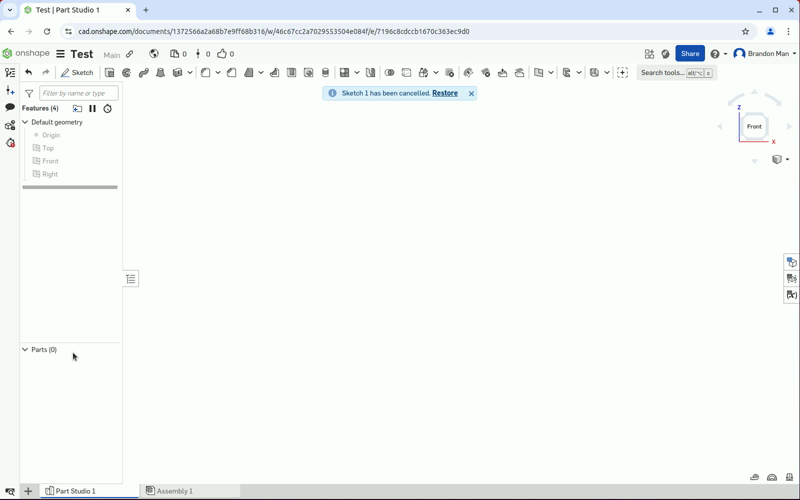
key(shift+y)
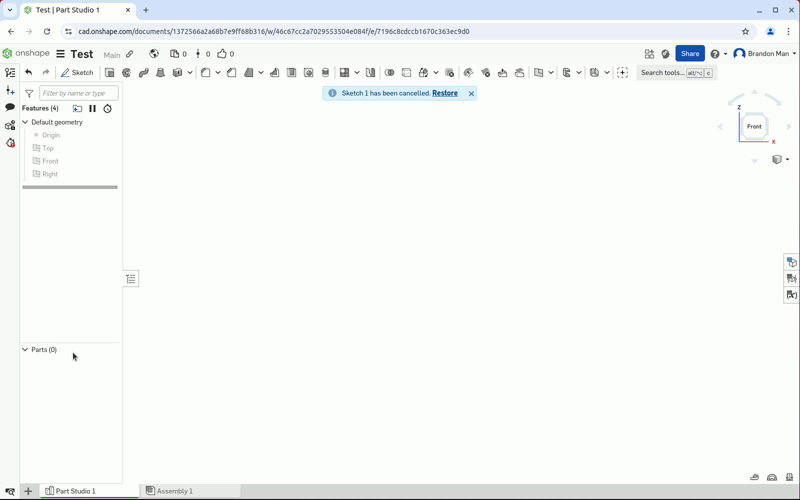
key(shift+s)
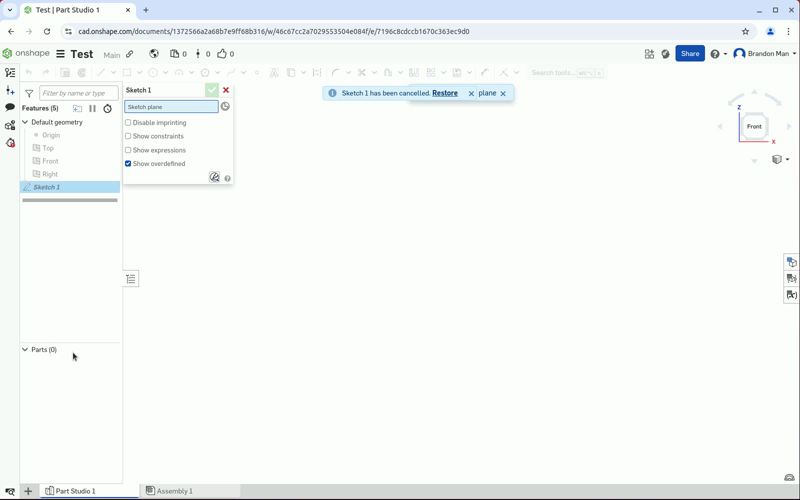
mouse_move(73, 163)
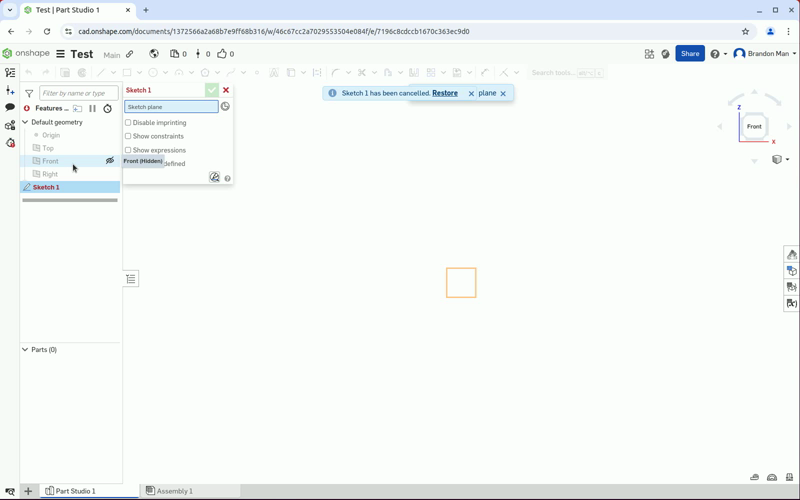
click(73, 163)
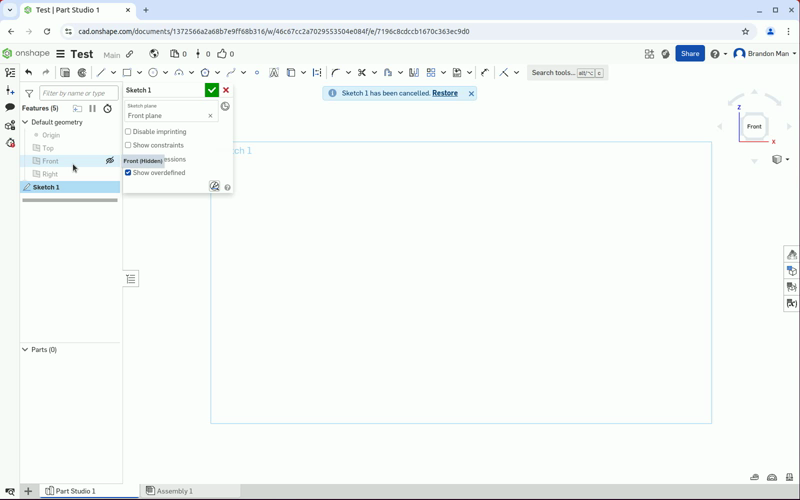
mouse_move(73, 352)
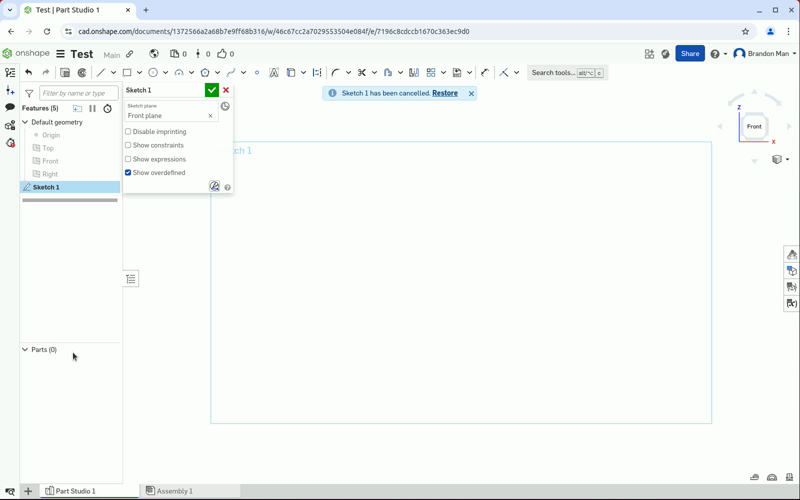
key(y)
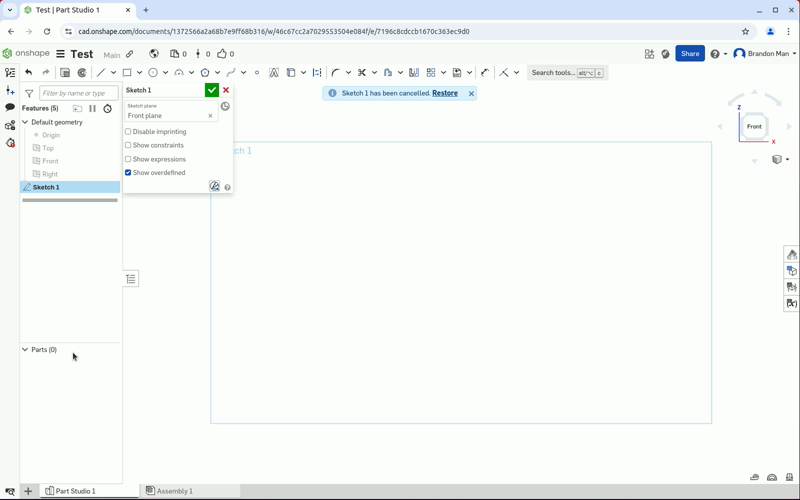
key(l)
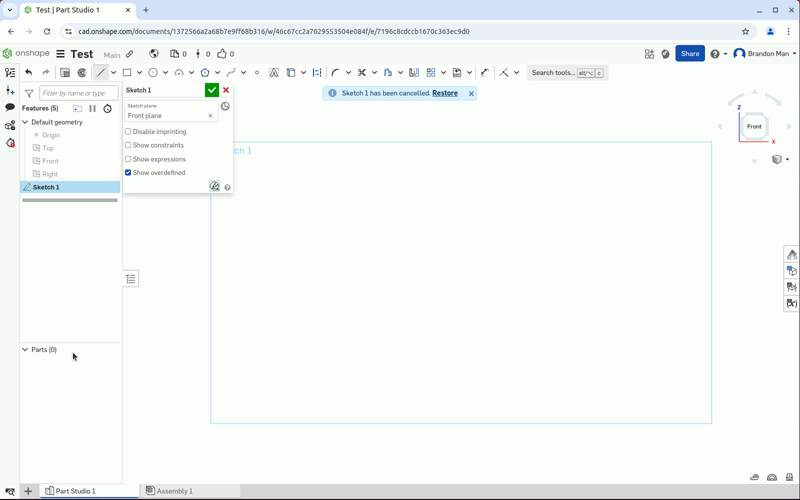
key_down(shift)
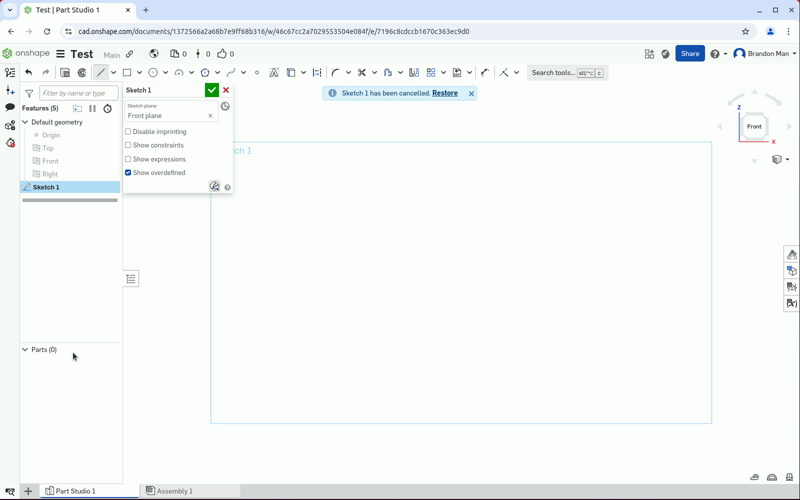
mouse_move(480, 282)
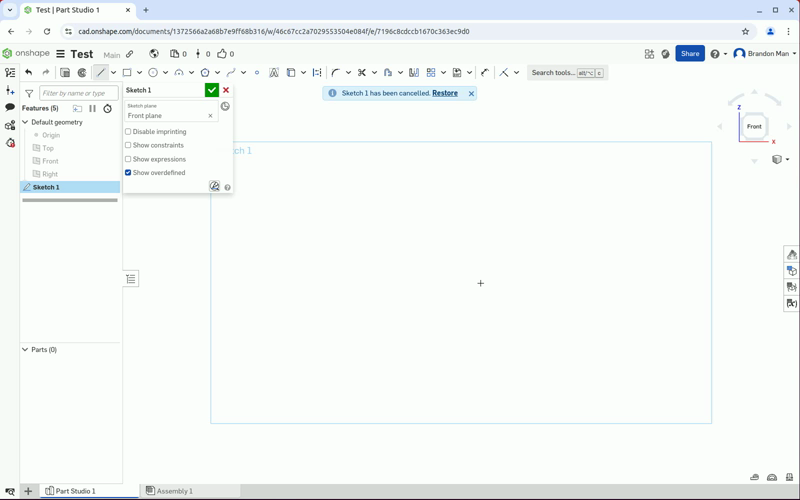
click(480, 282)
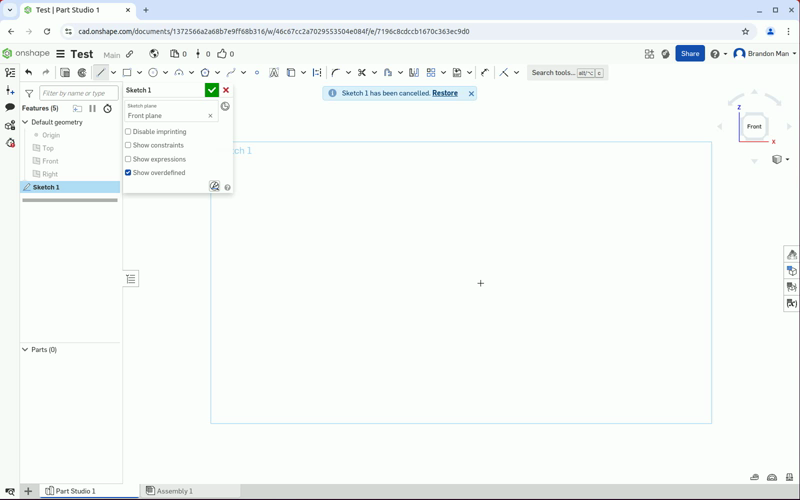
key_up(shift)
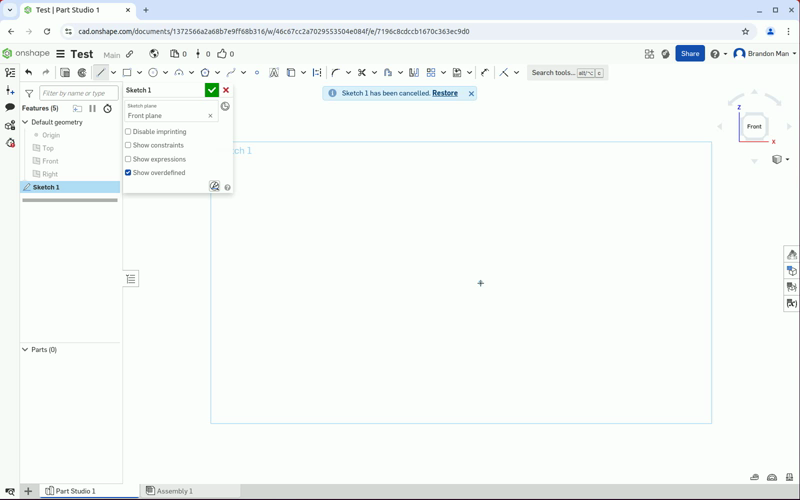
key_down(shift)
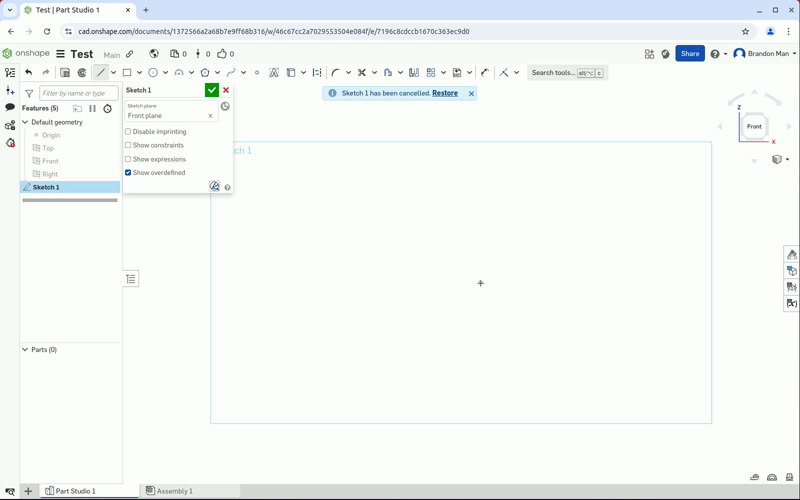
mouse_move(510, 282)
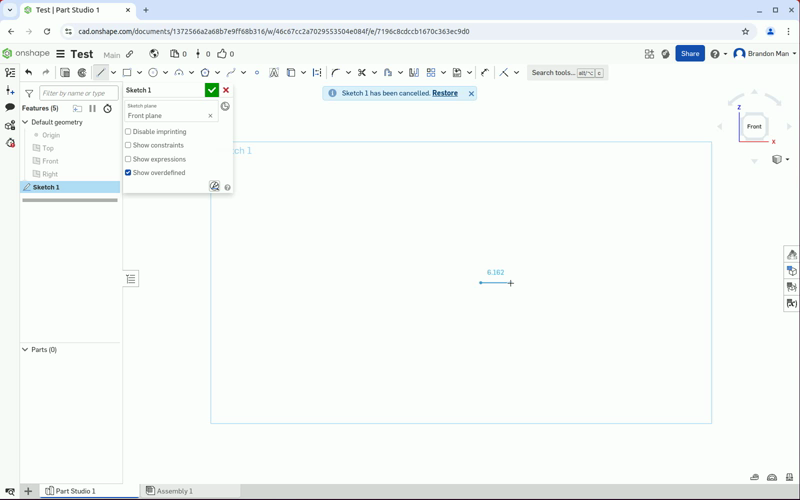
mouse_move(498, 282)
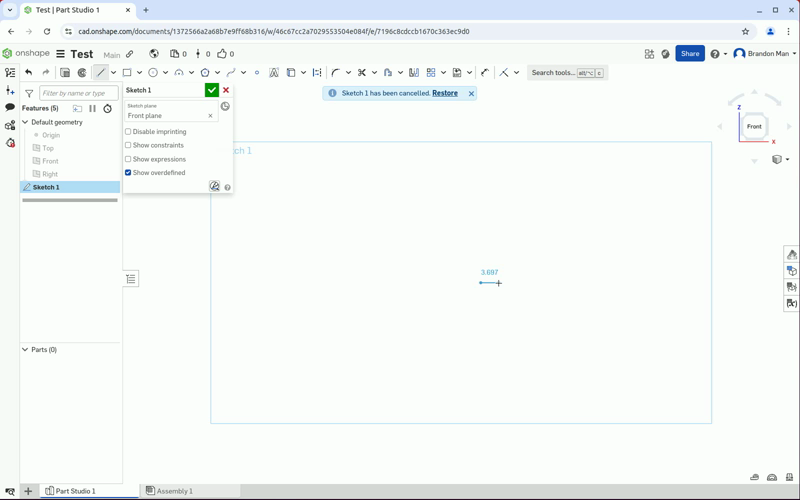
click(498, 282)
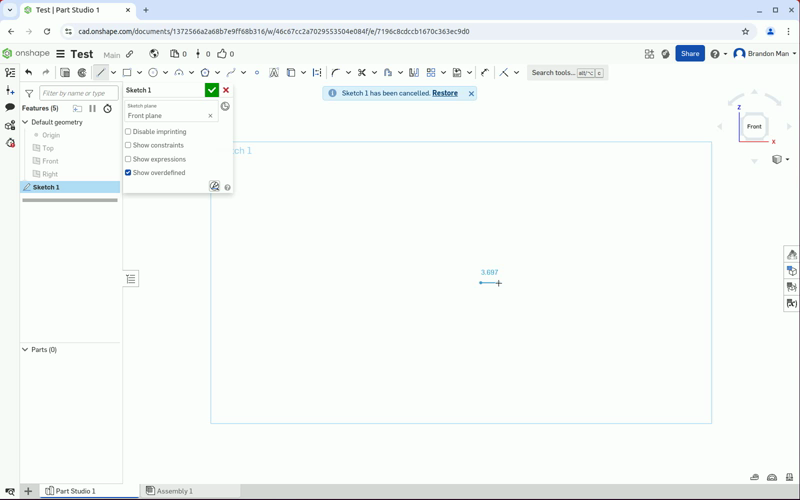
key_up(shift)
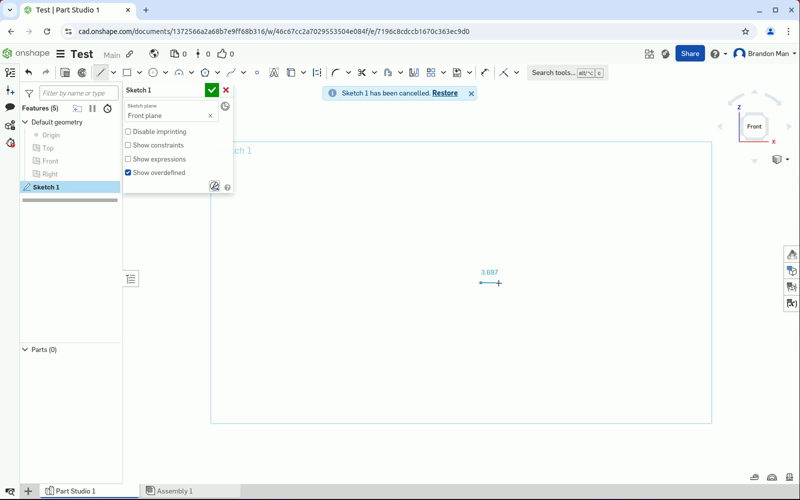
key_down(shift)
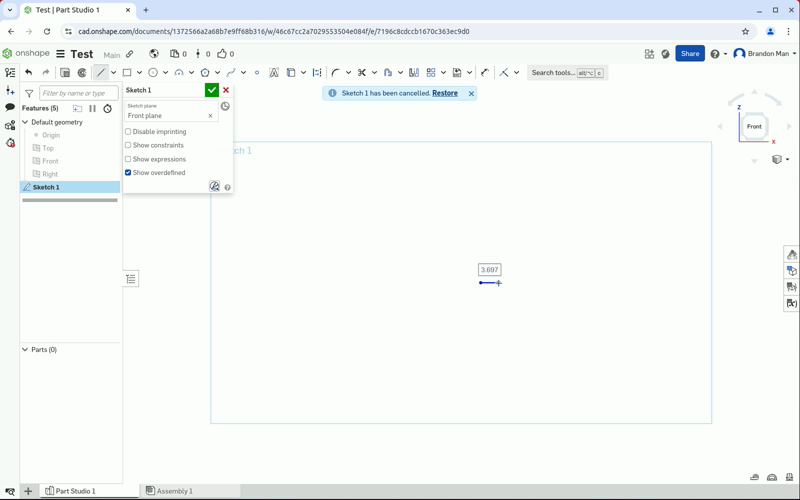
mouse_move(528, 282)
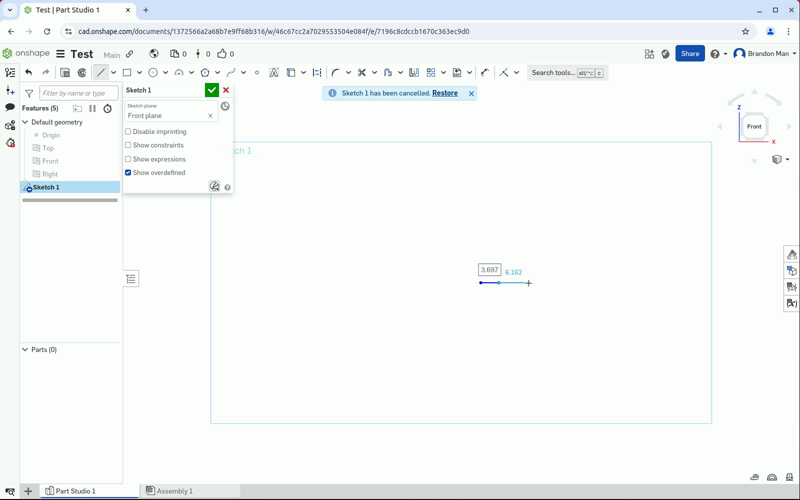
mouse_move(498, 244)
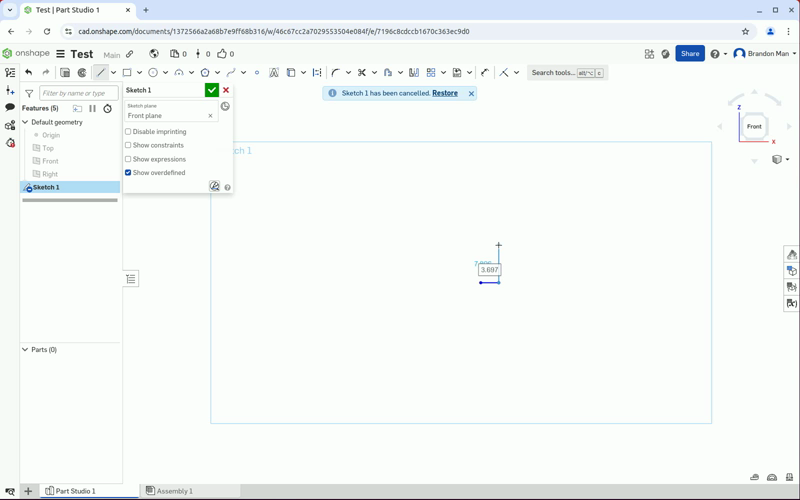
click(498, 244)
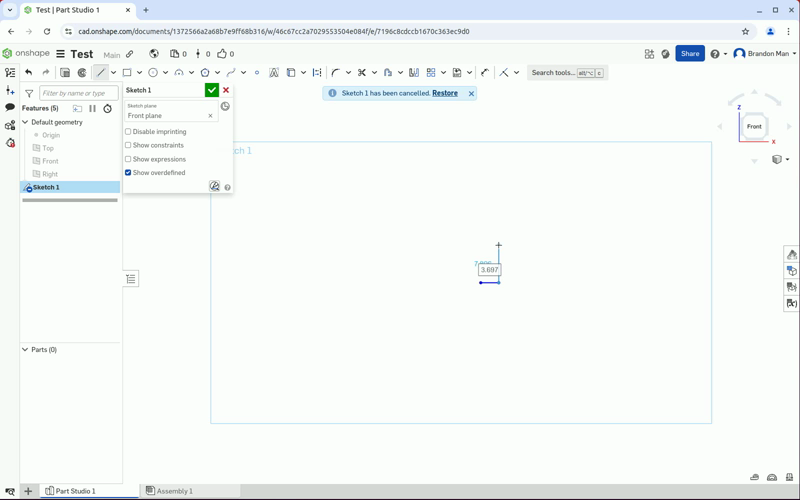
key_up(shift)
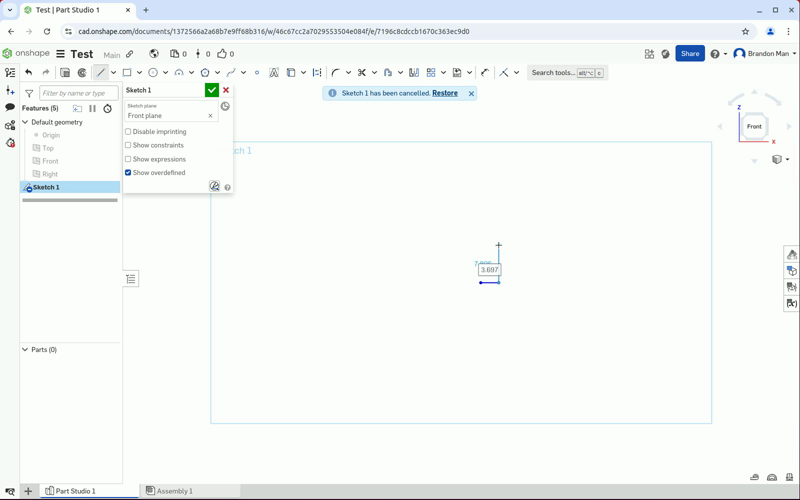
key_down(shift)
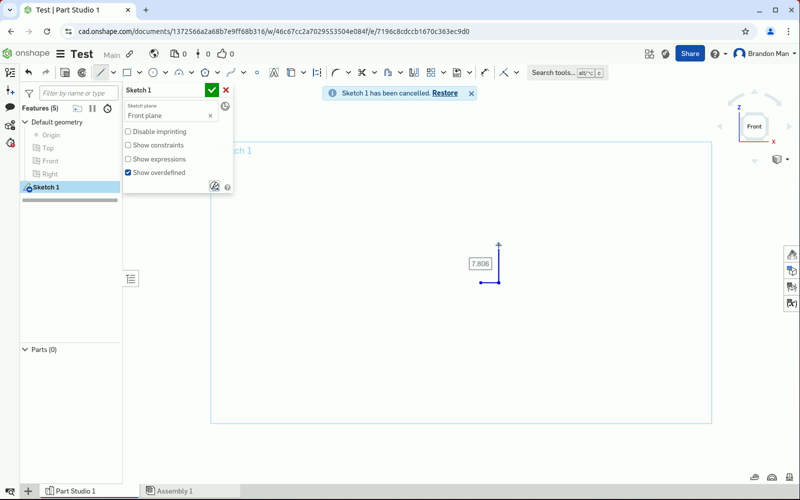
mouse_move(528, 244)
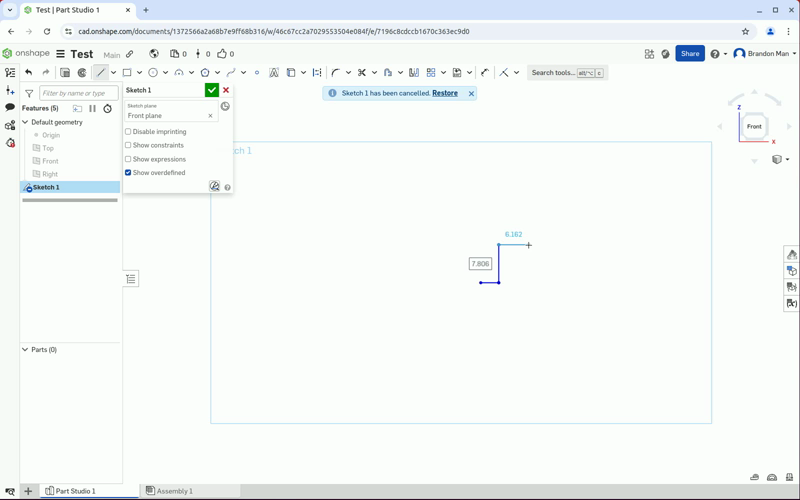
mouse_move(480, 244)
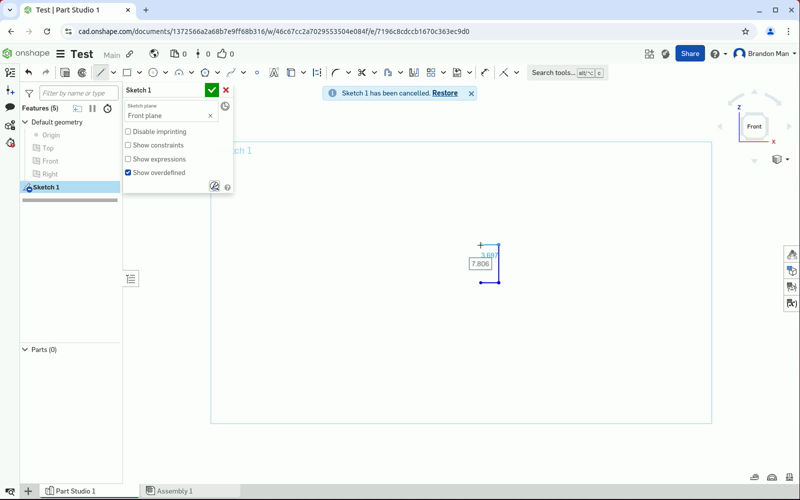
click(480, 244)
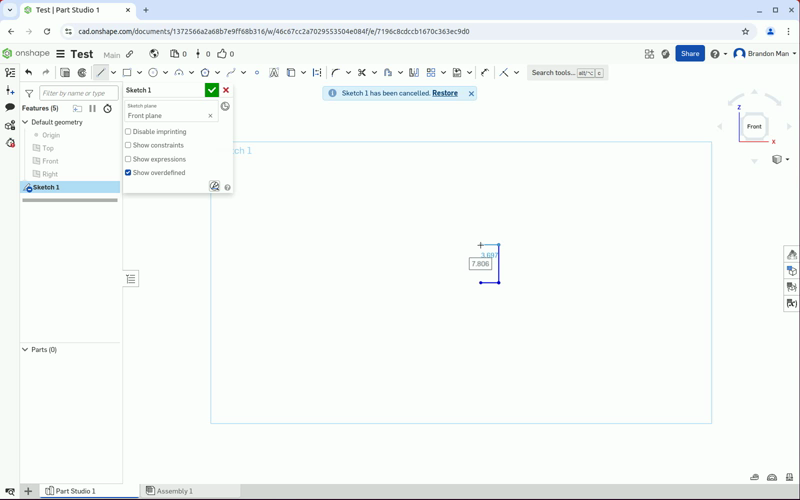
key_up(shift)
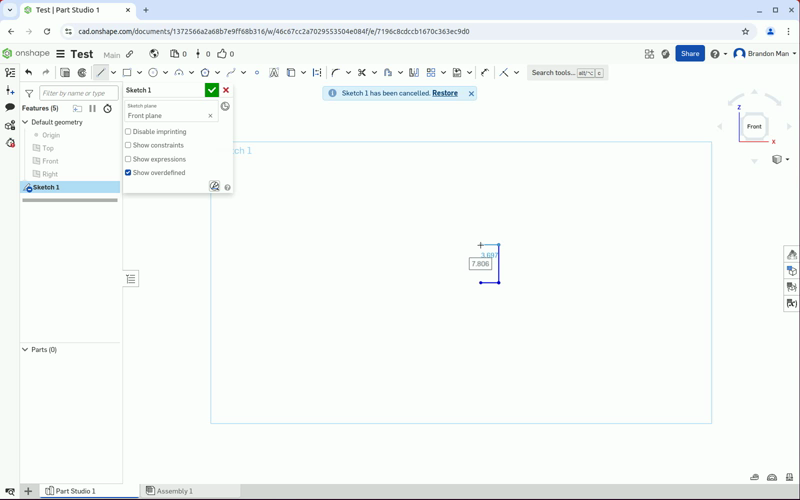
mouse_move(510, 244)
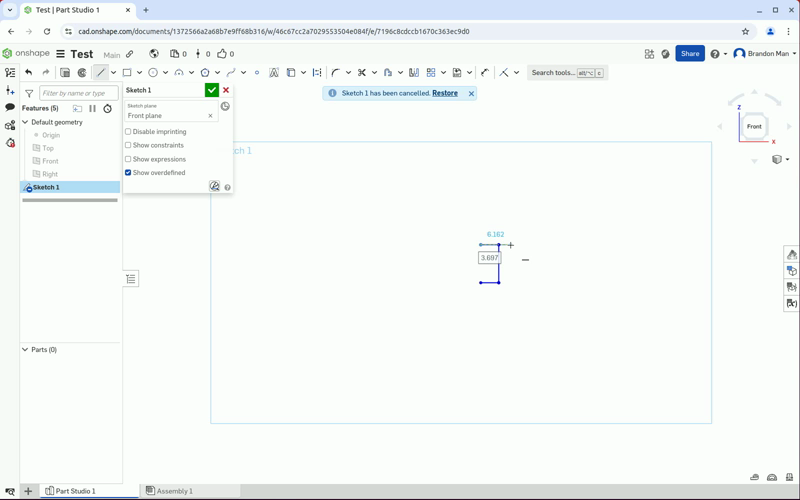
key_down(shift)
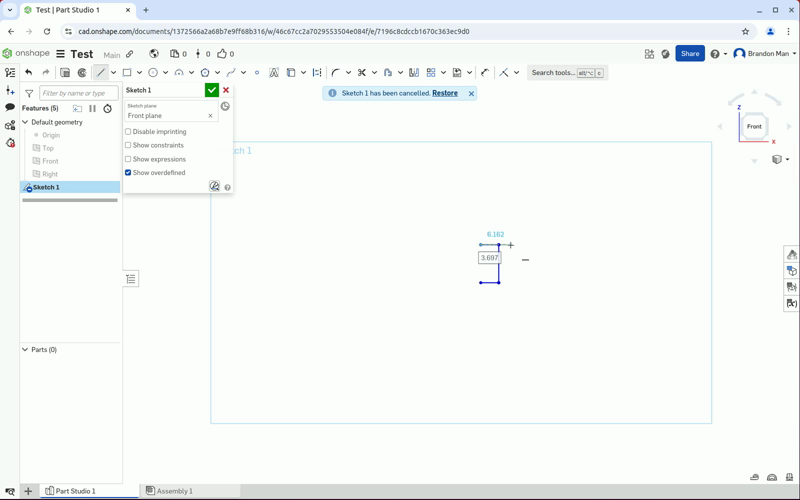
mouse_move(480, 282)
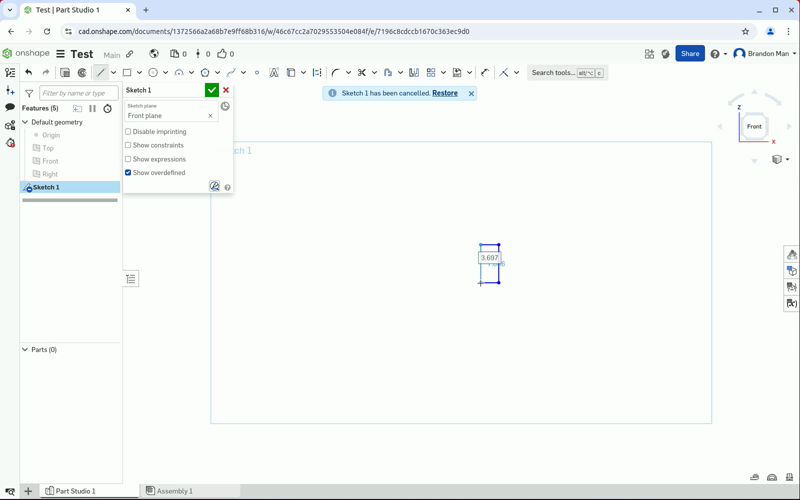
key_up(shift)
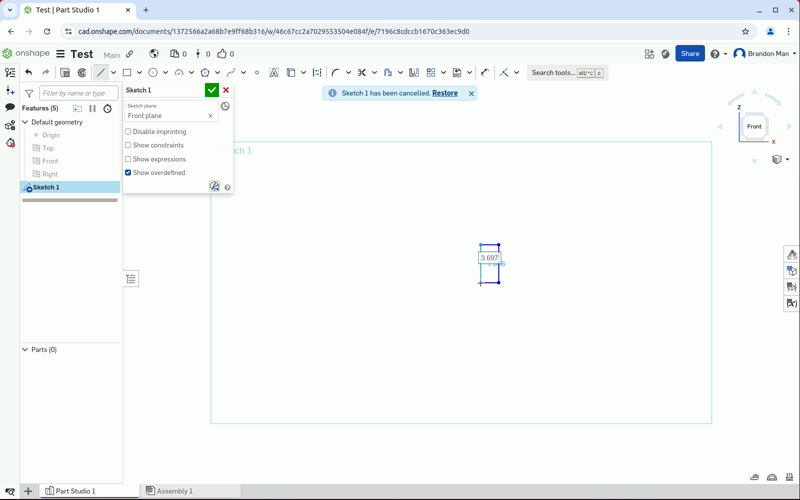
click(480, 282)
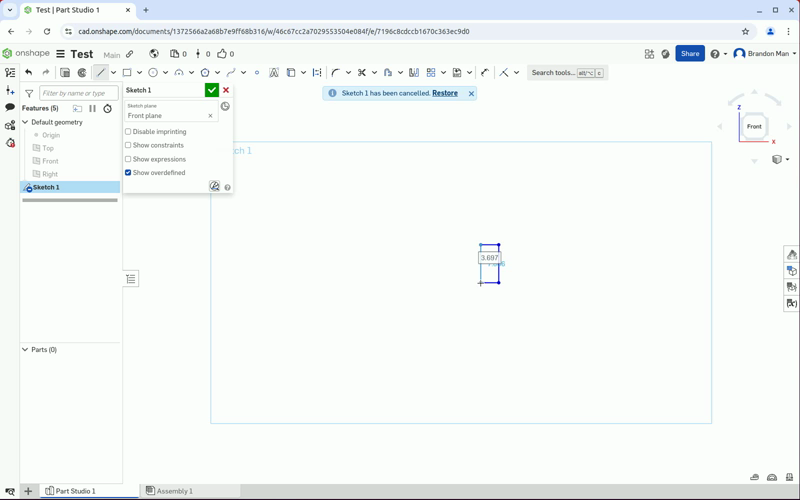
key(esc)
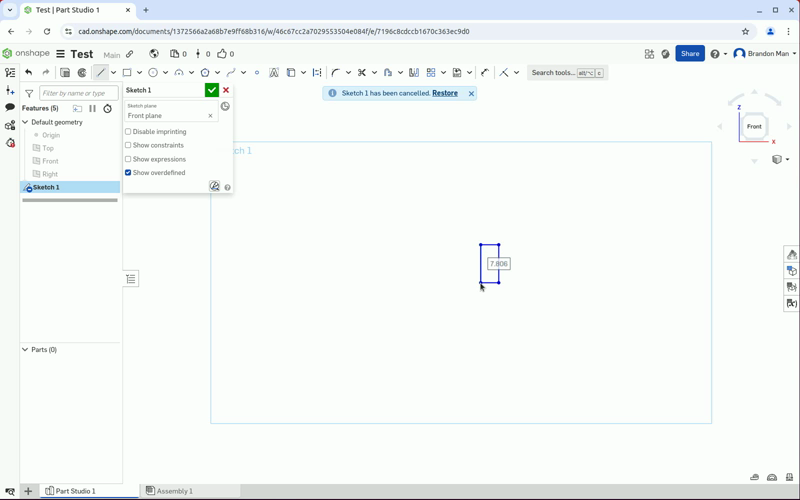
mouse_move(482, 255)
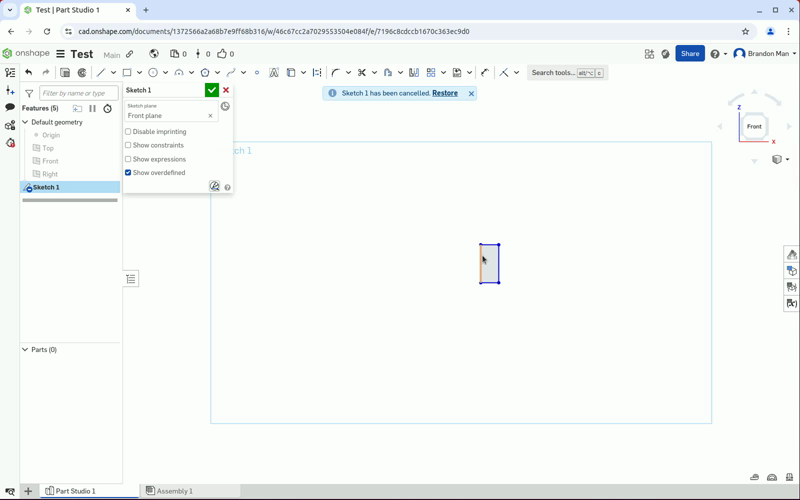
scroll(6)
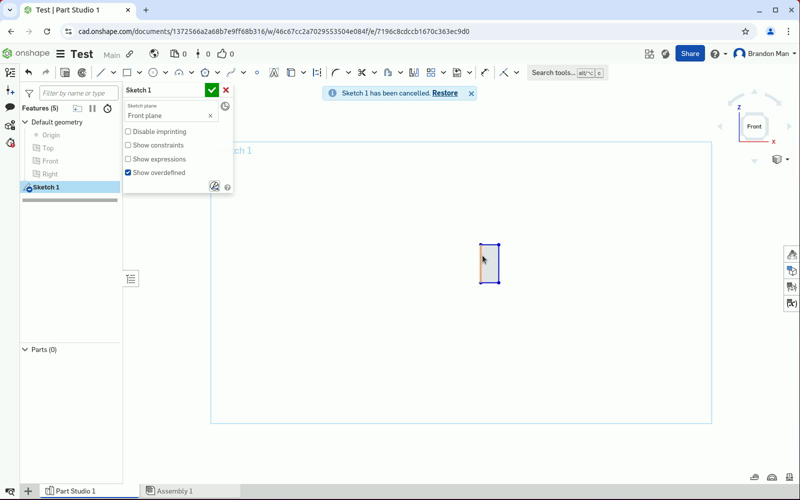
scroll(6)
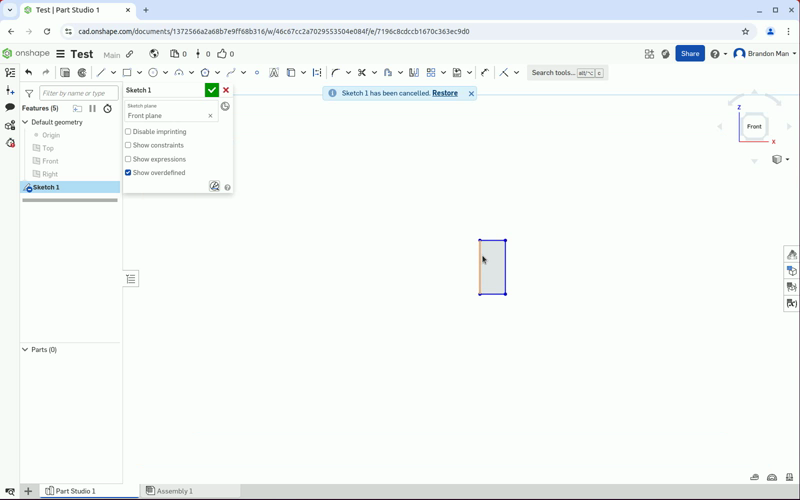
scroll(6)
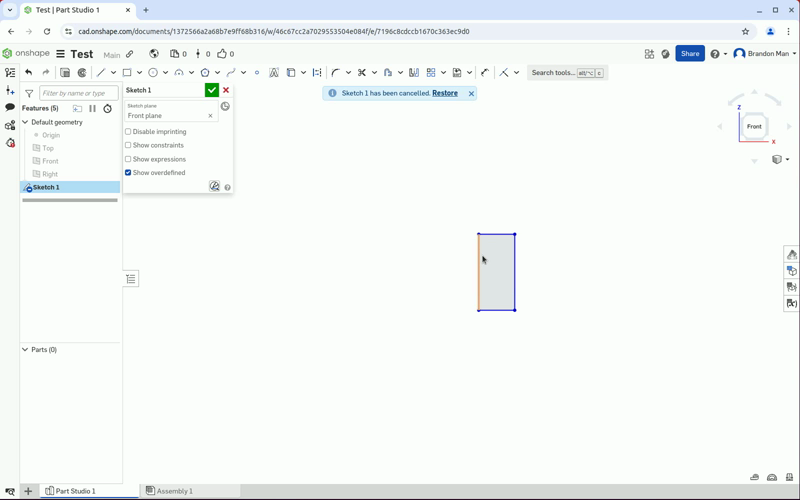
scroll(6)
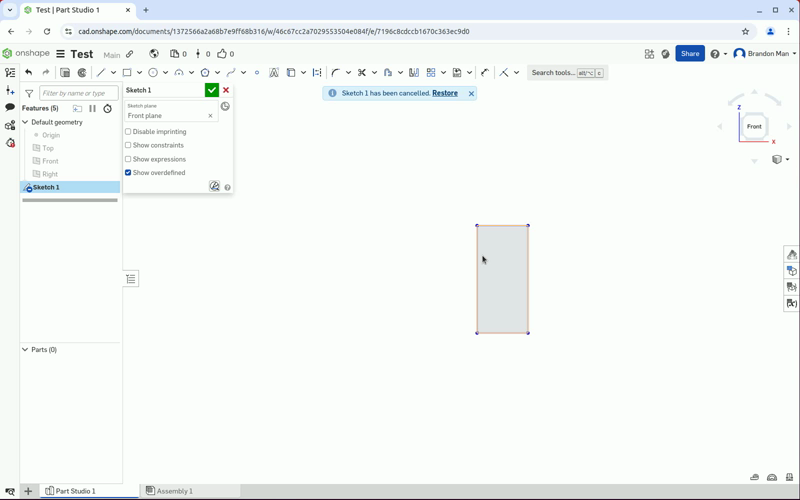
scroll(6)
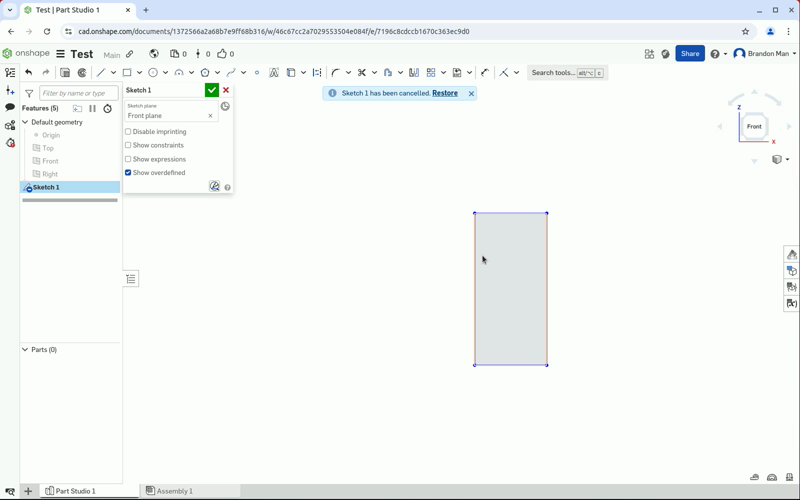
scroll(6)
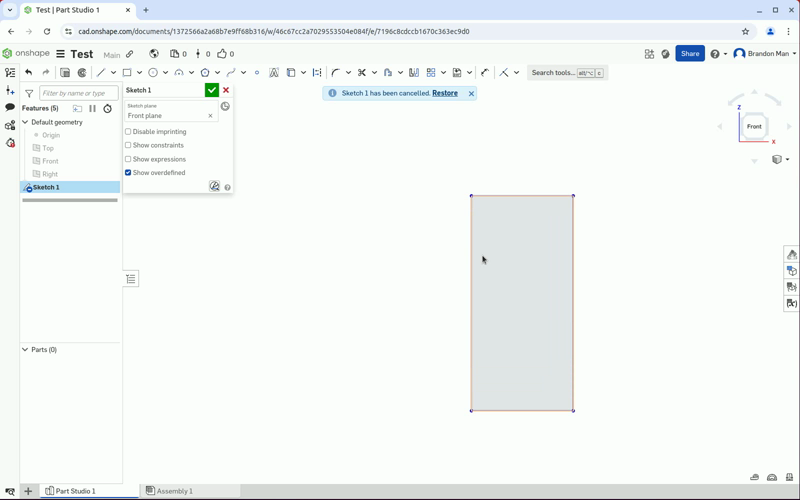
scroll(6)
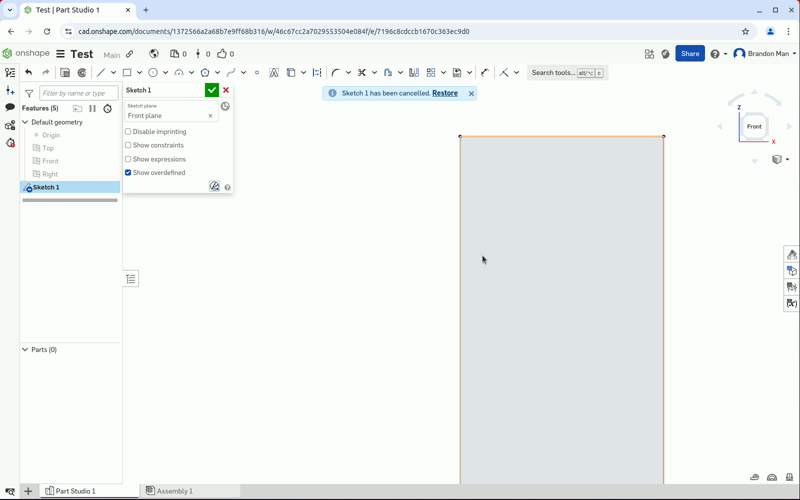
click(482, 255)
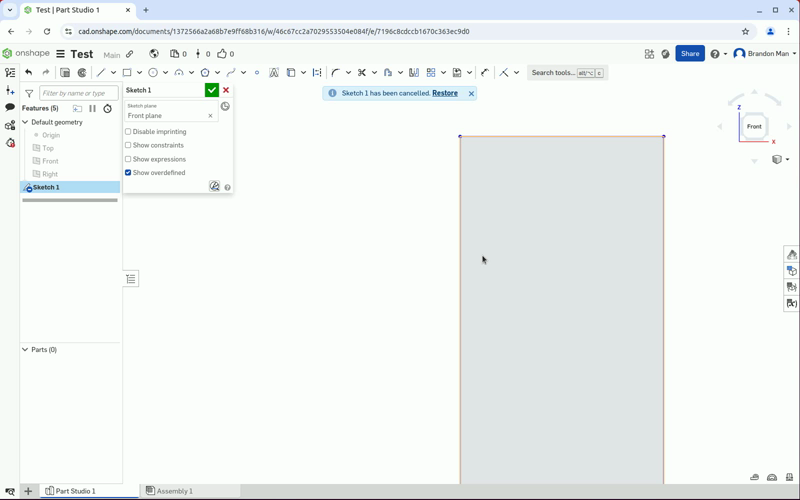
scroll(-6)
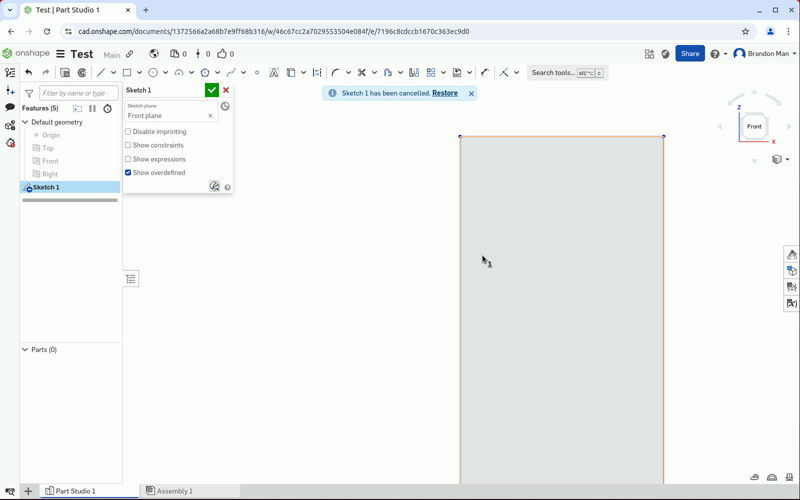
scroll(-6)
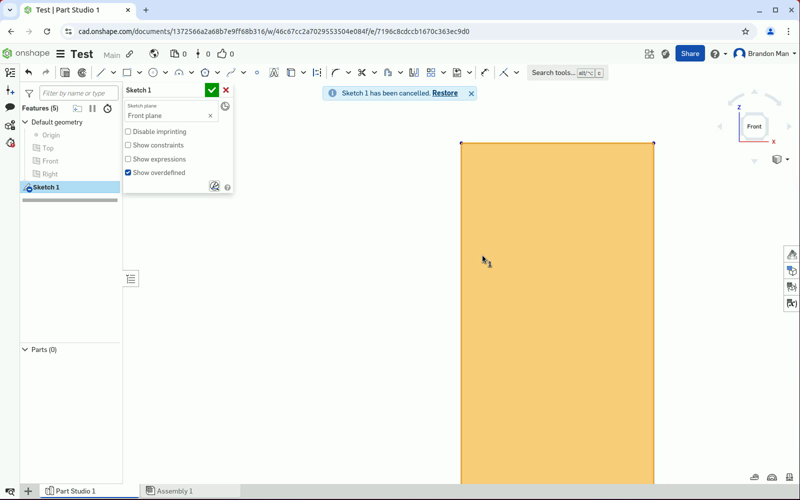
scroll(-6)
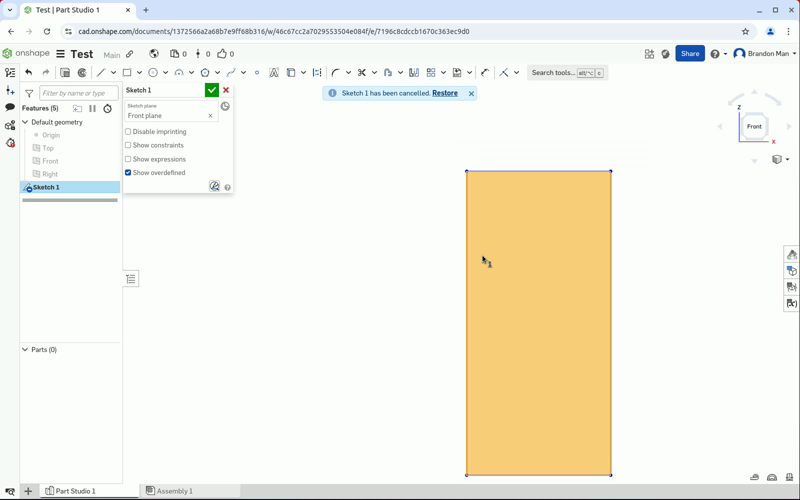
scroll(-6)
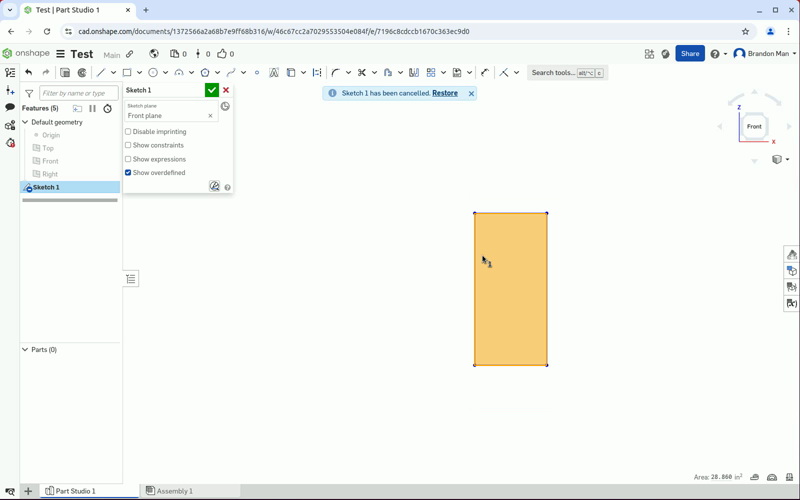
scroll(-6)
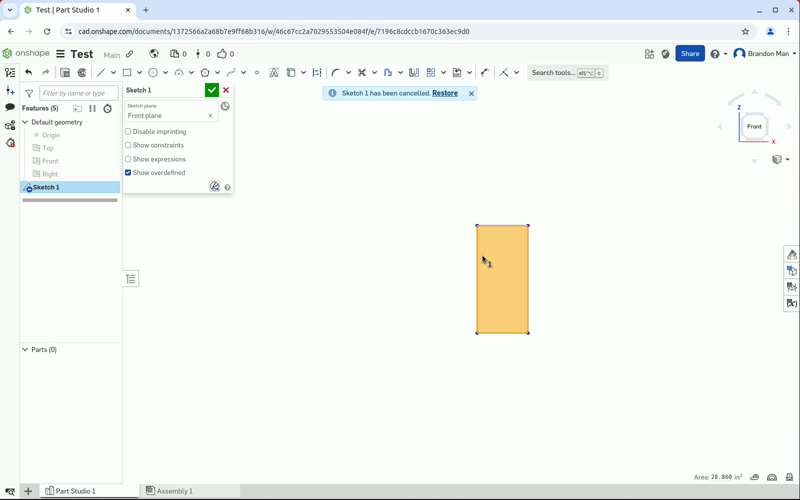
scroll(-6)
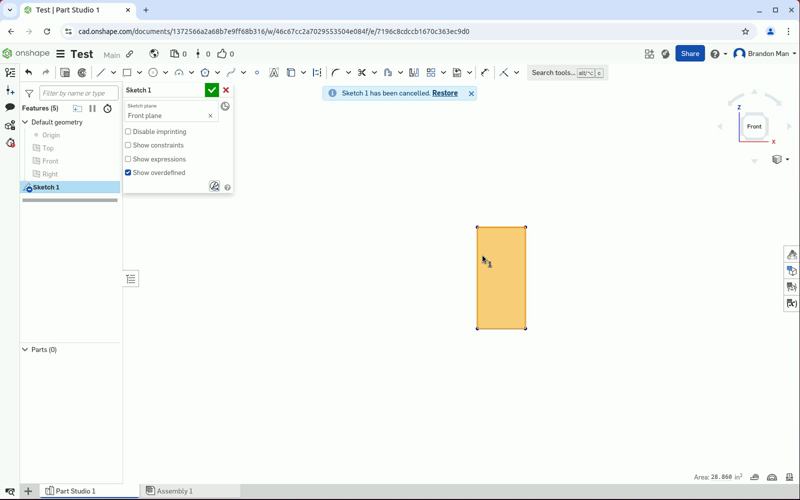
scroll(-6)
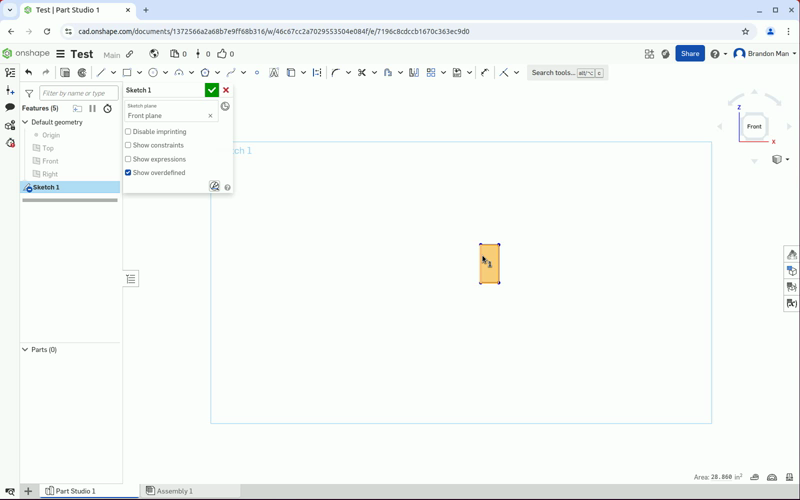
mouse_move(73, 352)
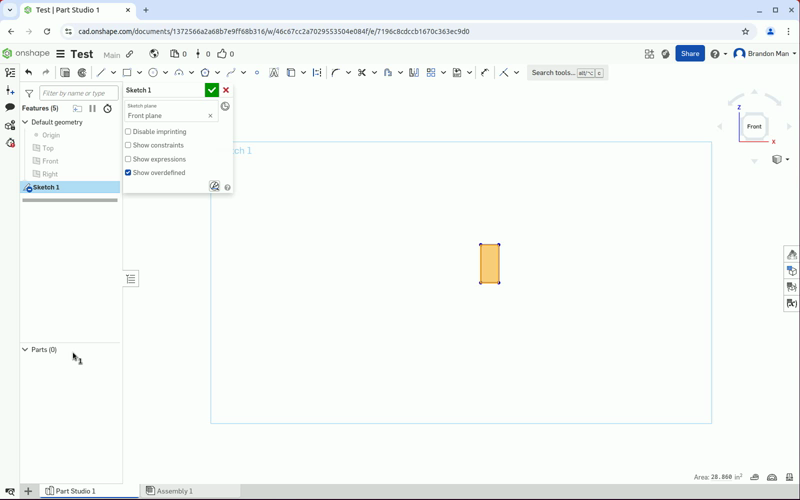
key(shift+y)
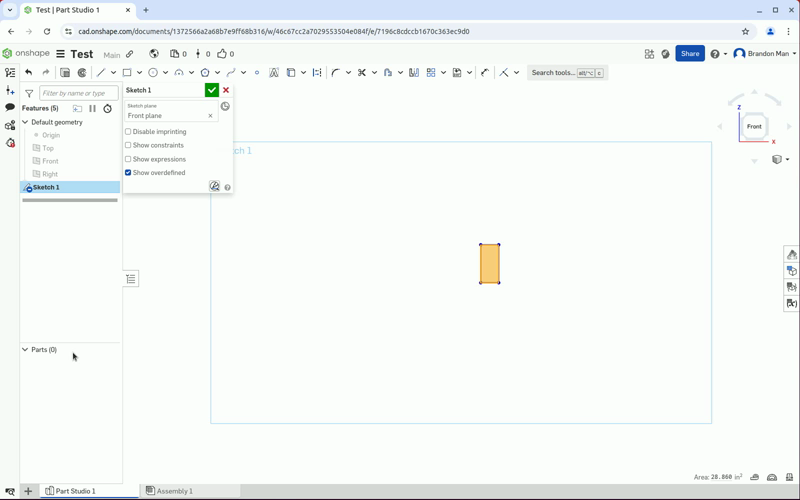
key(shift+e)
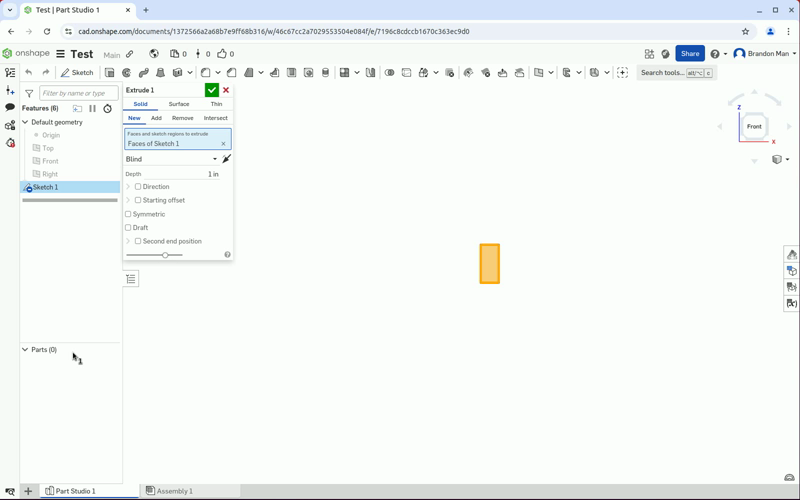
mouse_move(143, 106)
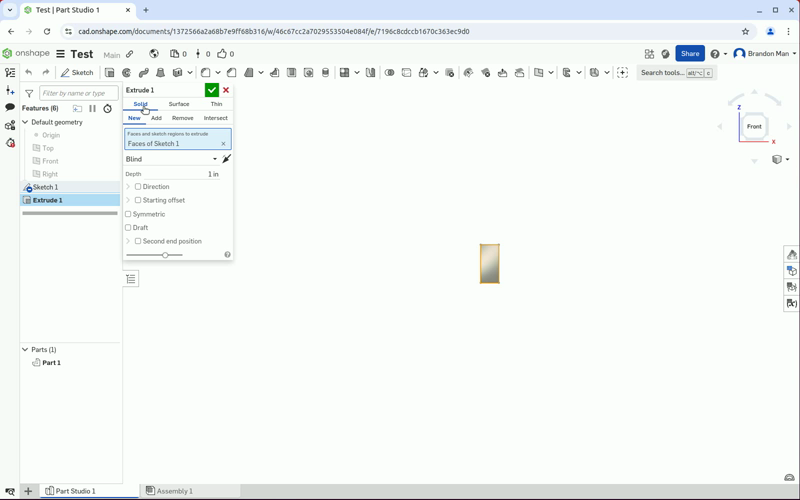
click(143, 106)
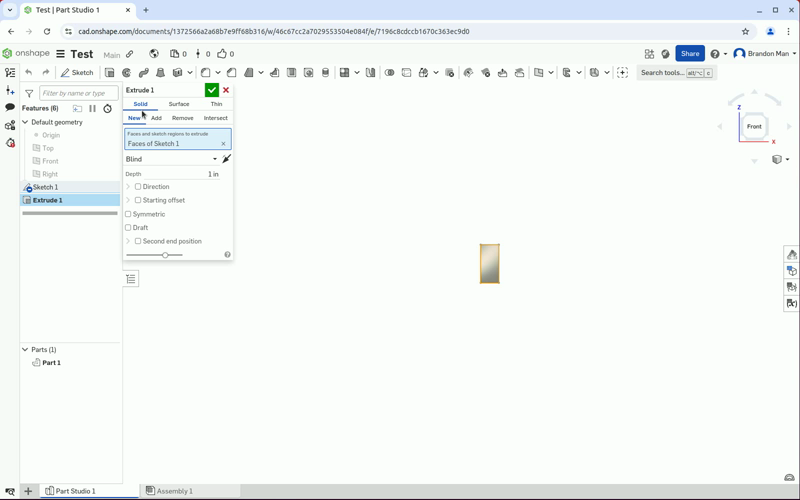
mouse_move(137, 120)
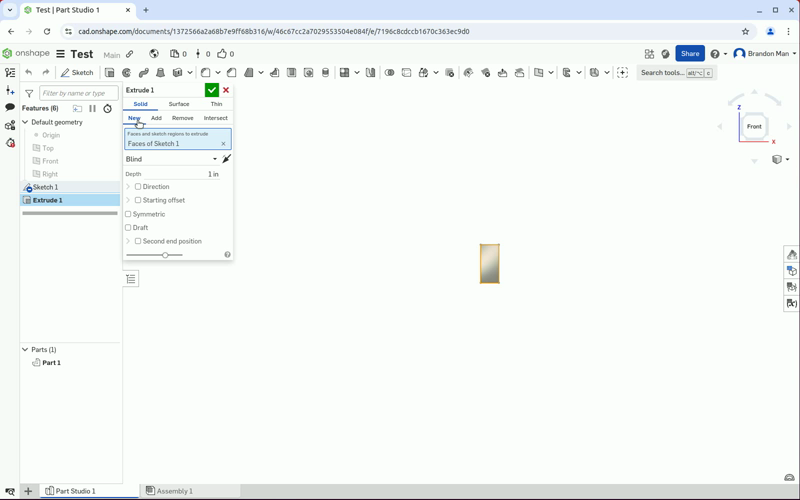
click(137, 120)
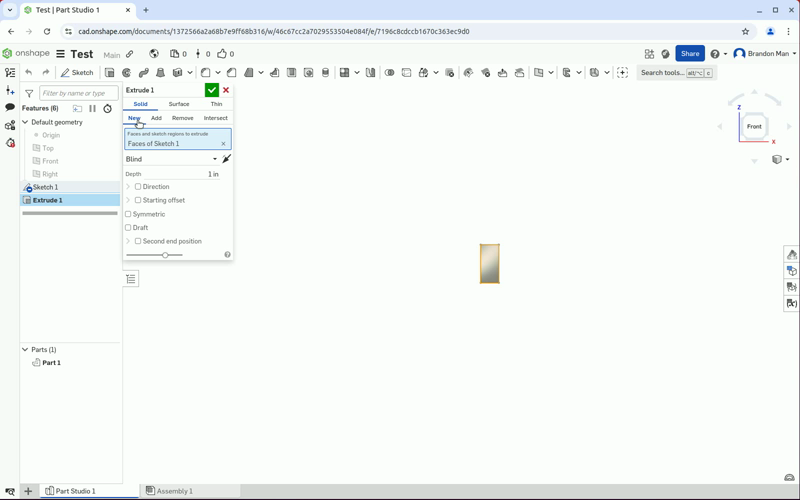
key(tab, 4)
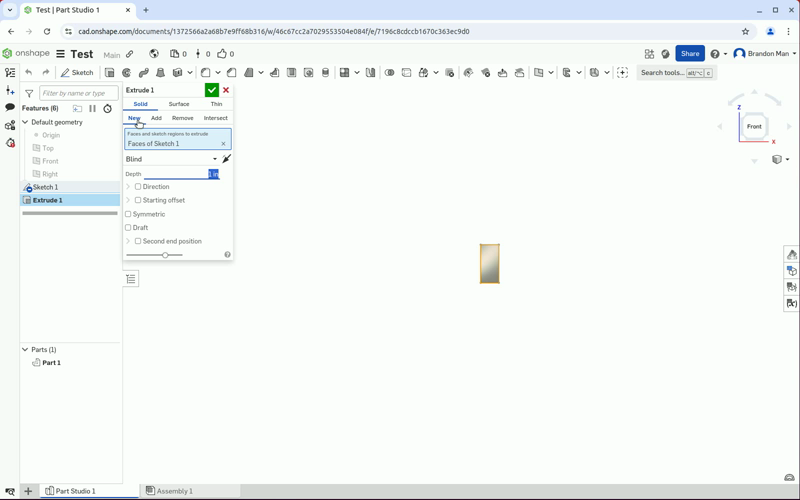
text(0.722)
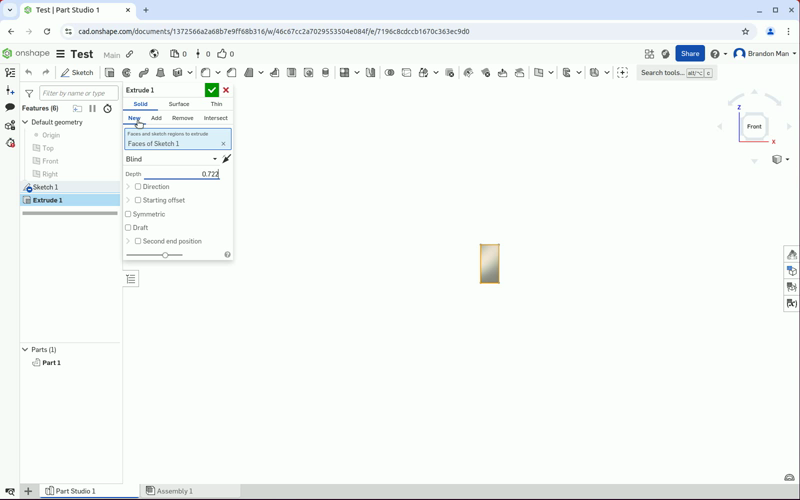
key(enter)
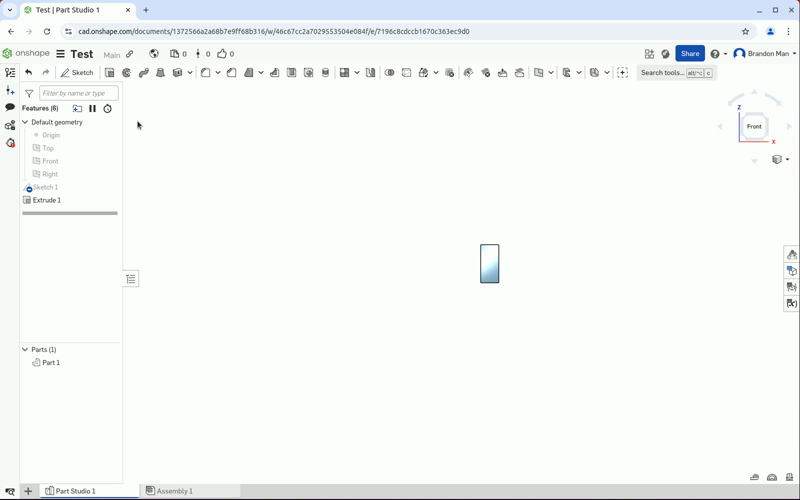
key(shift+h)
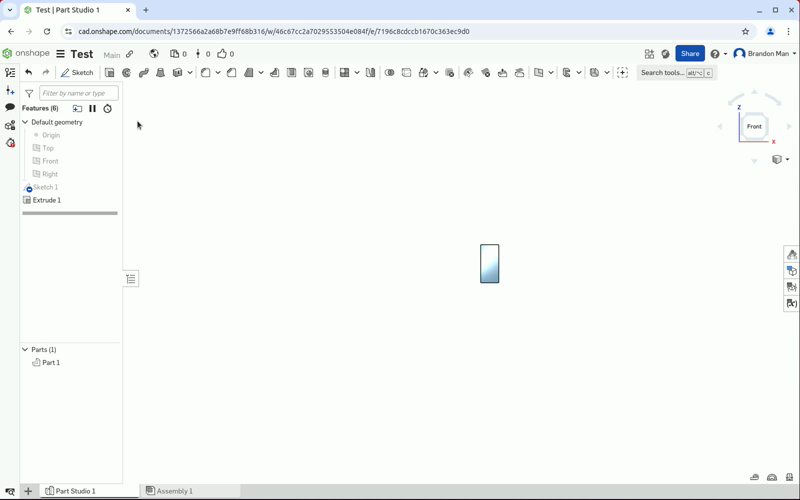
key(shift+h)
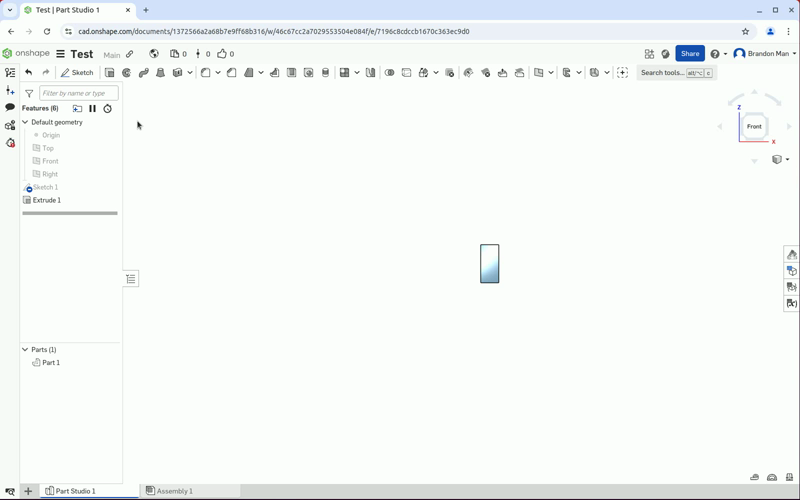
mouse_move(73, 189)
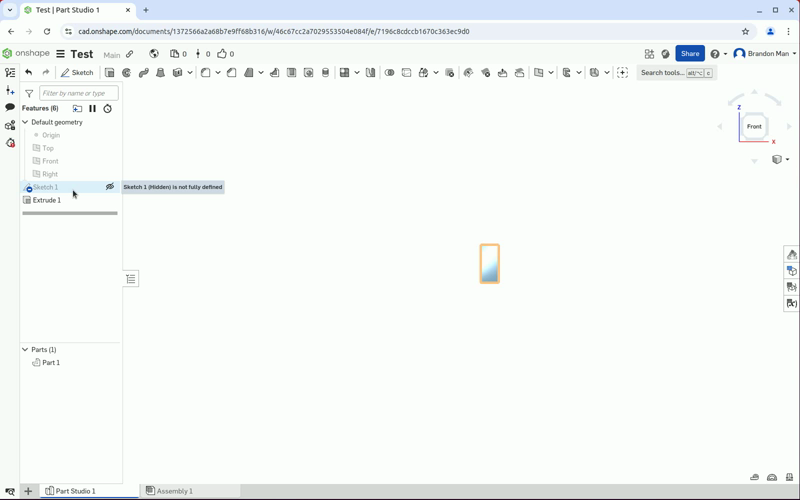
click(73, 189)
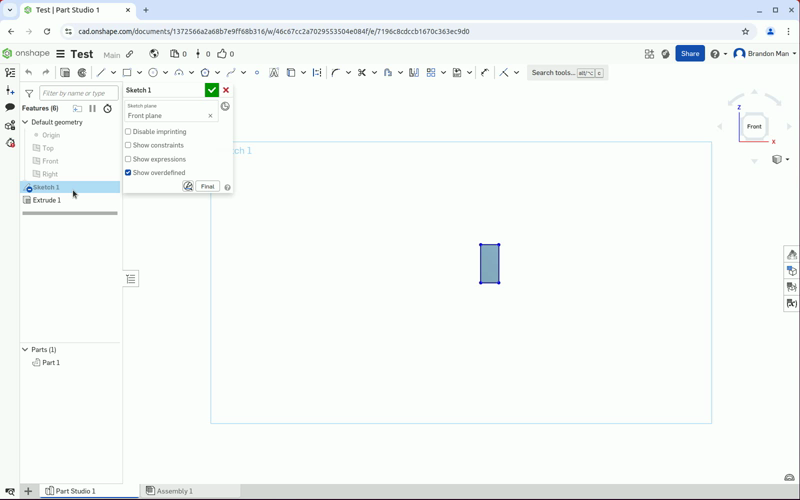
mouse_move(229, 92)
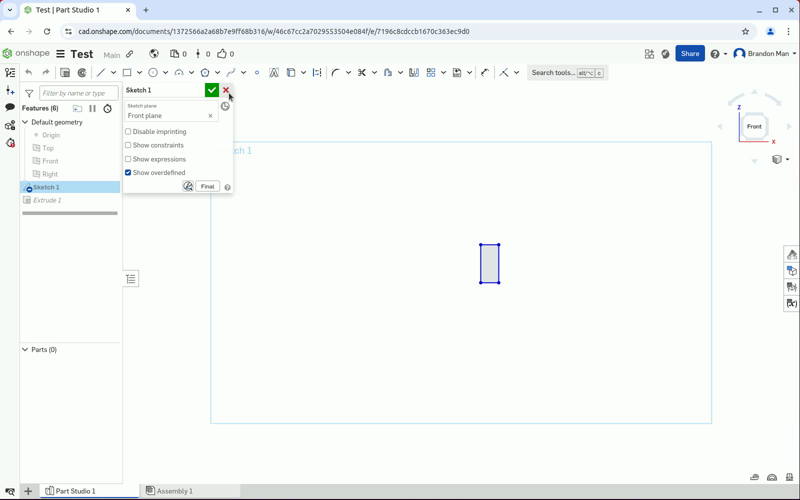
click(229, 92)
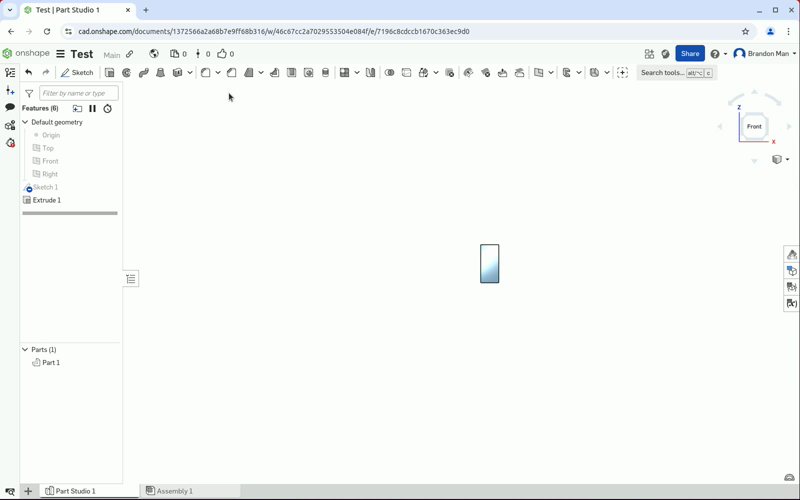
mouse_move(73, 352)
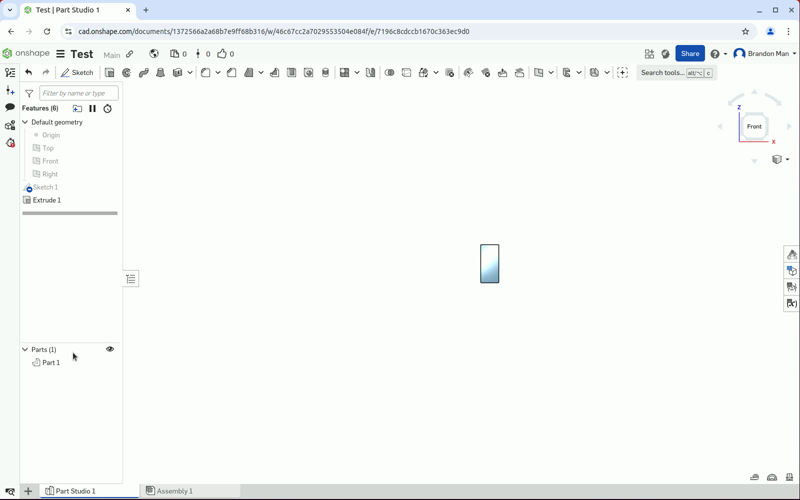
key(y)
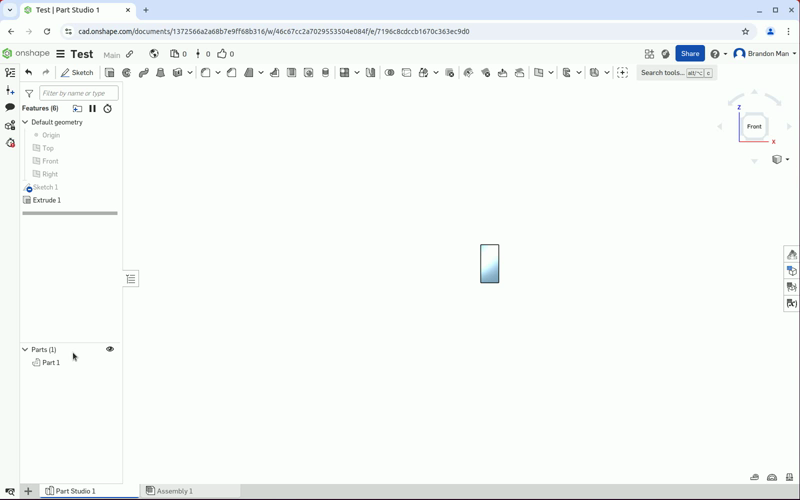
key(shift+p)
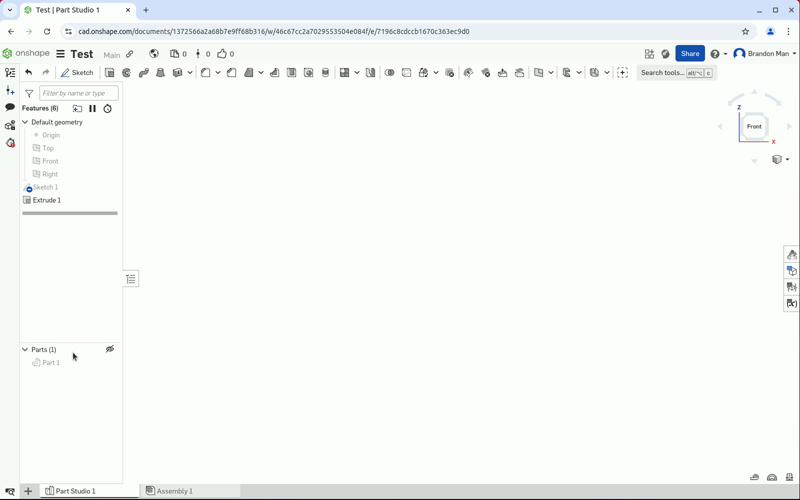
key(space)
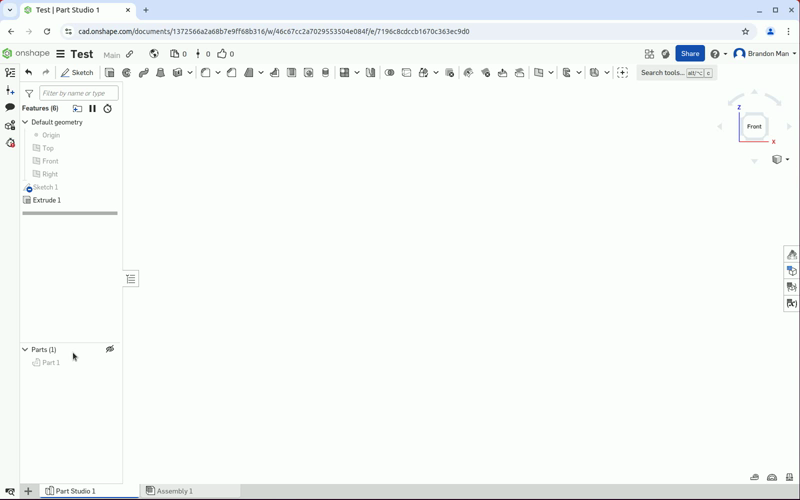
key_down(shift)
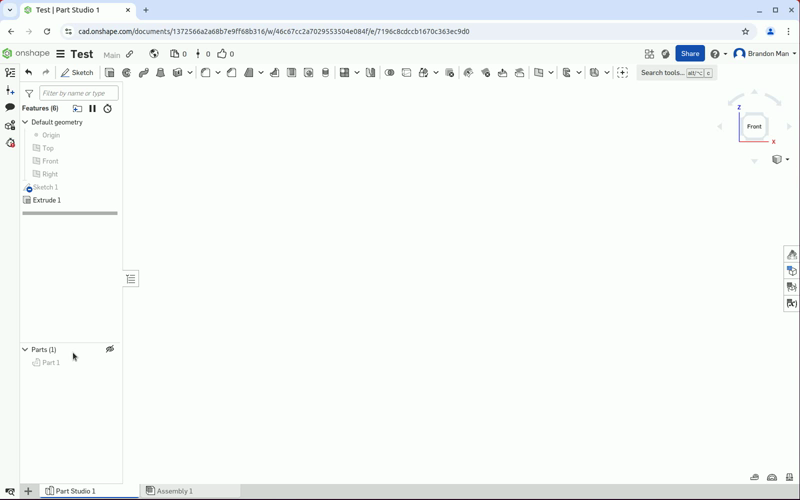
key(left)
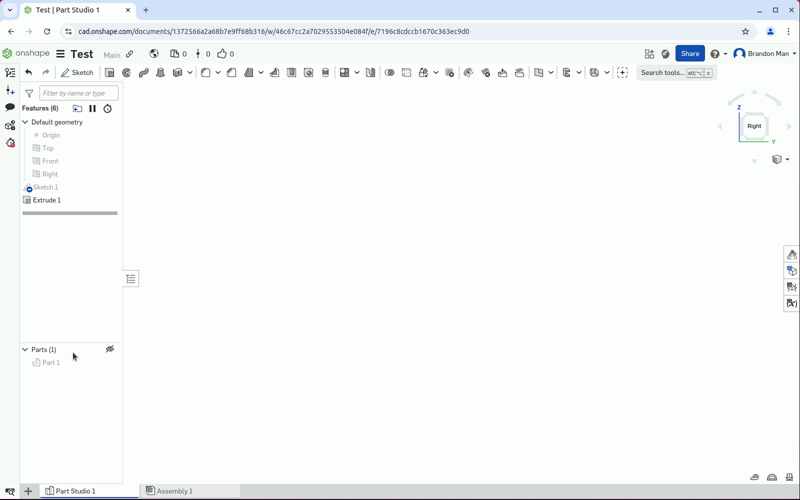
key_up(shift)
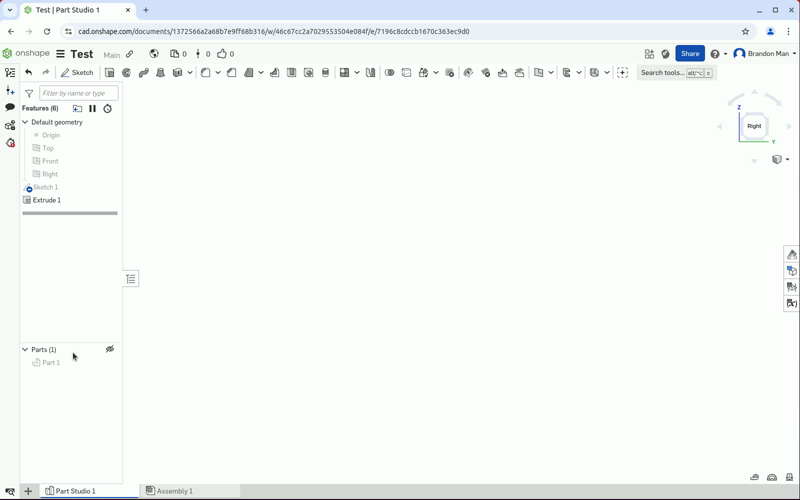
mouse_move(73, 352)
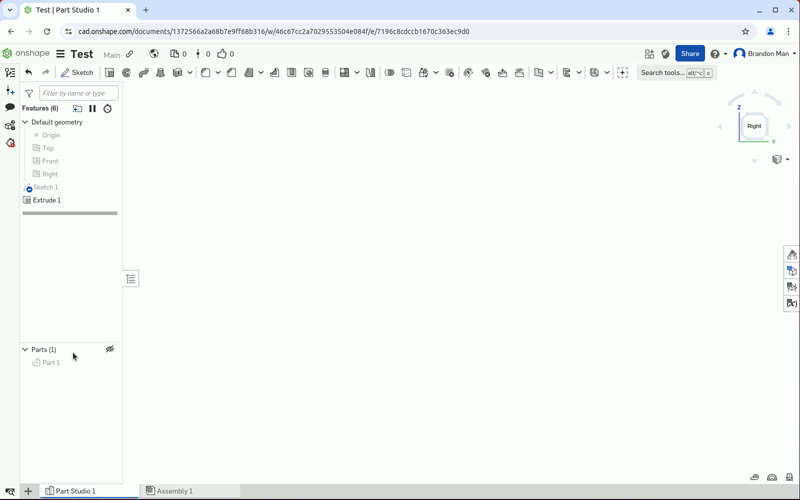
key(shift+y)
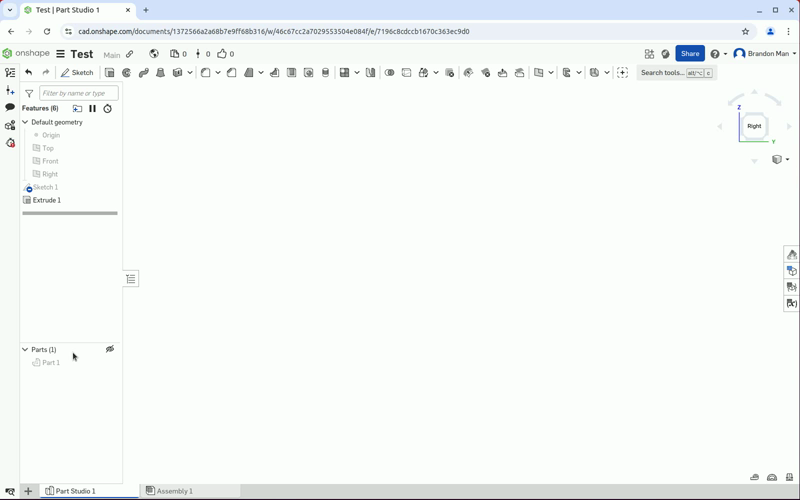
key(shift+s)
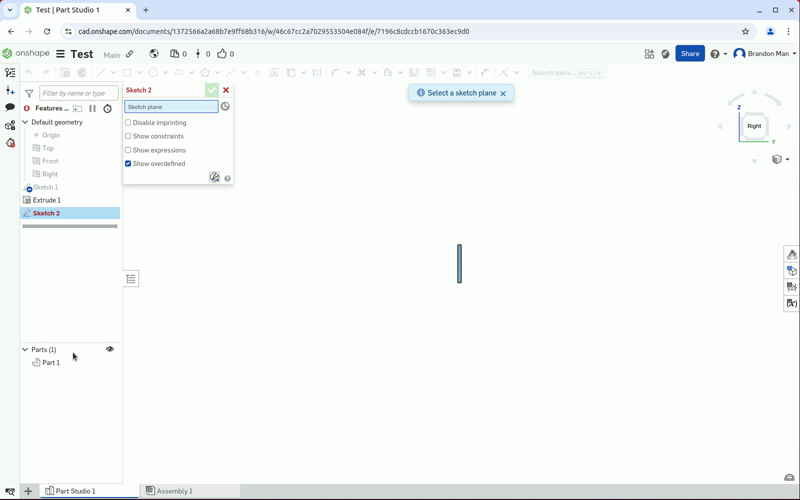
mouse_move(73, 176)
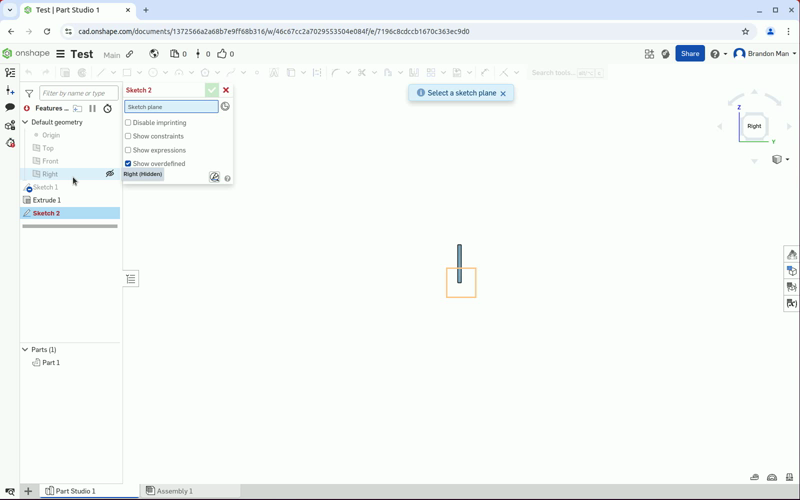
click(73, 176)
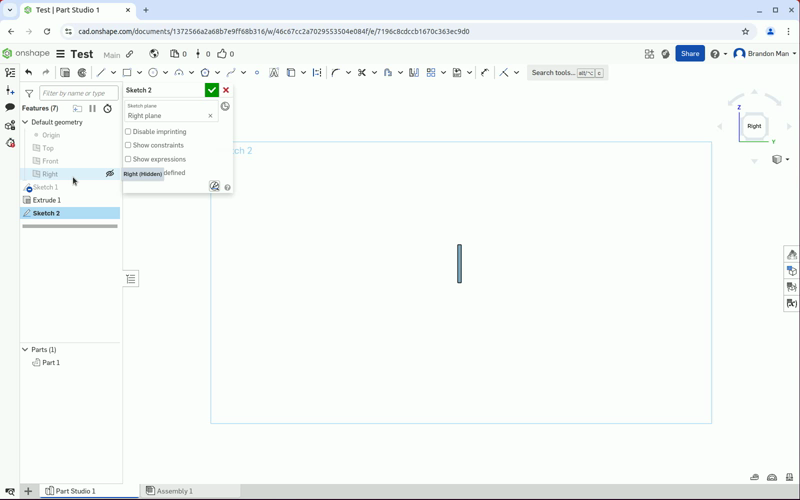
mouse_move(73, 352)
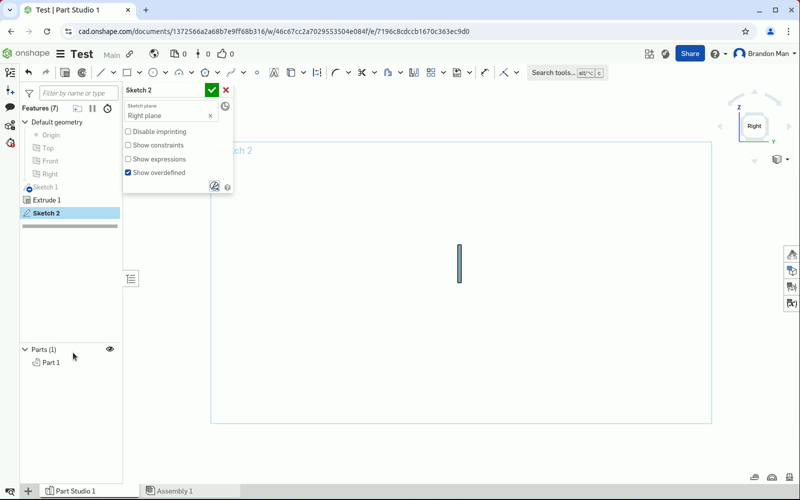
key(y)
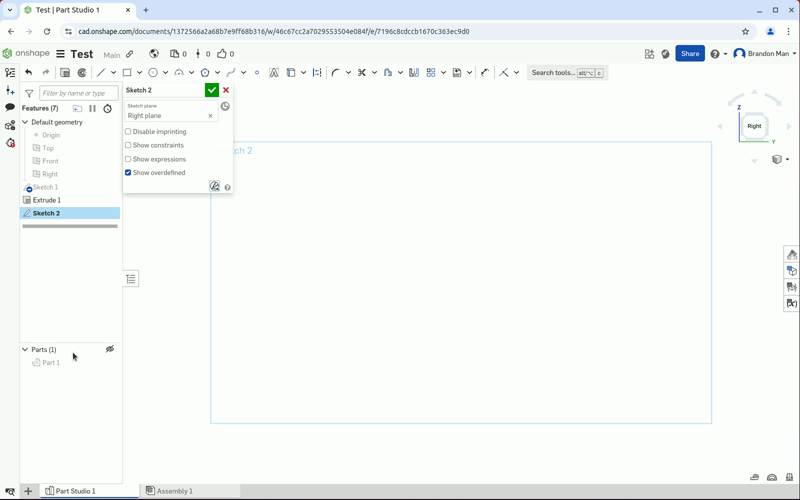
key(l)
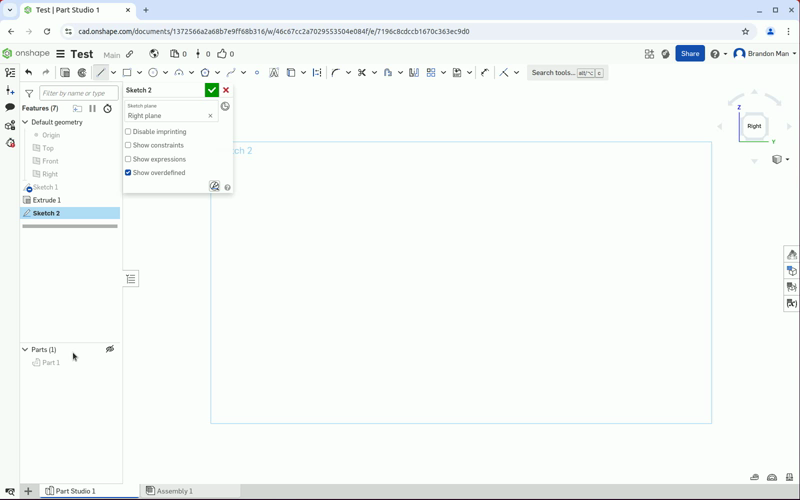
key_down(shift)
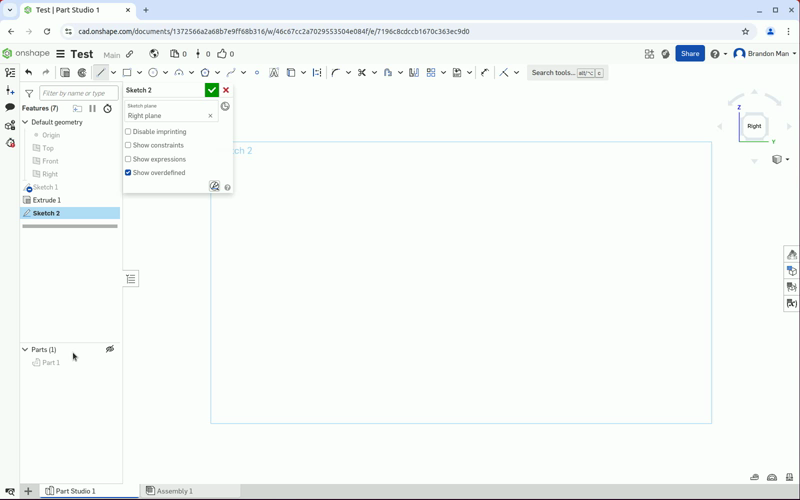
mouse_move(349, 282)
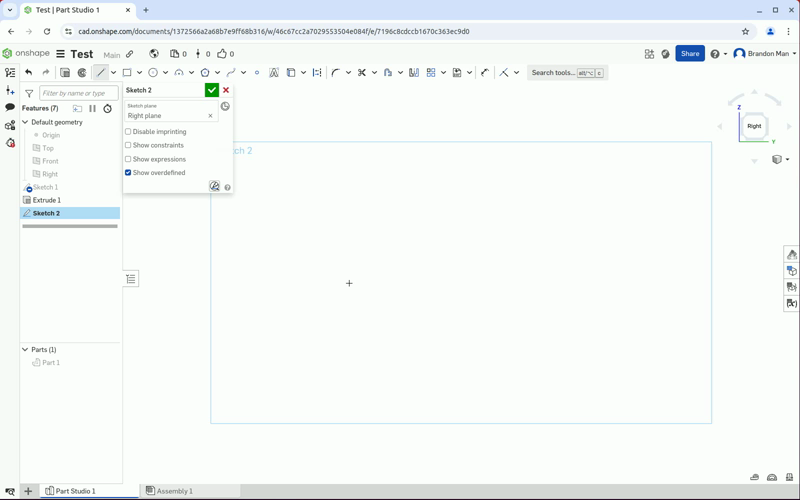
click(349, 282)
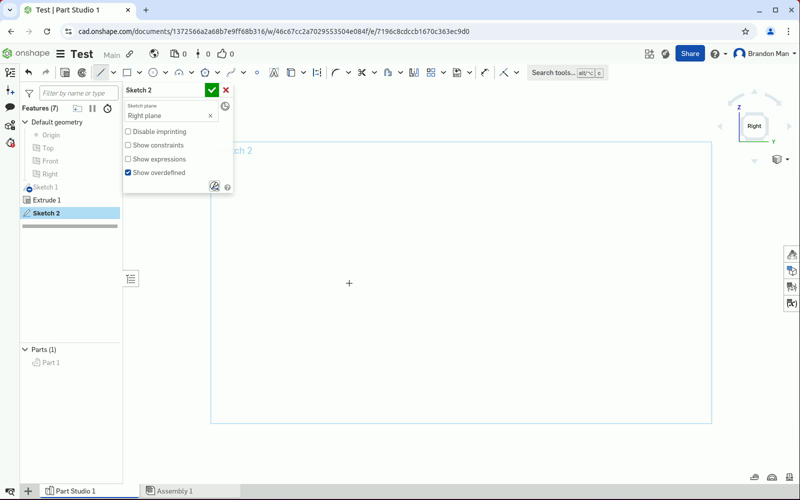
key_up(shift)
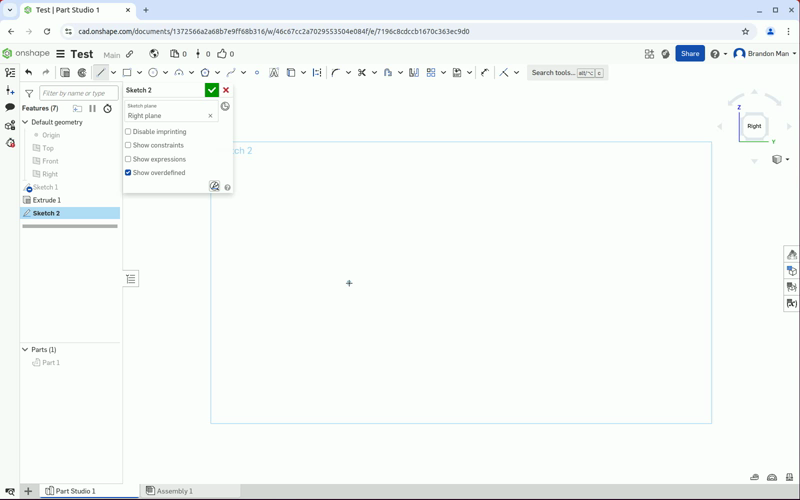
key_down(shift)
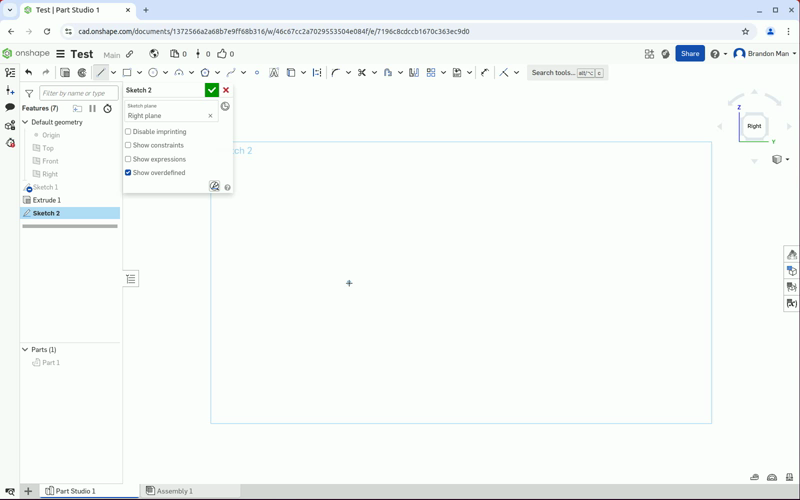
mouse_move(424, 282)
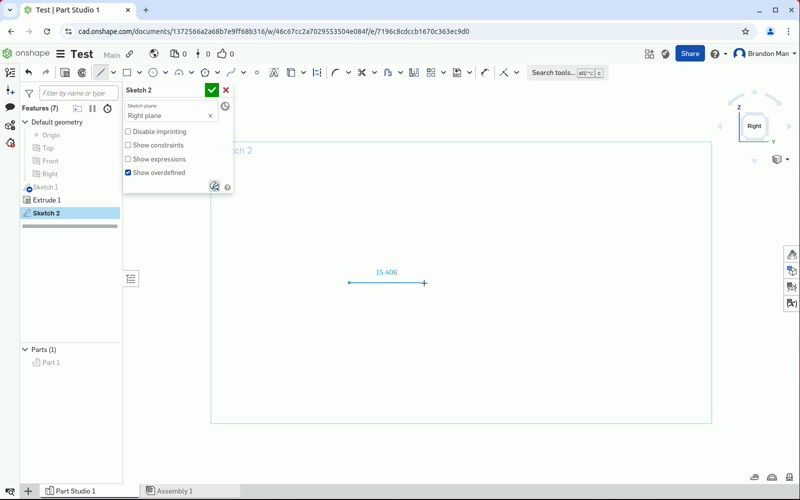
click(424, 282)
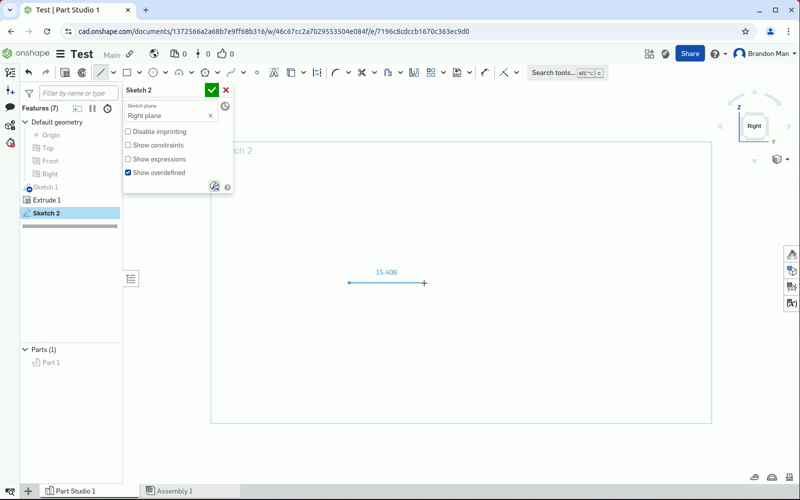
key_up(shift)
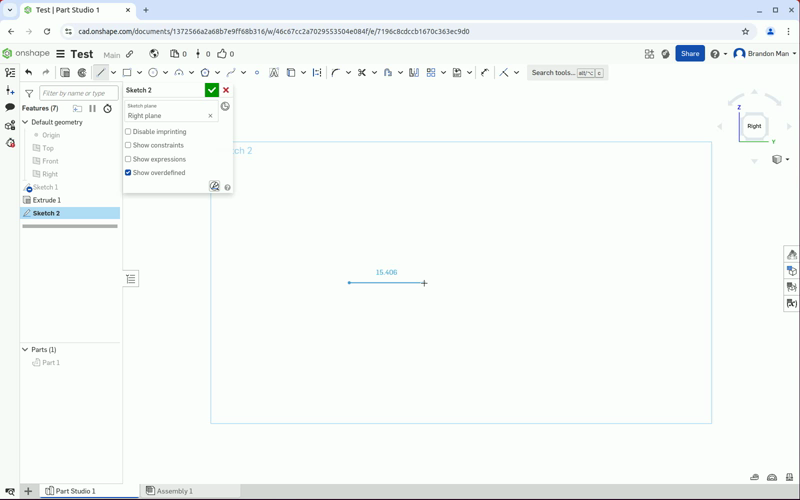
key_down(shift)
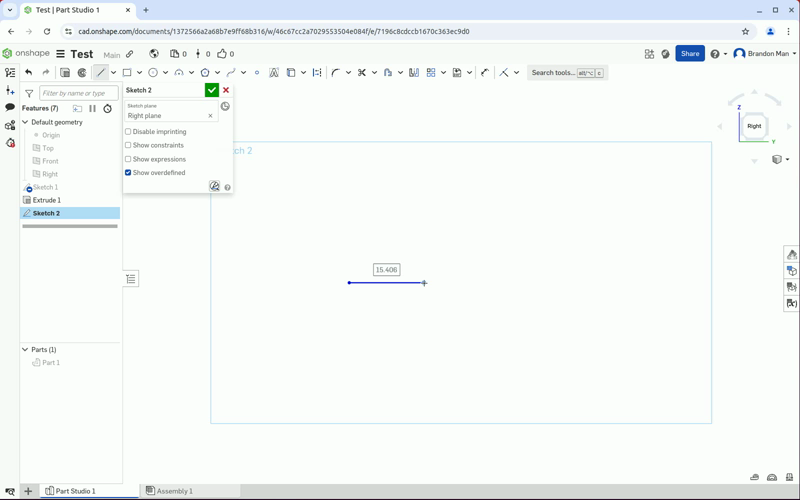
mouse_move(454, 282)
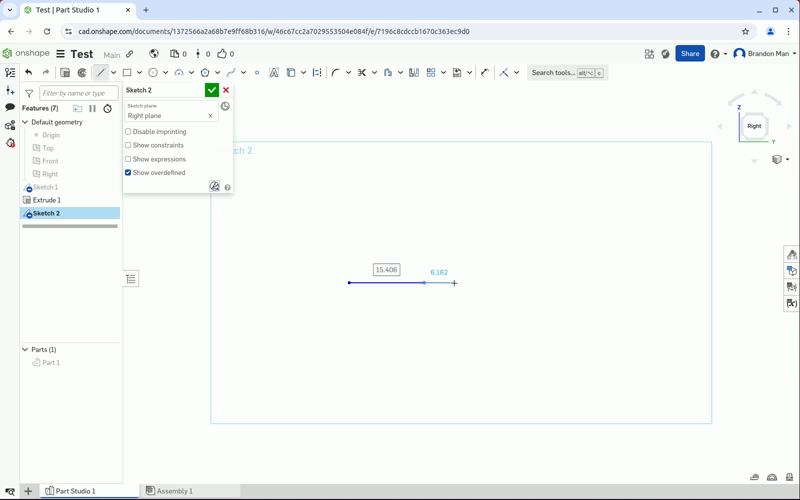
mouse_move(424, 245)
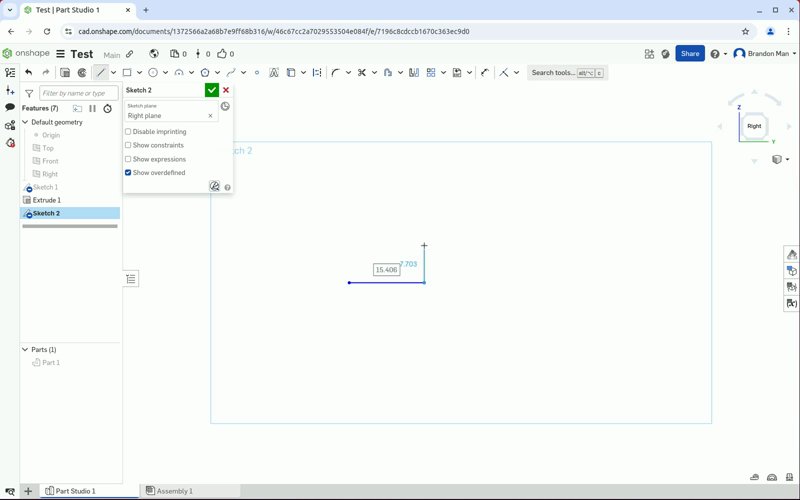
click(424, 245)
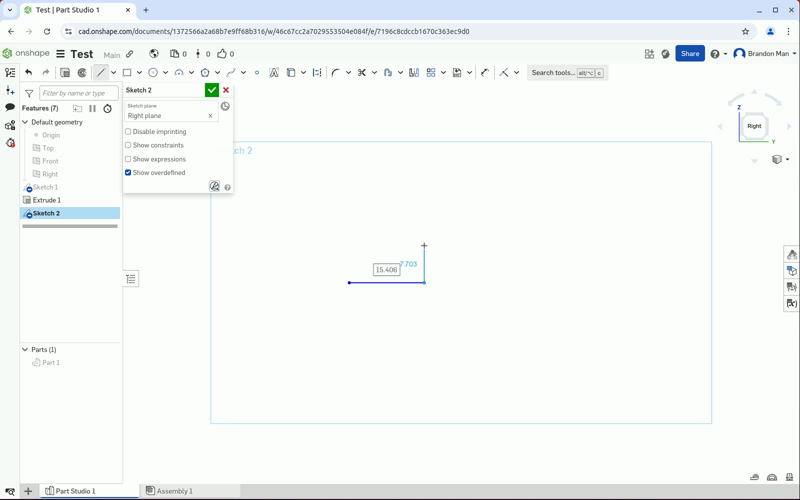
key_up(shift)
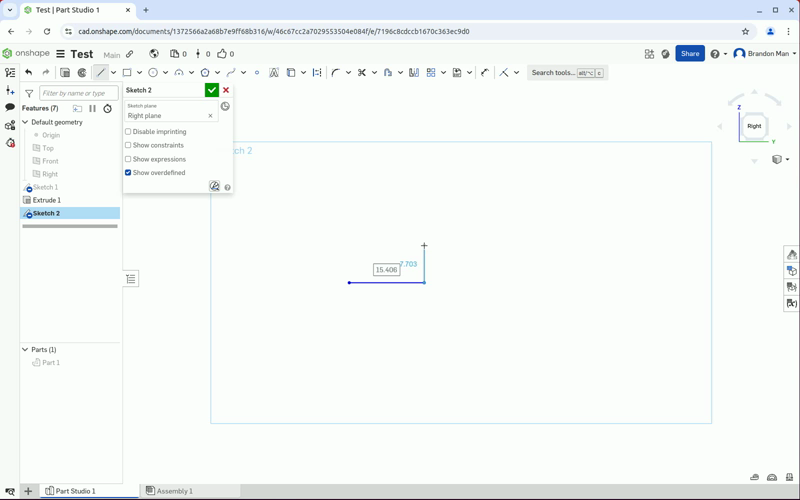
key_down(shift)
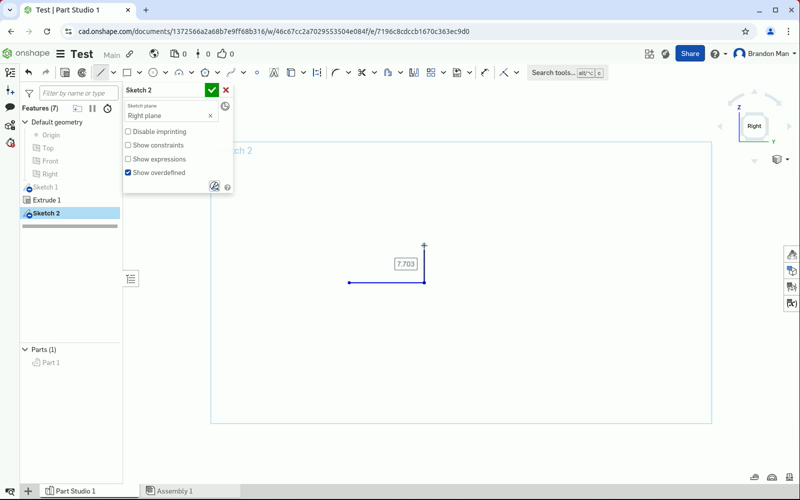
mouse_move(454, 245)
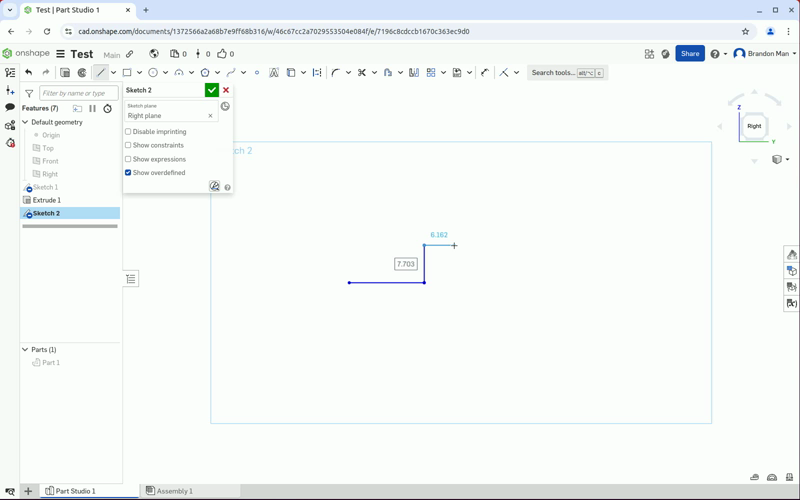
mouse_move(441, 245)
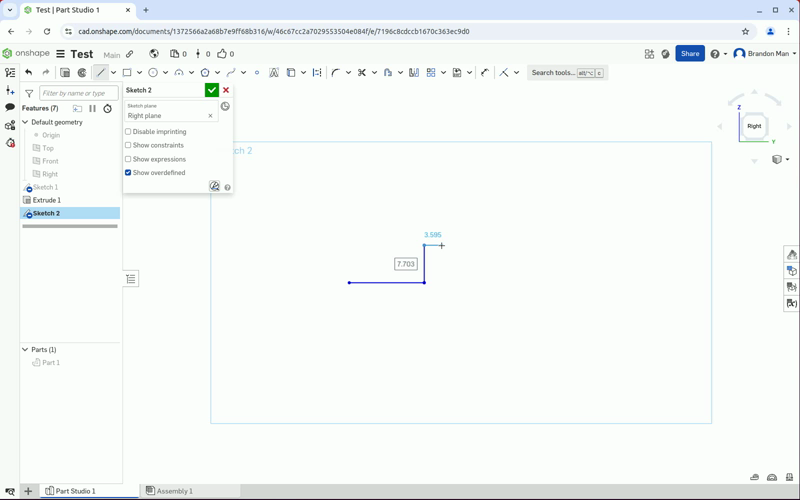
click(441, 245)
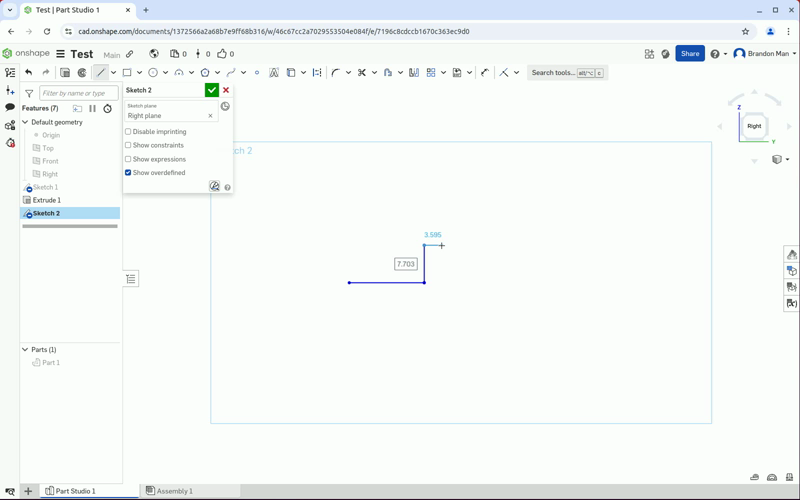
key_up(shift)
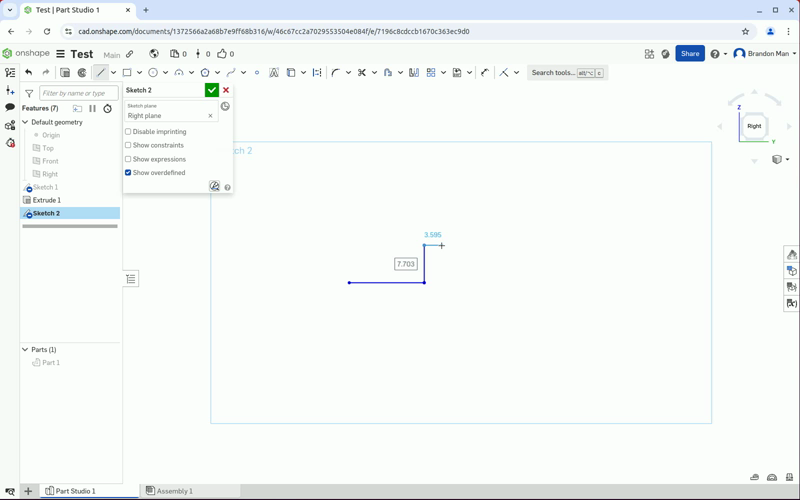
key_down(shift)
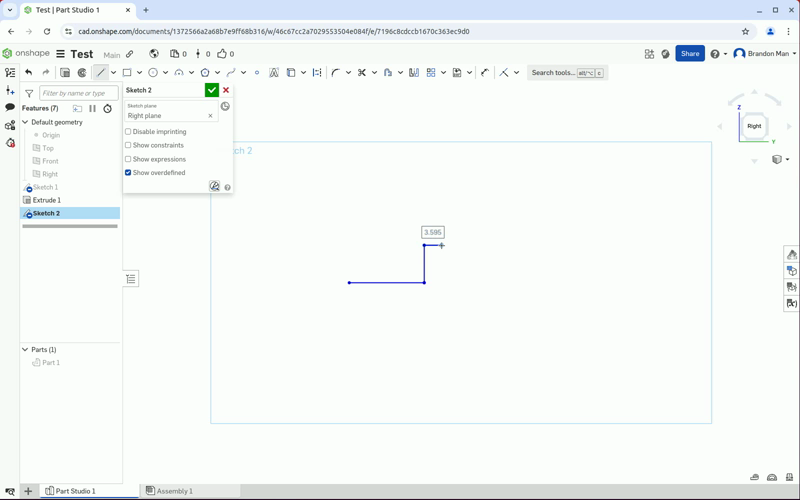
mouse_move(471, 245)
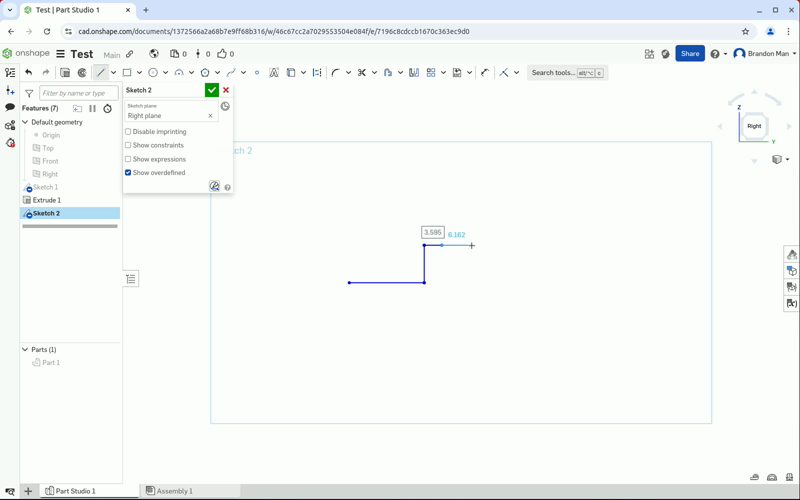
mouse_move(441, 282)
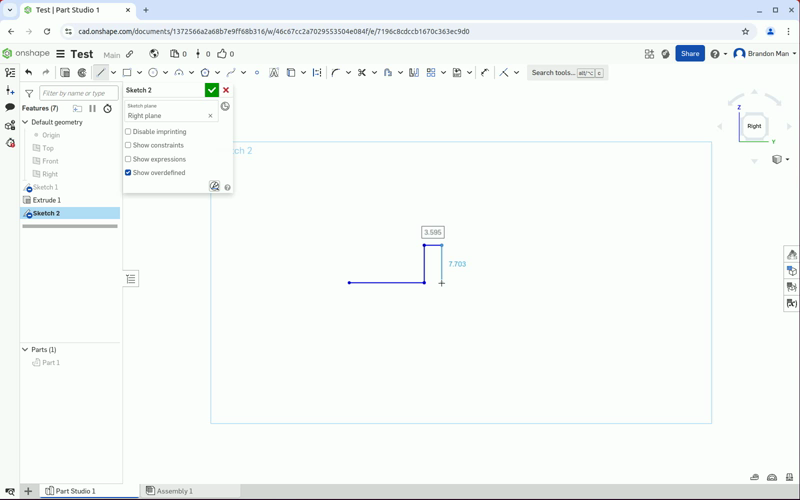
click(441, 282)
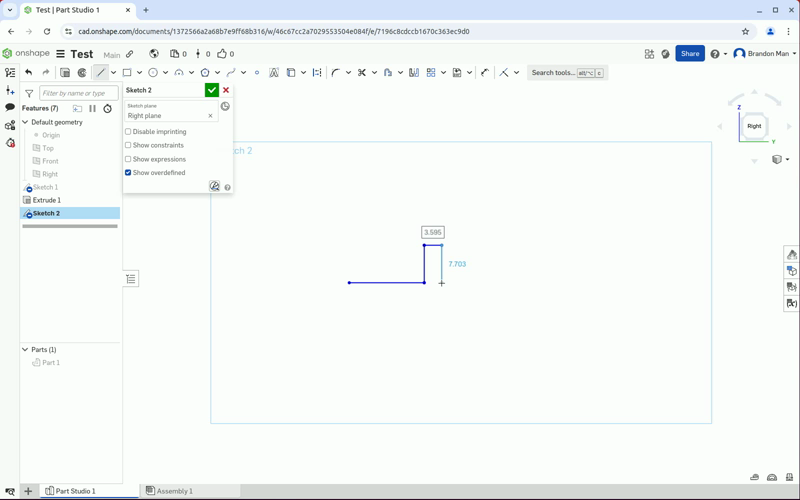
key_up(shift)
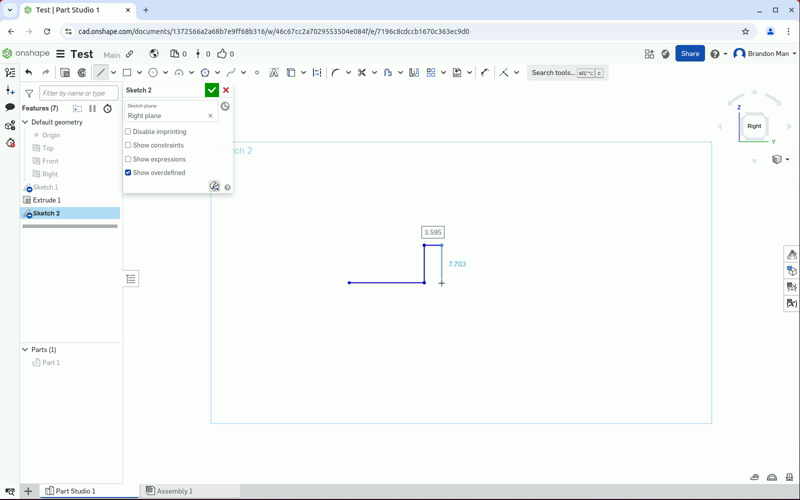
key_down(shift)
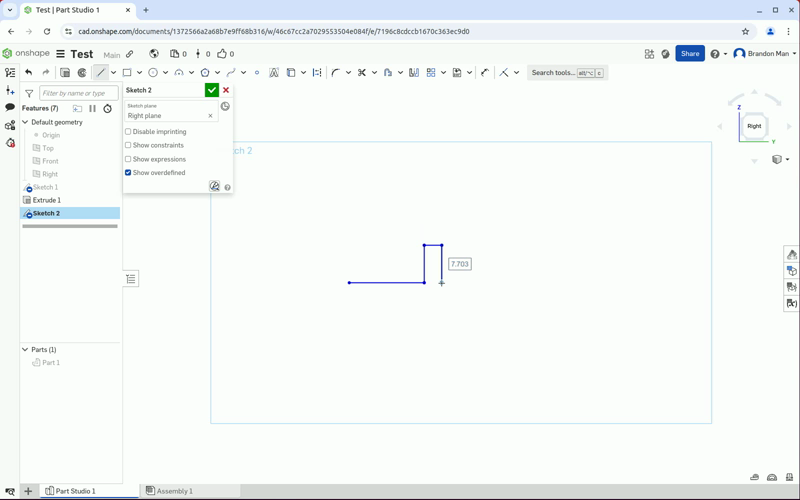
mouse_move(471, 282)
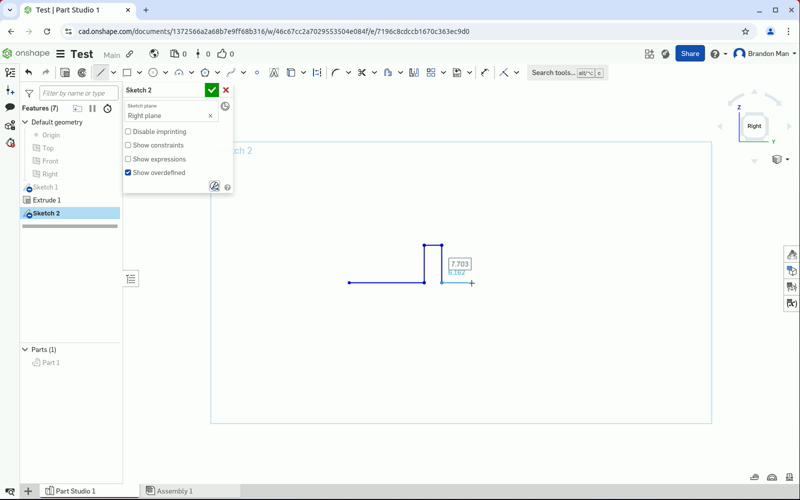
mouse_move(457, 282)
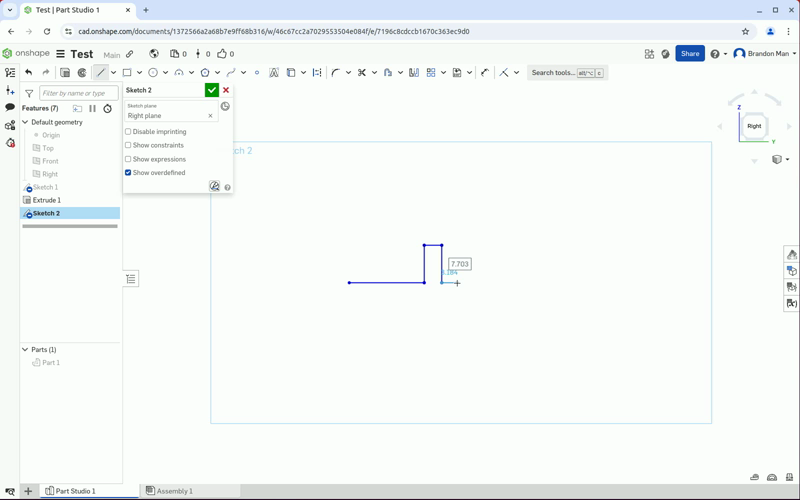
click(457, 282)
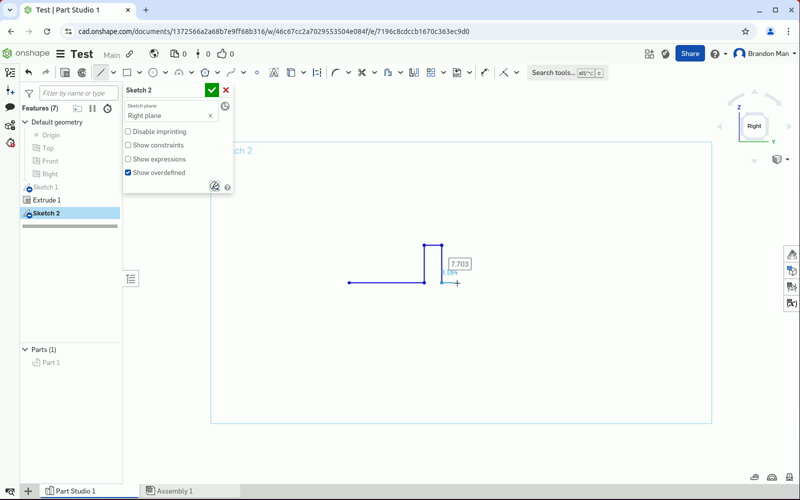
key_up(shift)
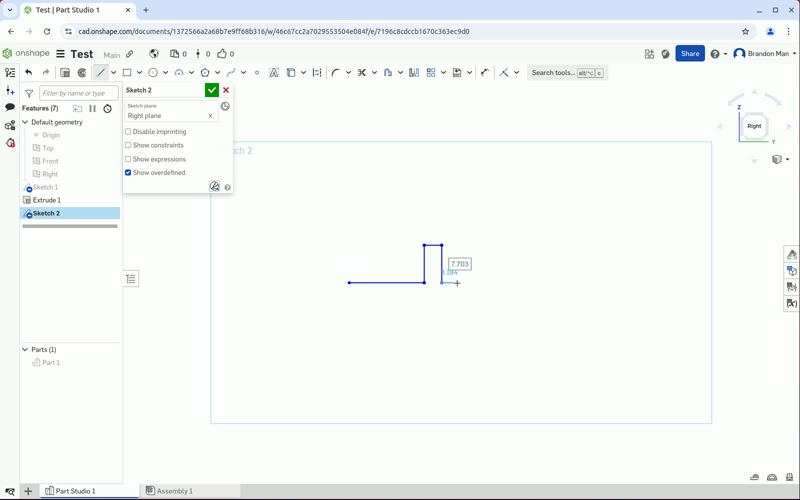
key_down(shift)
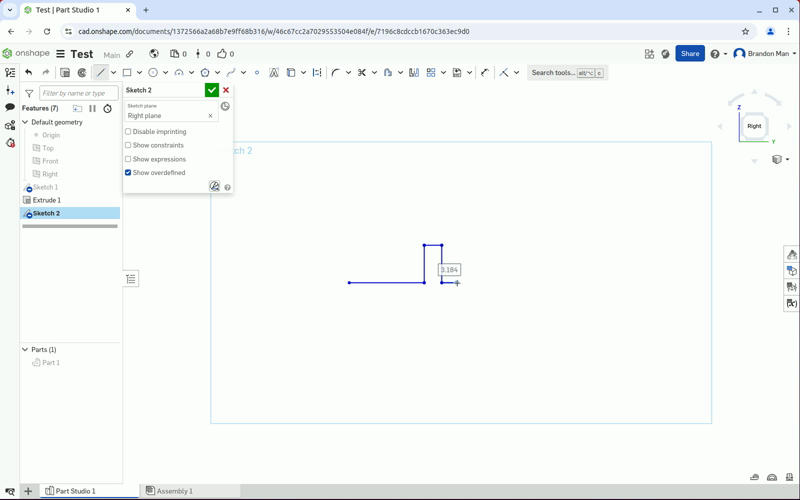
mouse_move(457, 170)
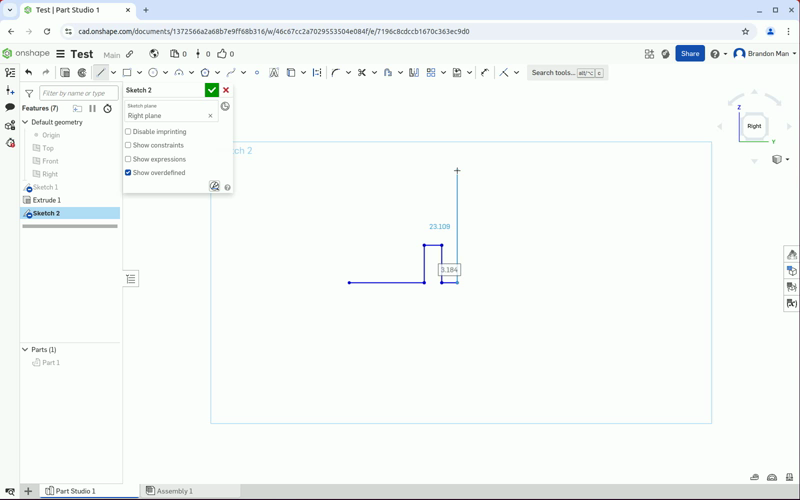
click(457, 170)
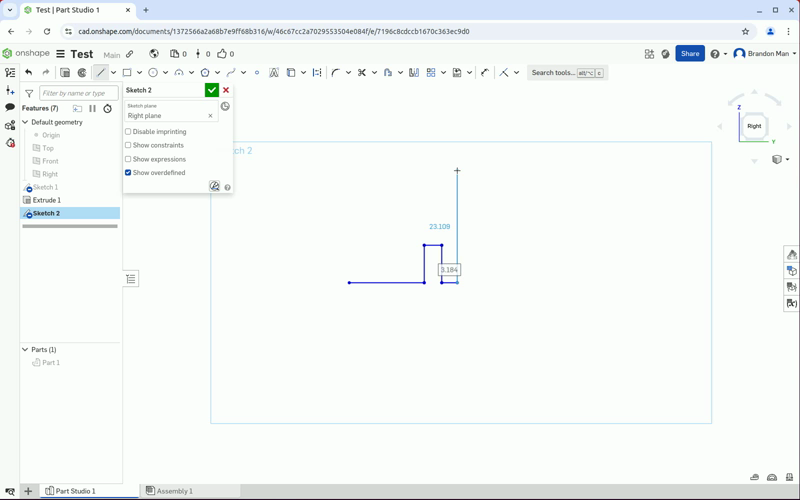
key_up(shift)
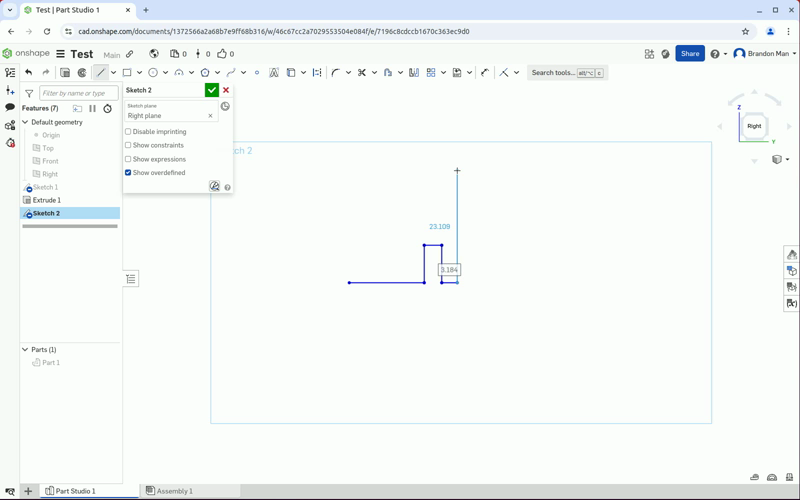
key_down(shift)
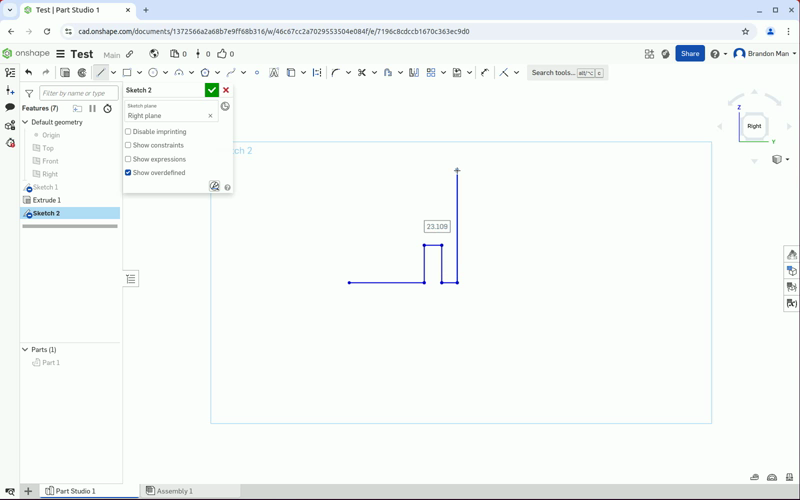
mouse_move(349, 170)
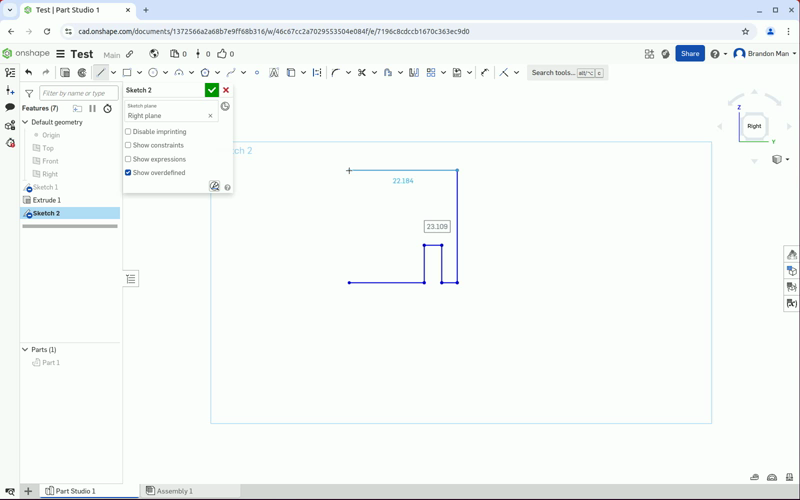
click(349, 170)
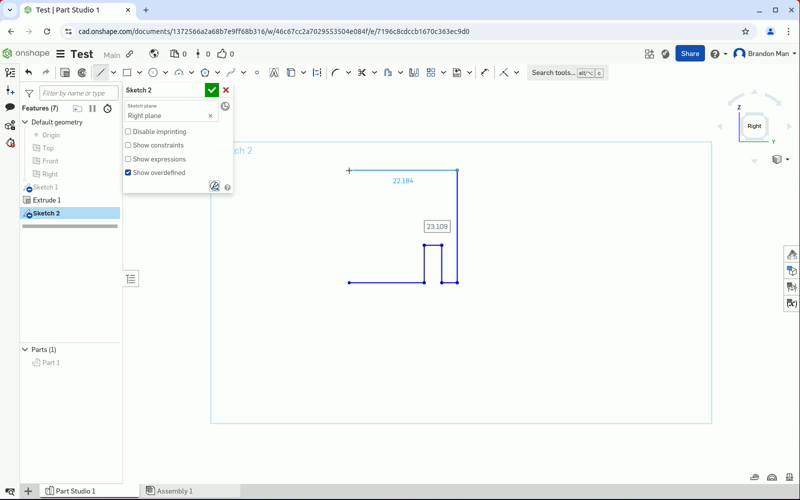
key_up(shift)
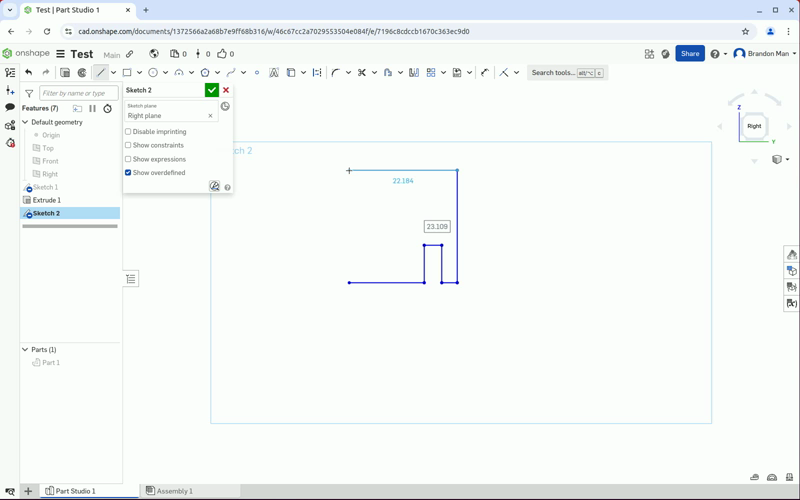
key_down(shift)
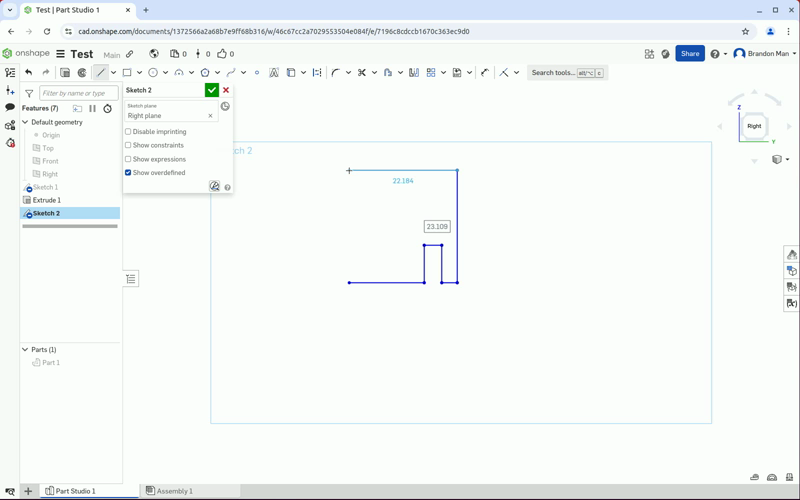
mouse_move(349, 282)
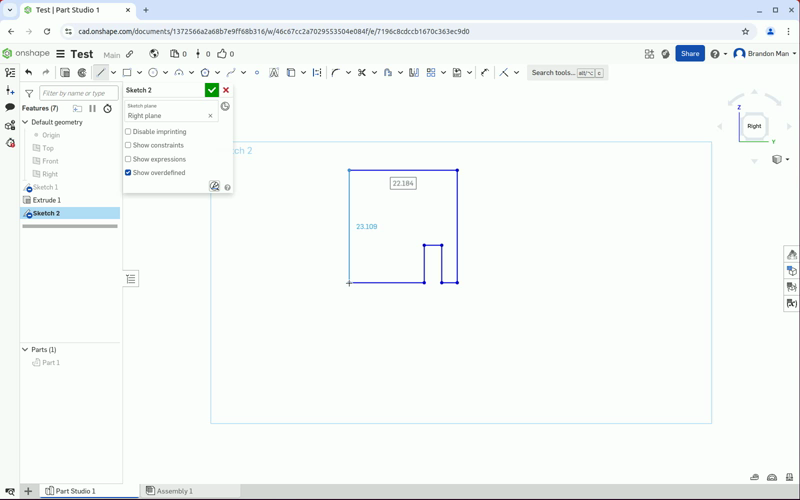
key_up(shift)
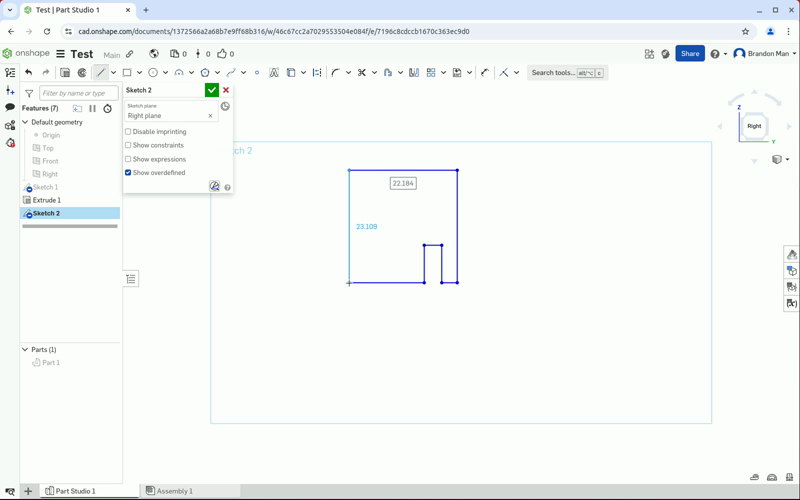
click(349, 282)
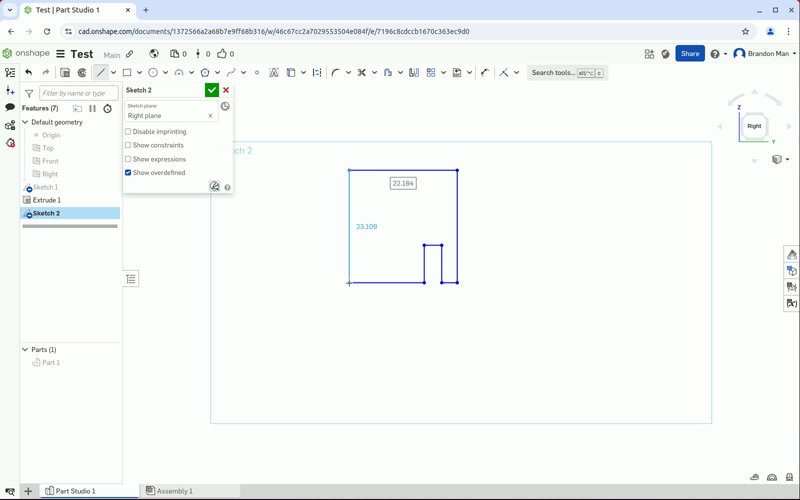
key(esc)
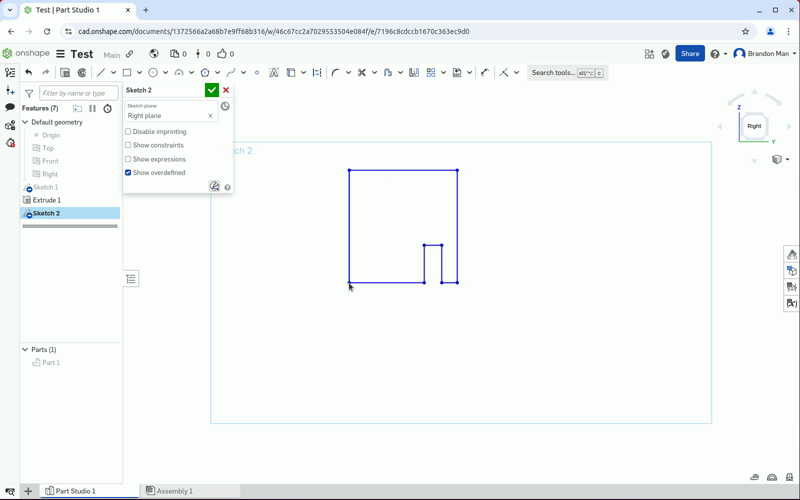
key(l)
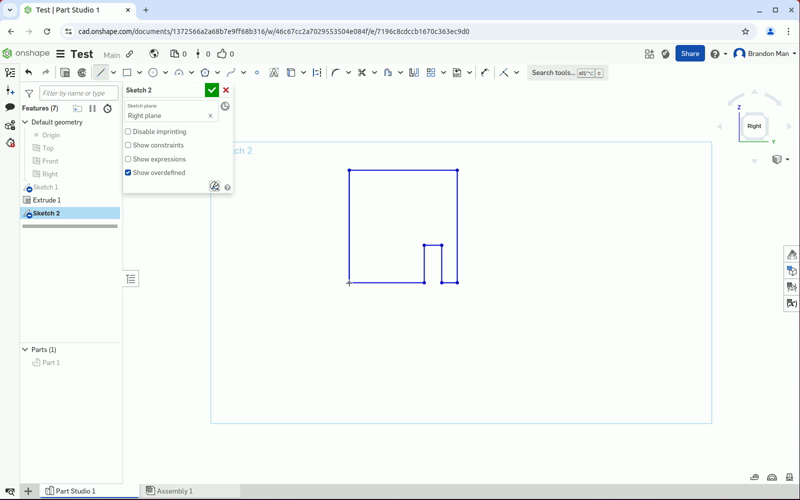
key_down(shift)
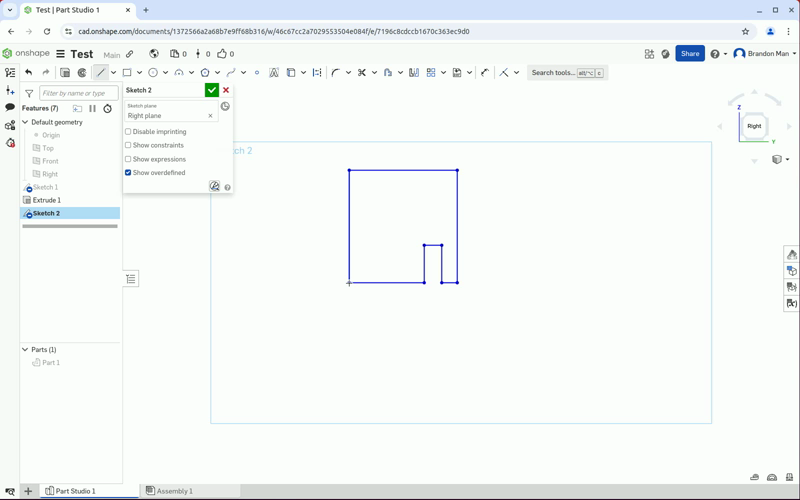
mouse_move(362, 264)
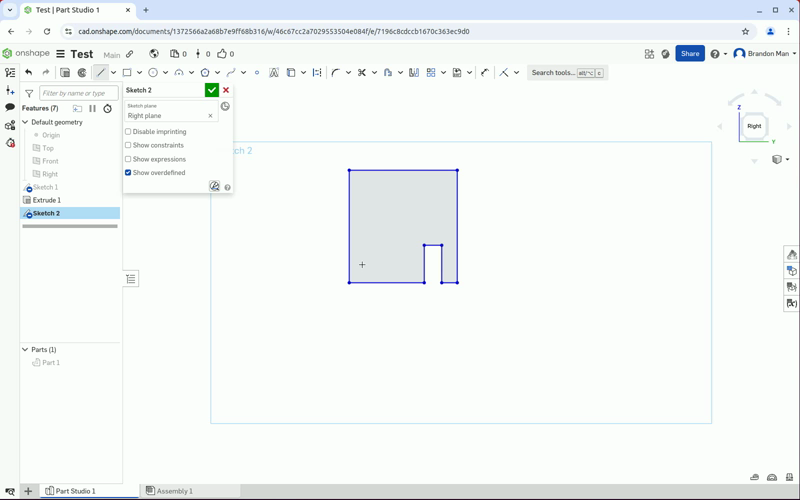
click(362, 264)
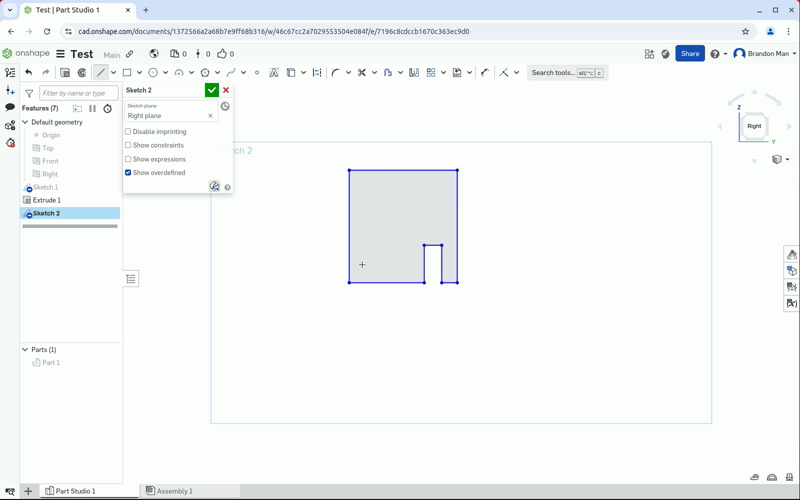
key_up(shift)
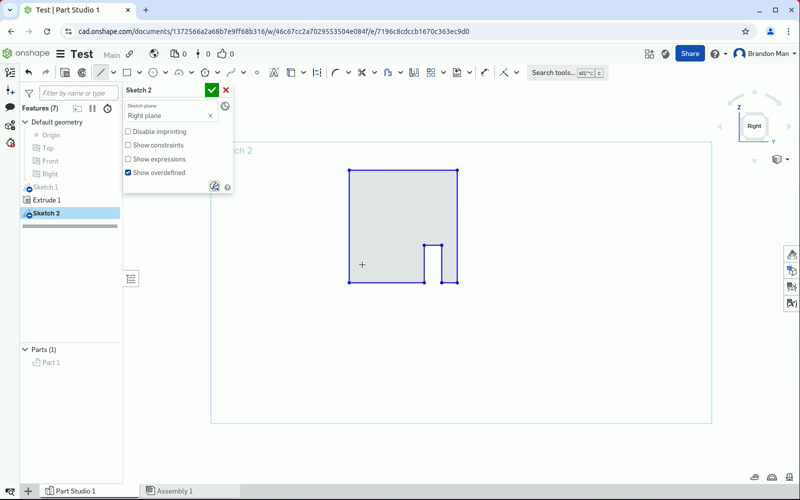
key_down(shift)
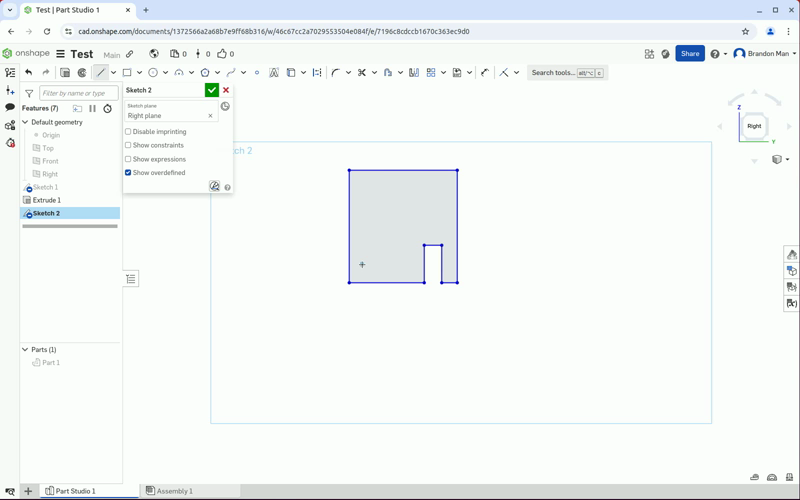
mouse_move(392, 264)
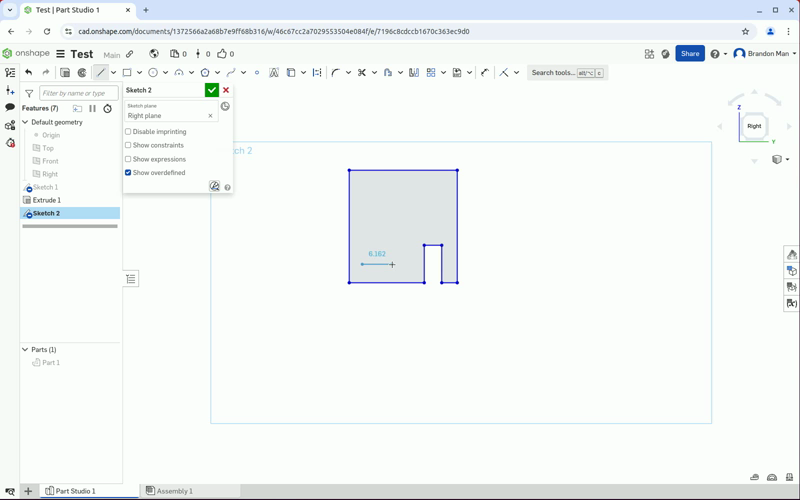
mouse_move(379, 264)
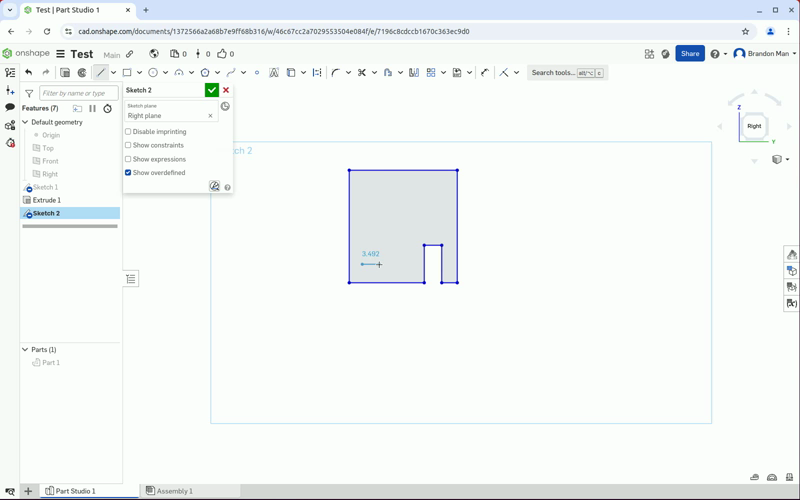
click(379, 264)
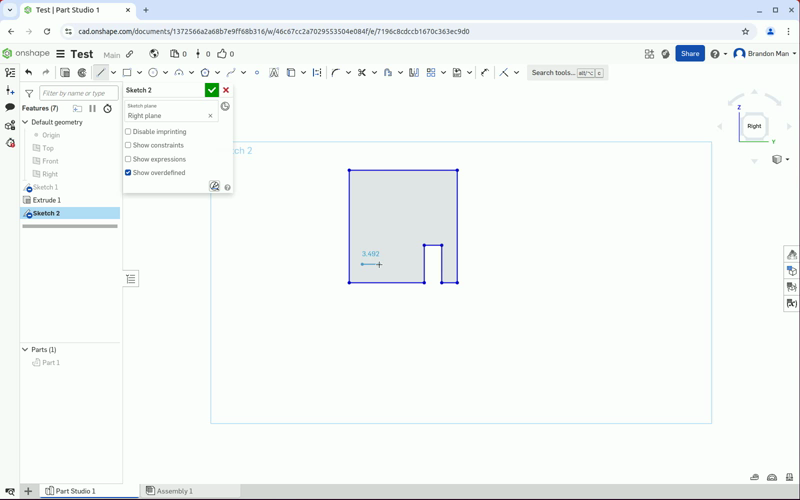
key_up(shift)
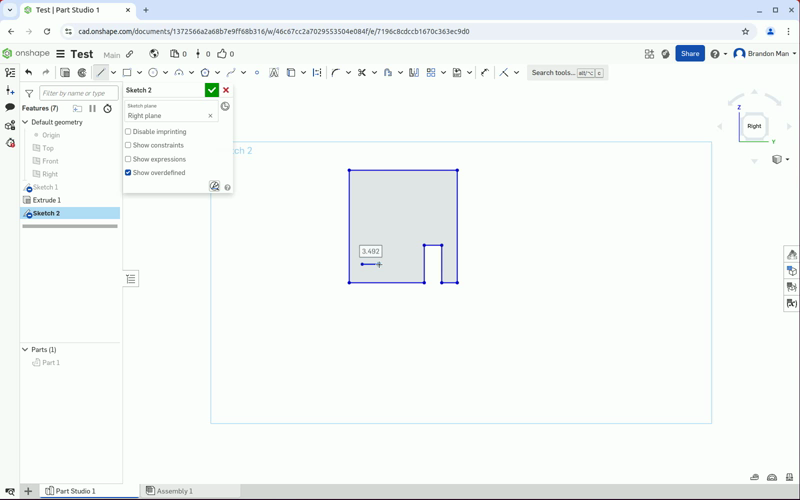
key_down(shift)
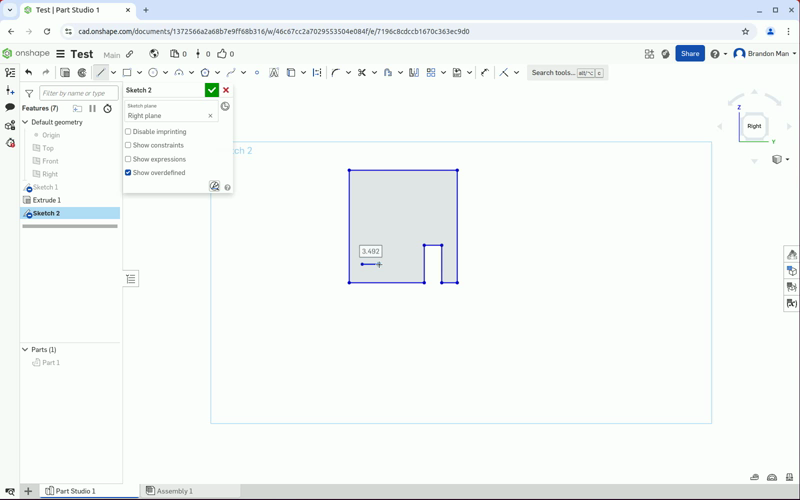
mouse_move(409, 264)
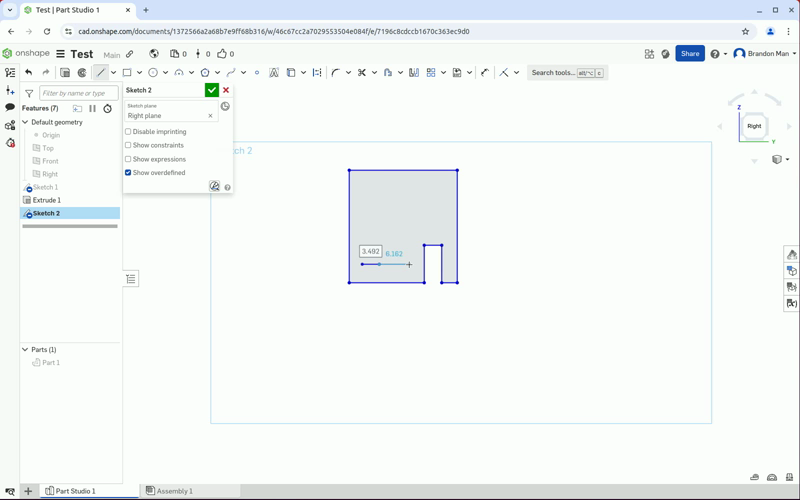
mouse_move(379, 245)
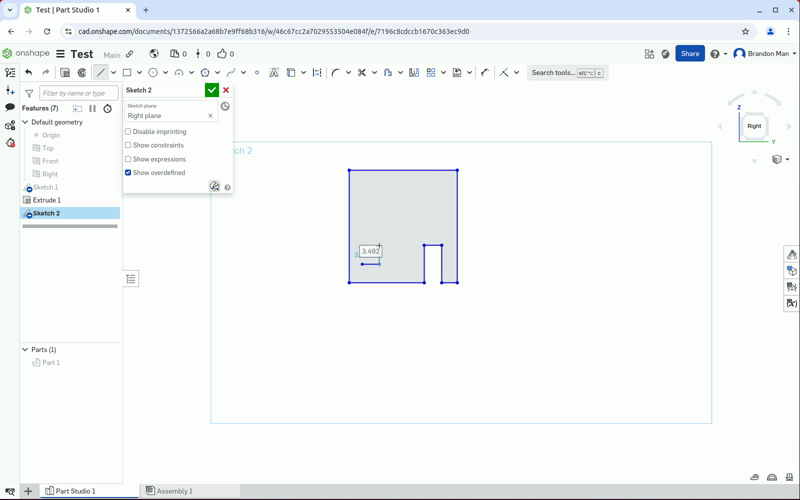
click(379, 245)
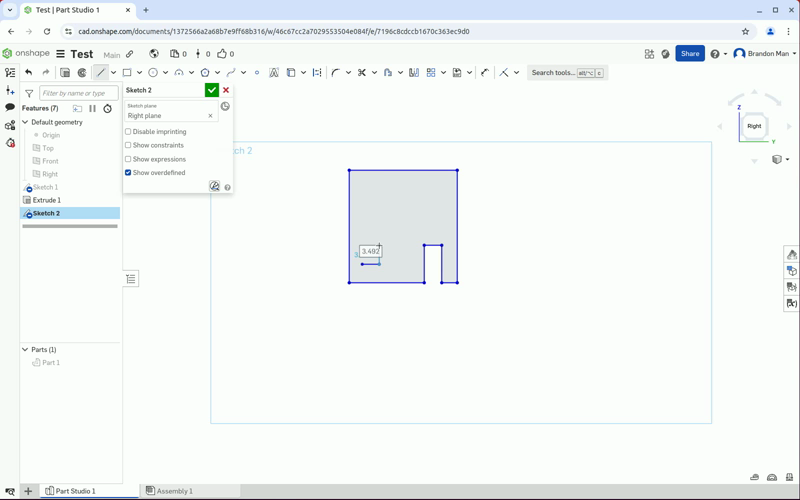
key_up(shift)
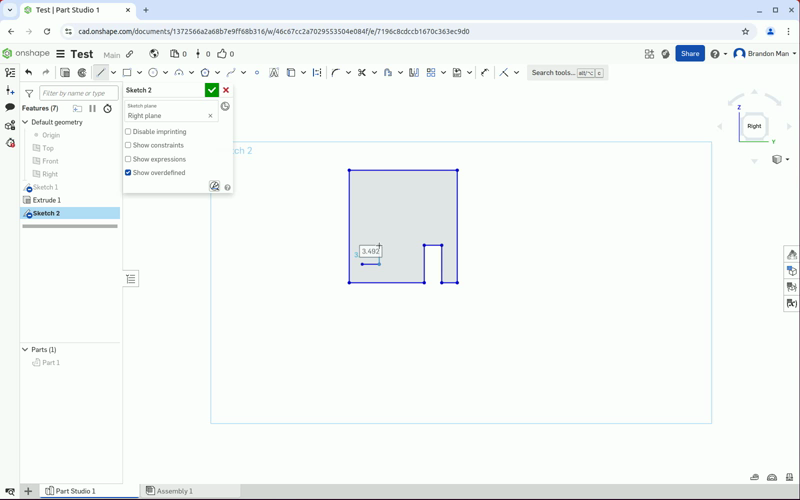
key_down(shift)
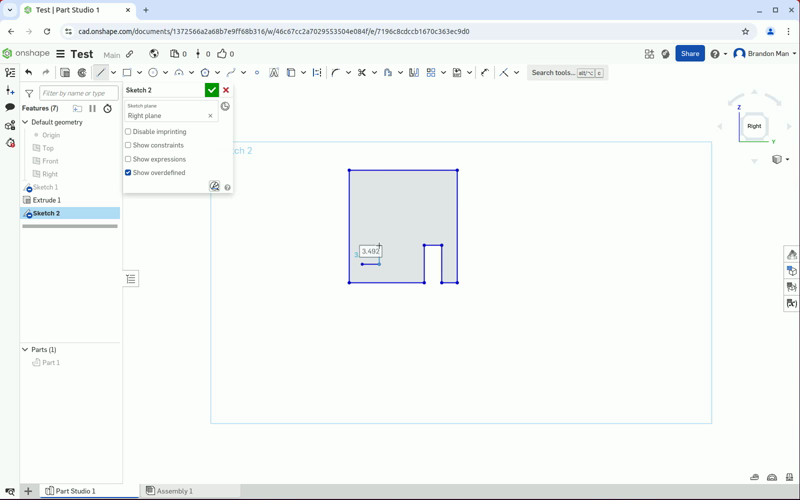
mouse_move(409, 245)
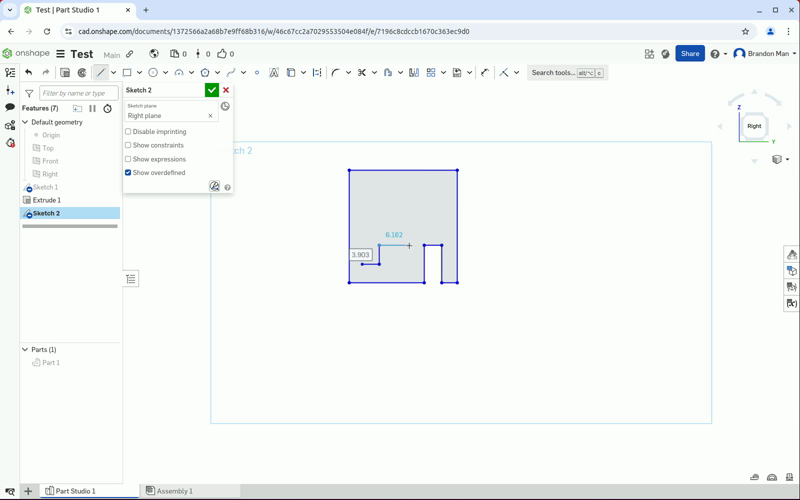
mouse_move(362, 245)
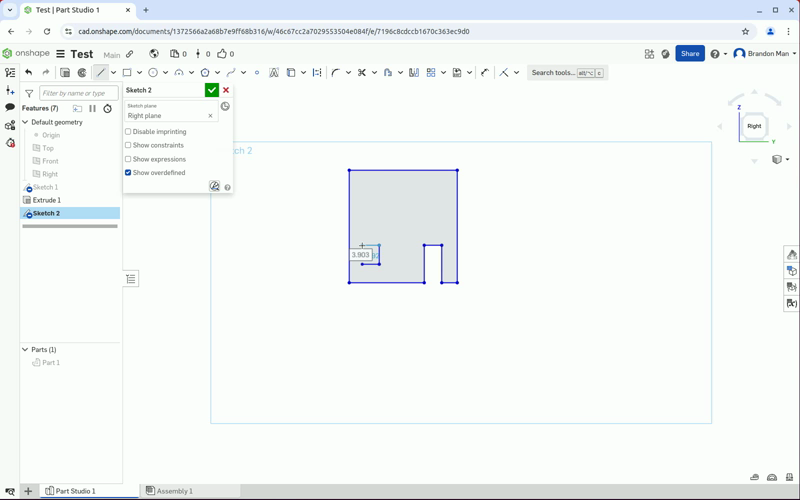
click(362, 245)
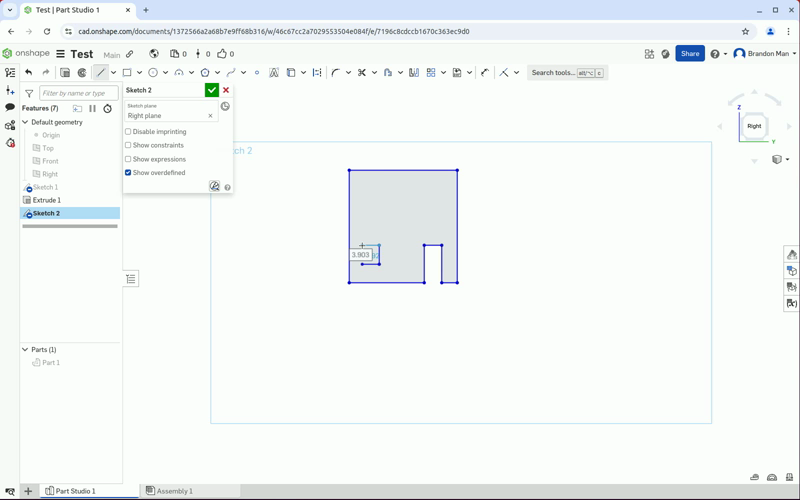
key_up(shift)
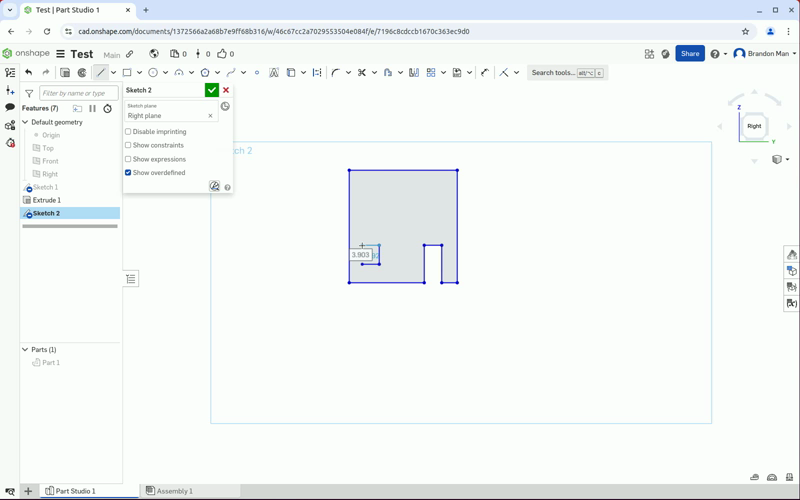
mouse_move(392, 245)
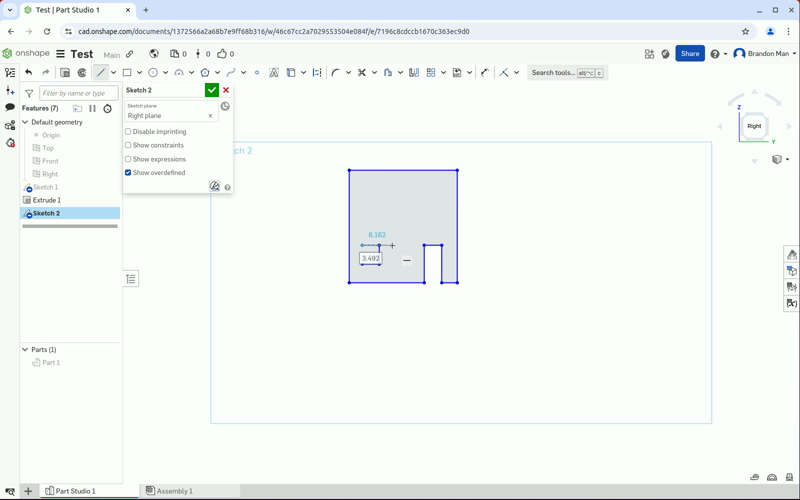
key_down(shift)
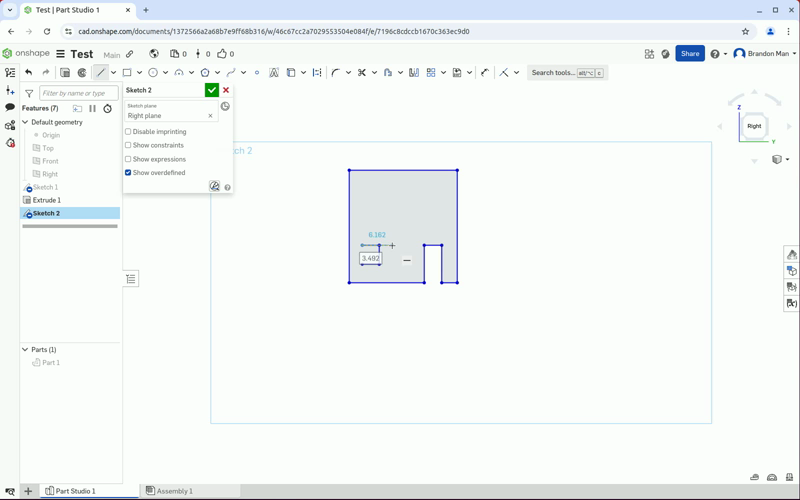
mouse_move(362, 264)
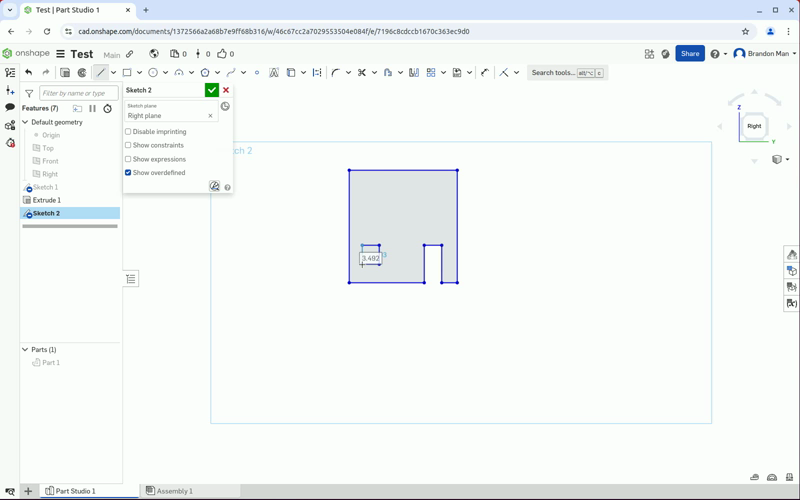
key_up(shift)
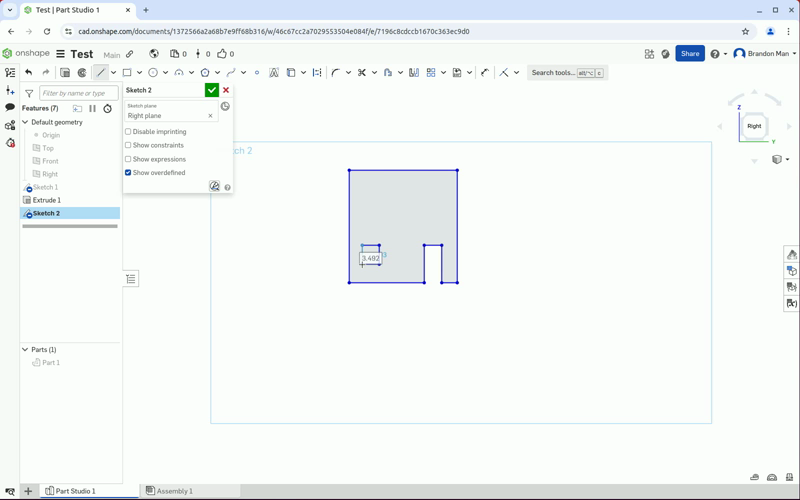
click(362, 264)
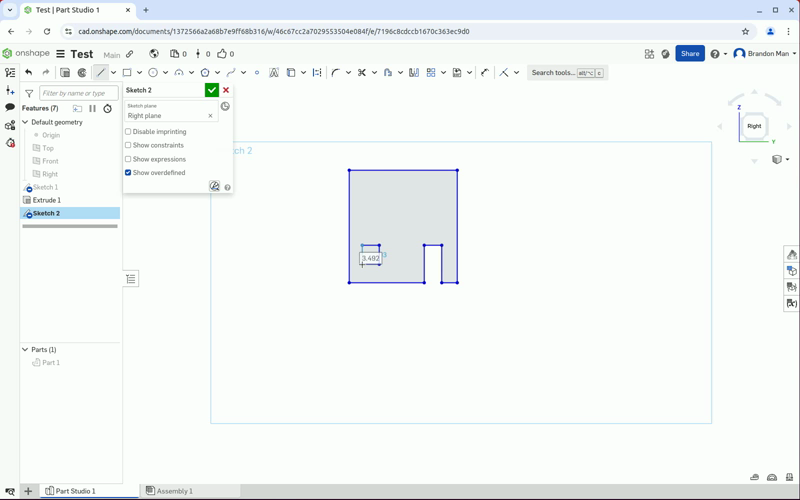
key(esc)
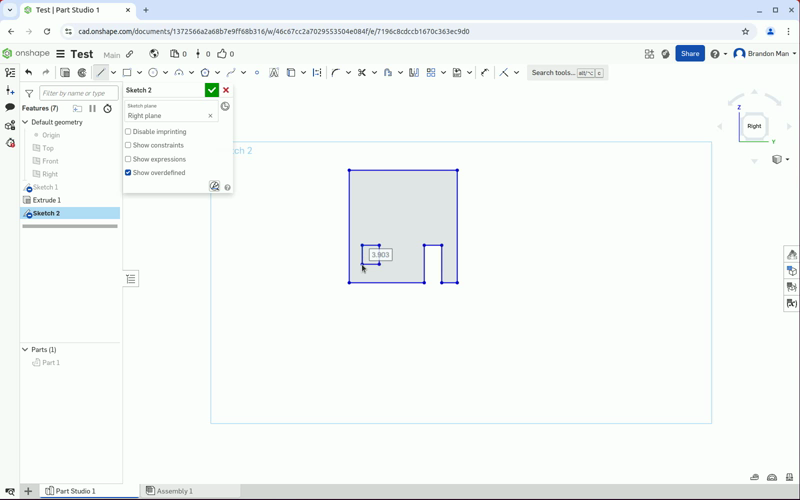
key(l)
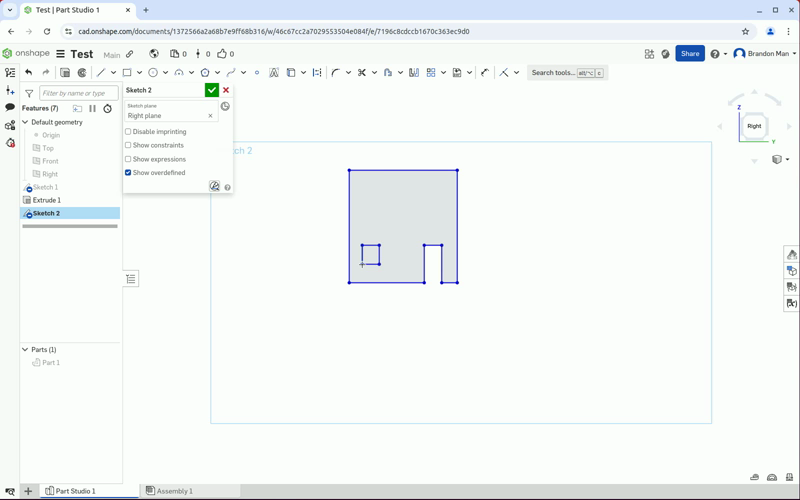
key_down(shift)
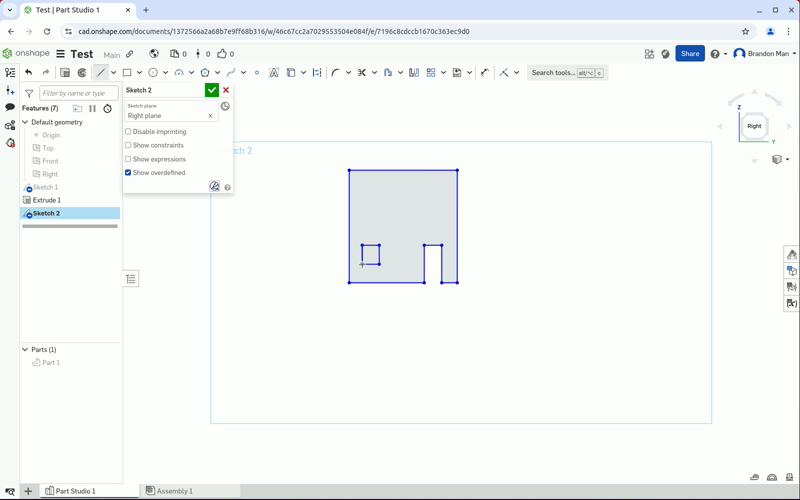
mouse_move(362, 210)
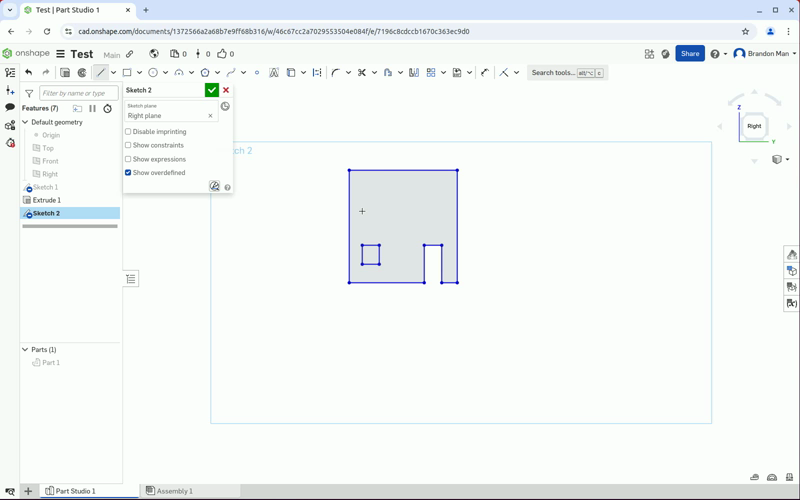
click(362, 210)
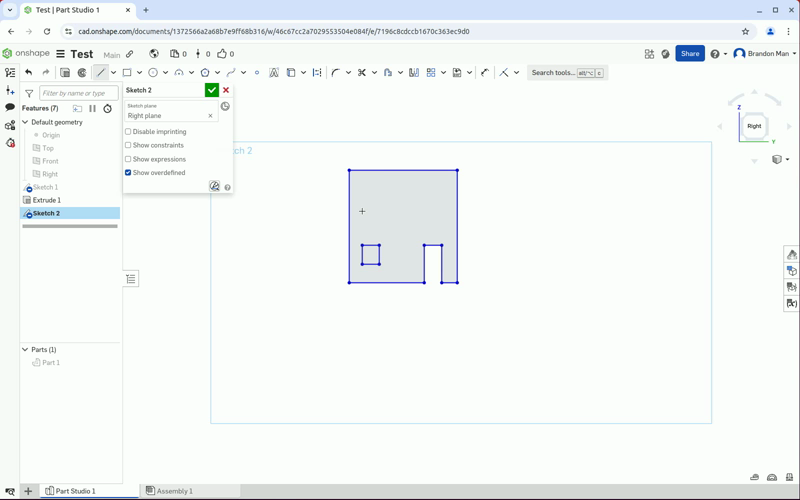
key_up(shift)
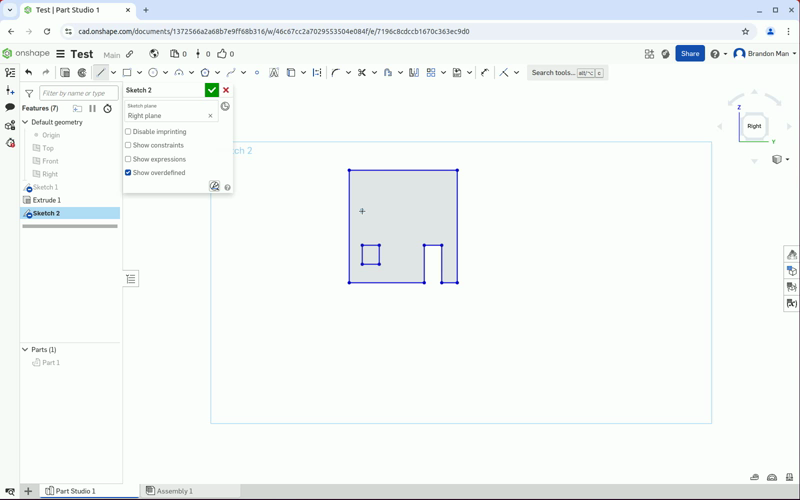
key_down(shift)
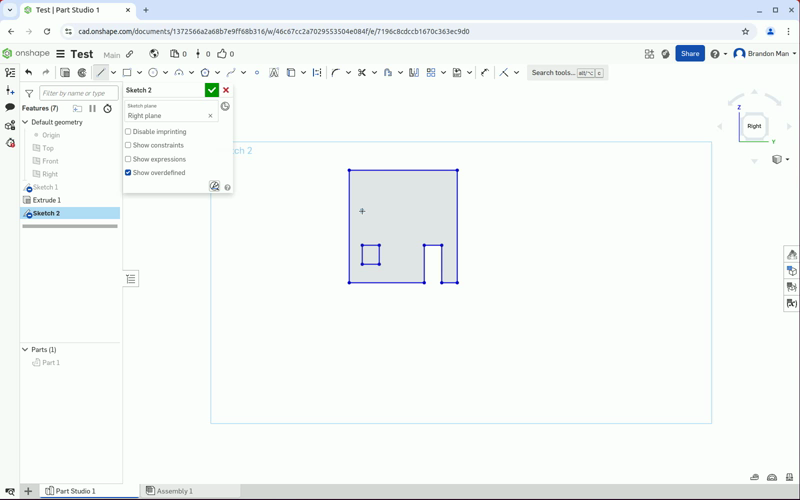
mouse_move(392, 210)
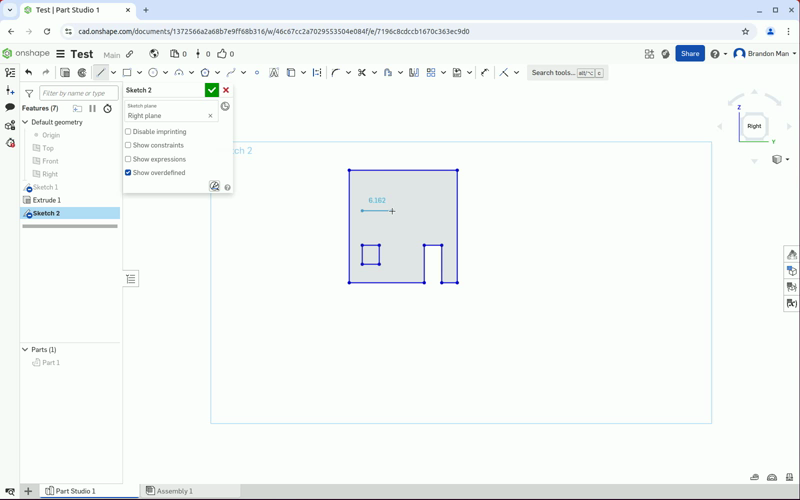
mouse_move(379, 210)
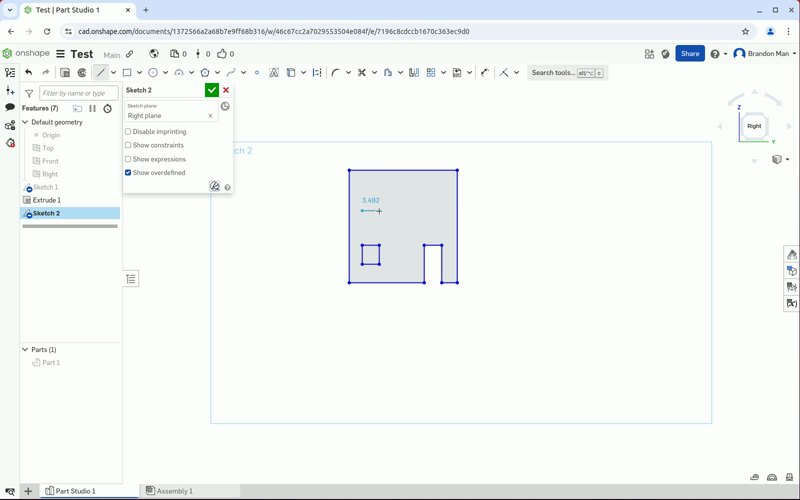
click(379, 210)
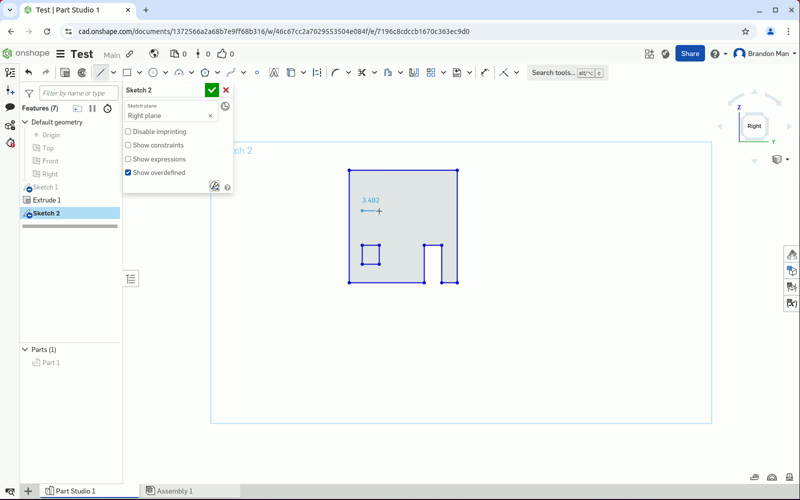
key_up(shift)
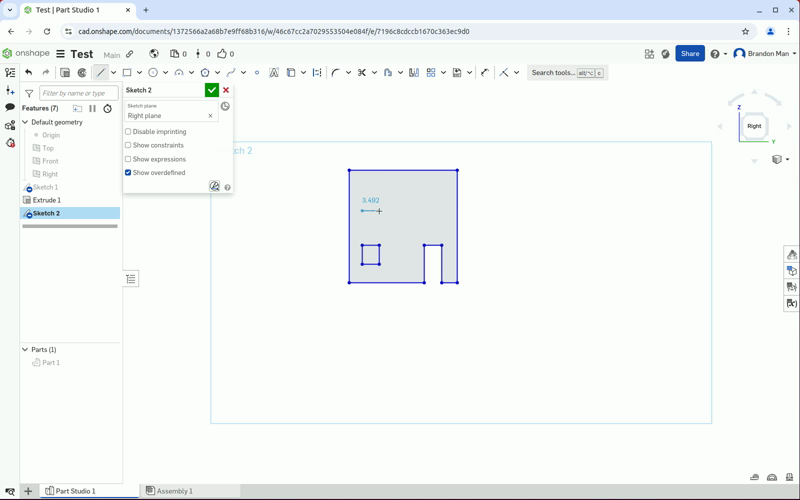
key_down(shift)
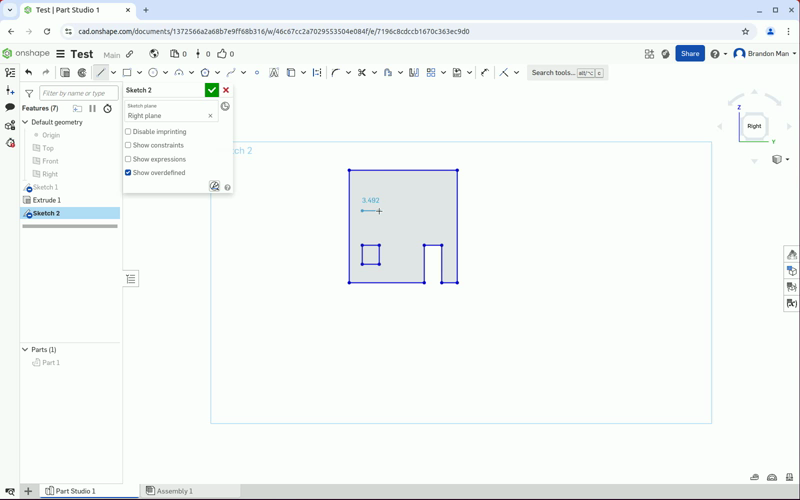
mouse_move(409, 210)
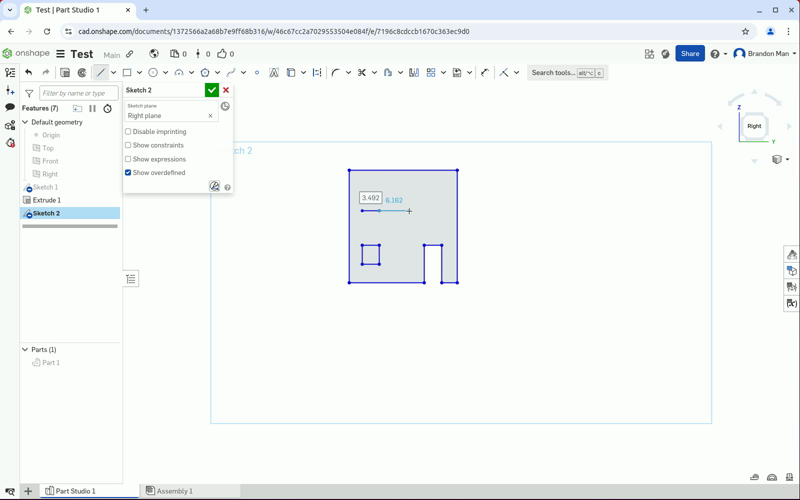
mouse_move(379, 190)
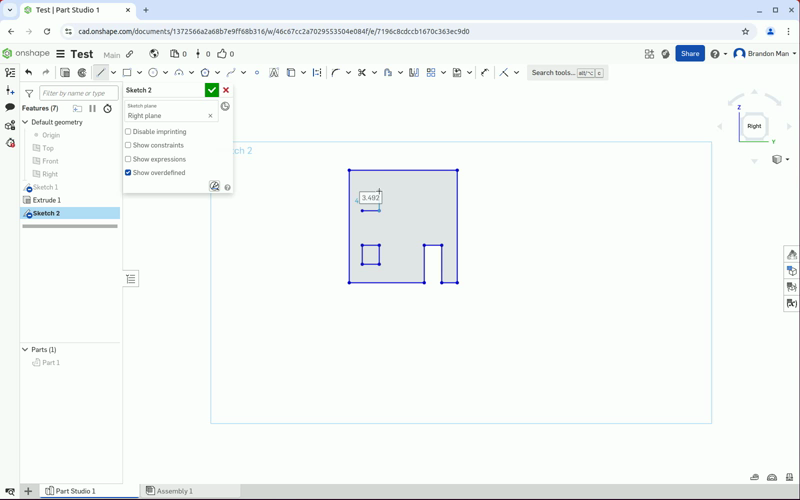
click(379, 190)
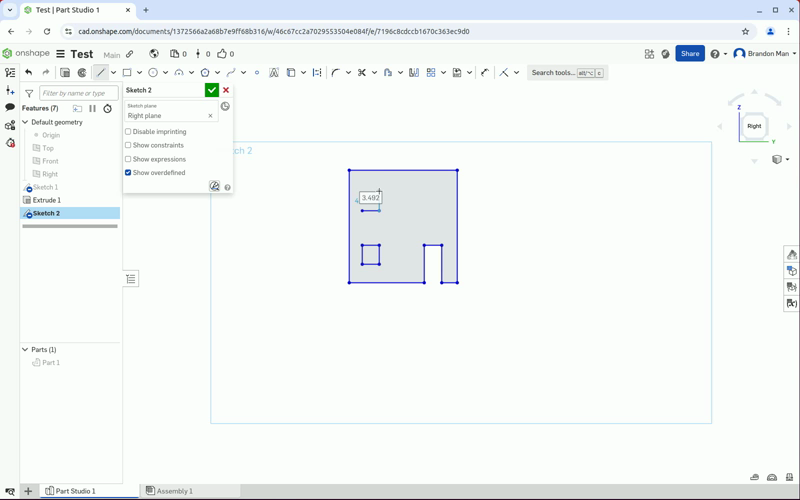
key_up(shift)
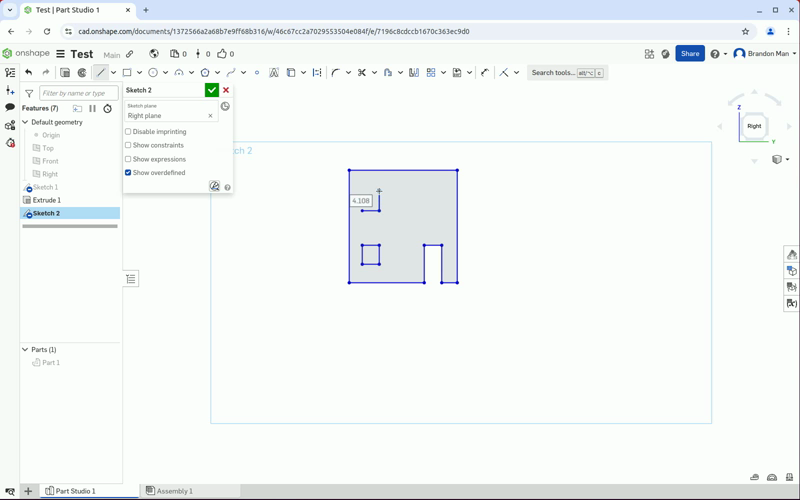
key_down(shift)
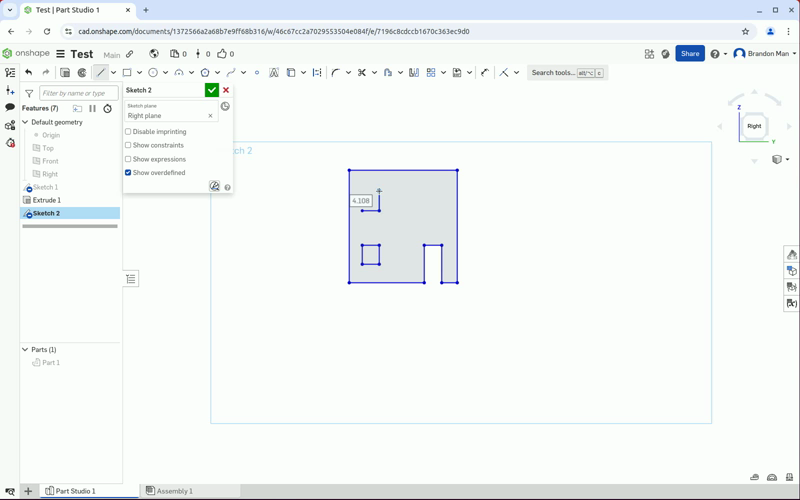
mouse_move(409, 190)
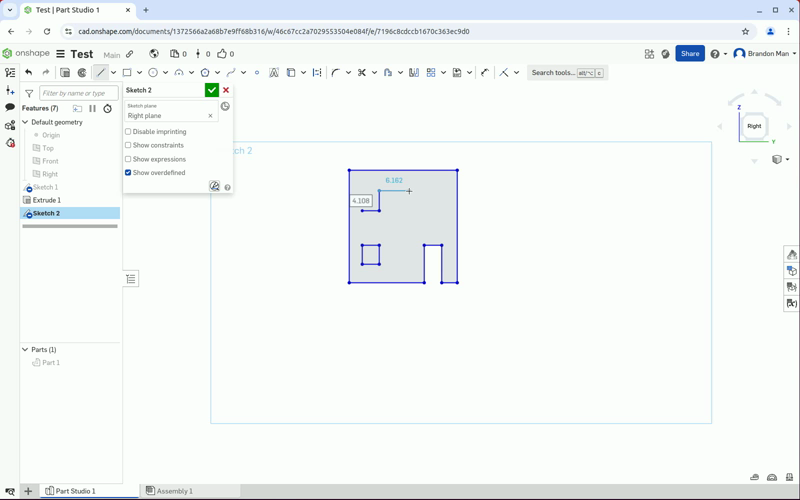
mouse_move(362, 190)
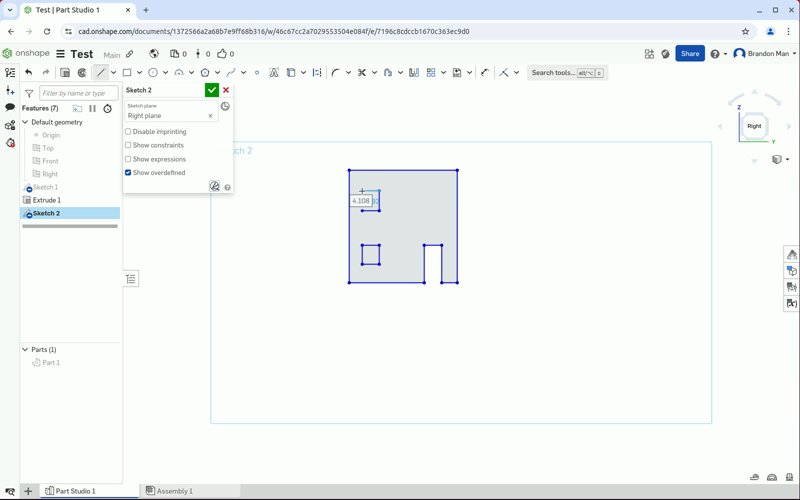
click(362, 190)
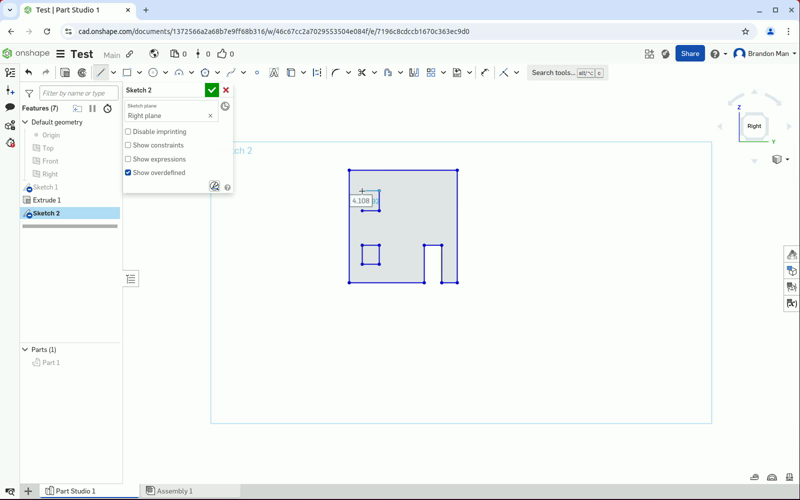
key_up(shift)
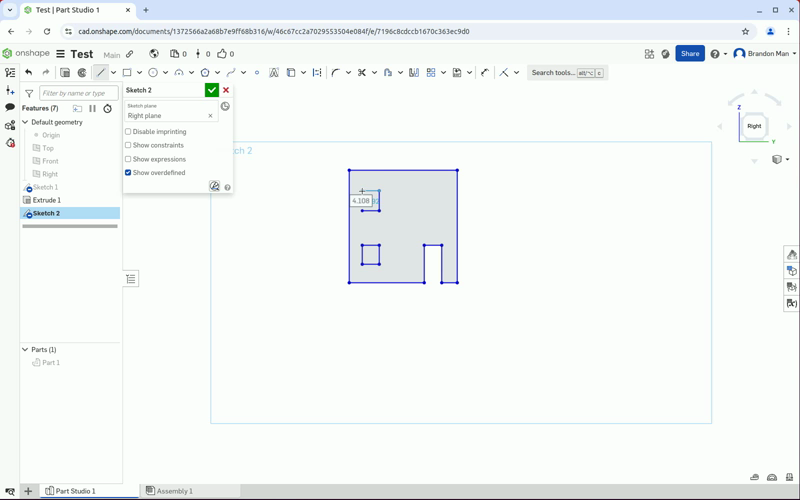
mouse_move(392, 190)
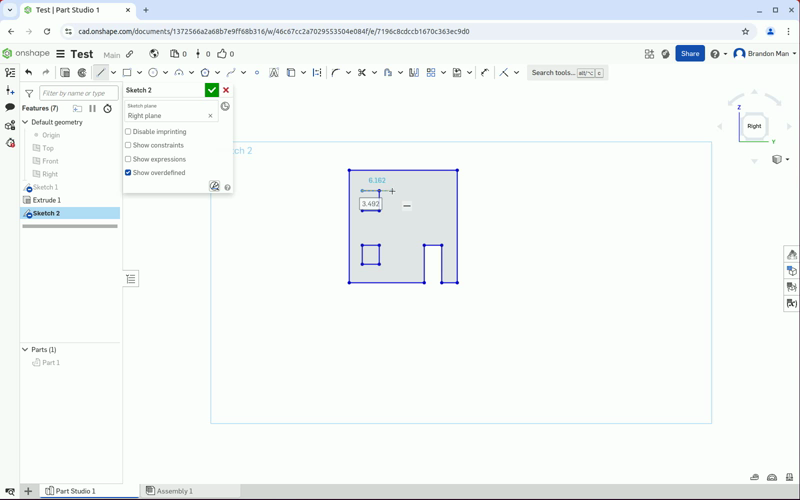
key_down(shift)
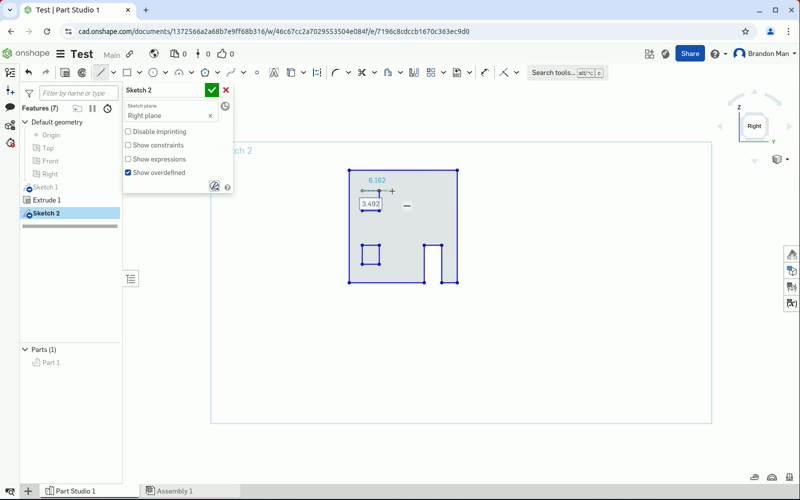
mouse_move(362, 210)
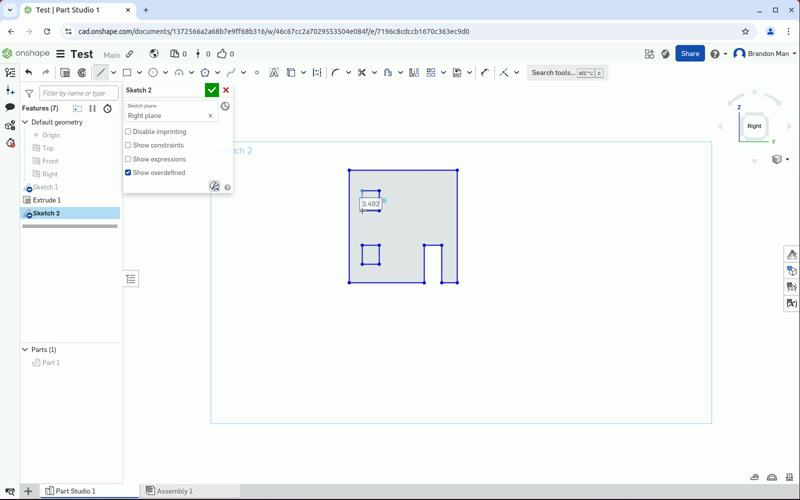
key_up(shift)
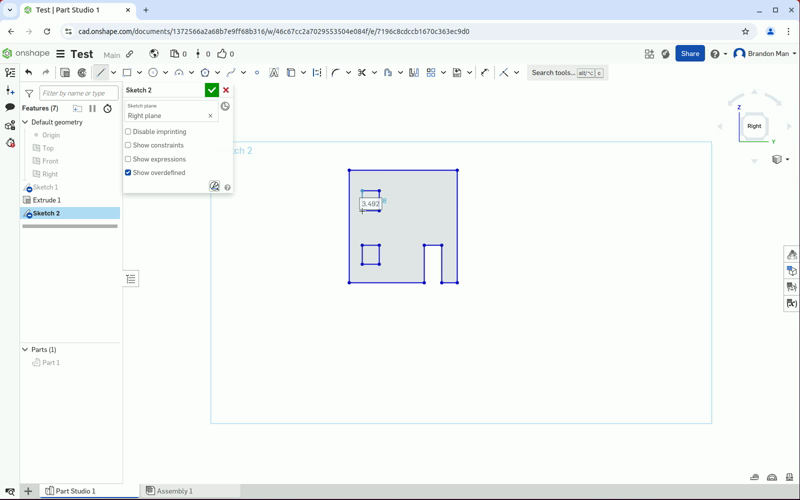
click(362, 210)
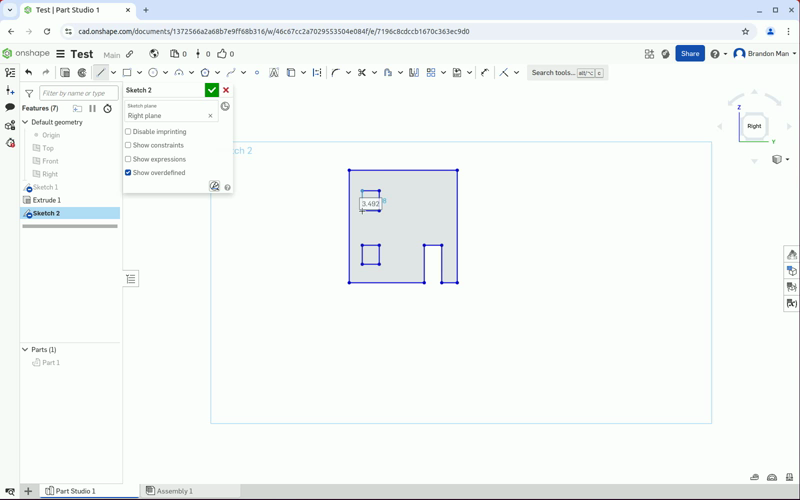
key(esc)
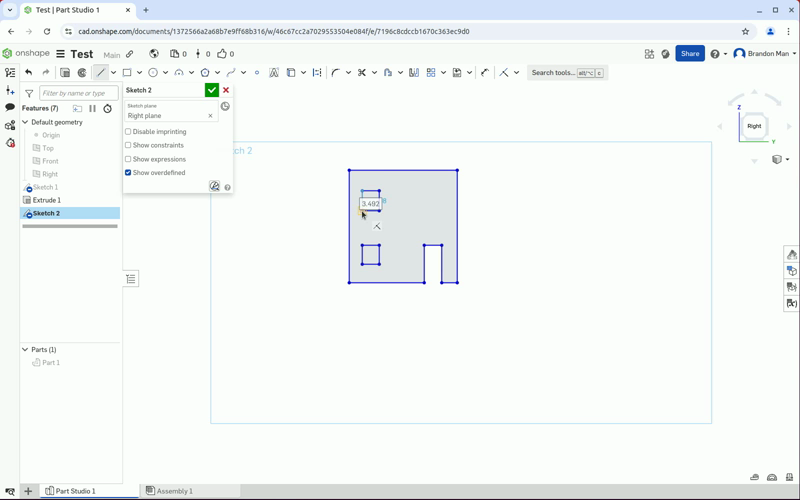
key(l)
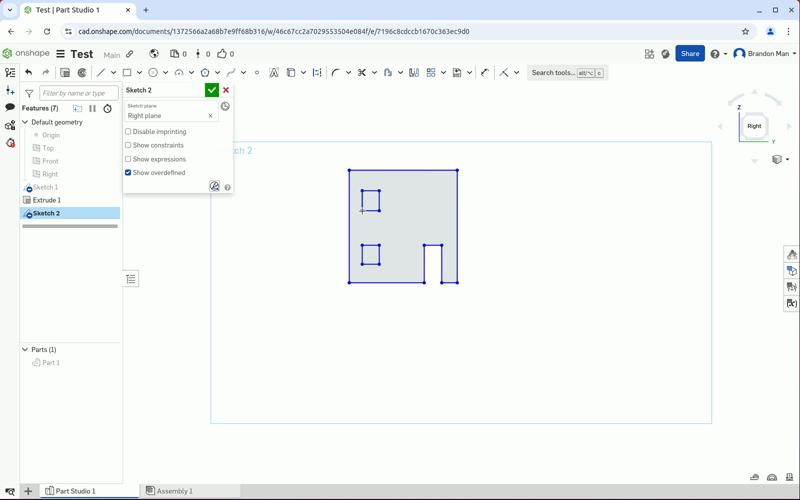
key_down(shift)
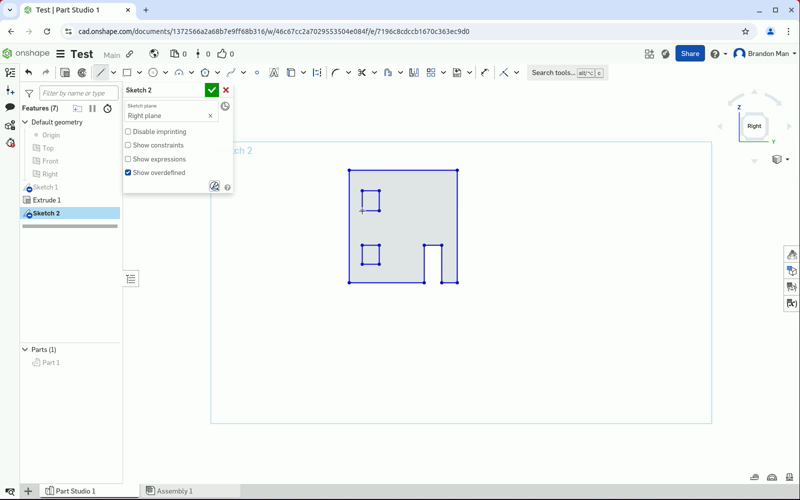
mouse_move(394, 264)
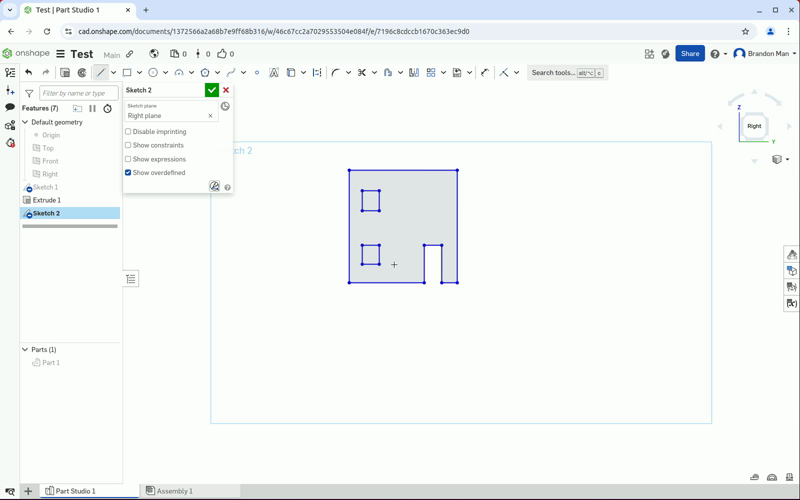
click(394, 264)
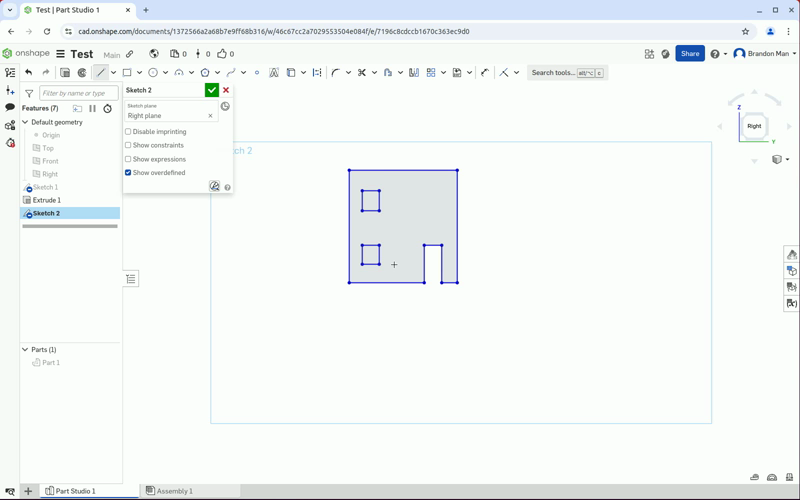
key_up(shift)
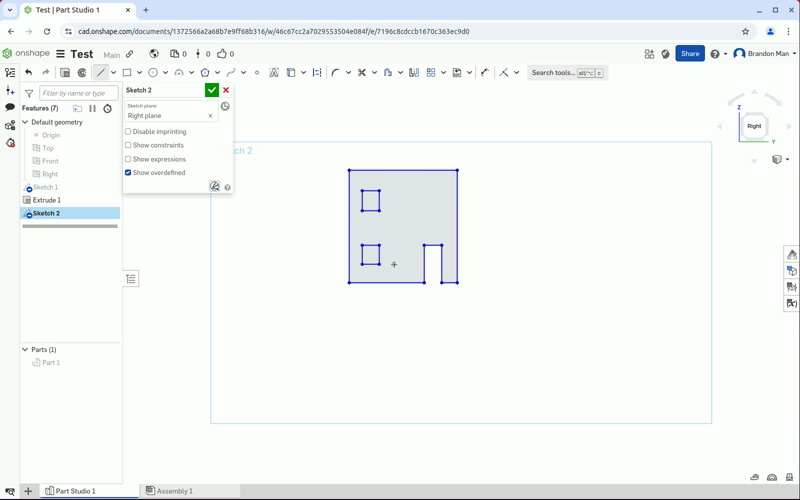
key_down(shift)
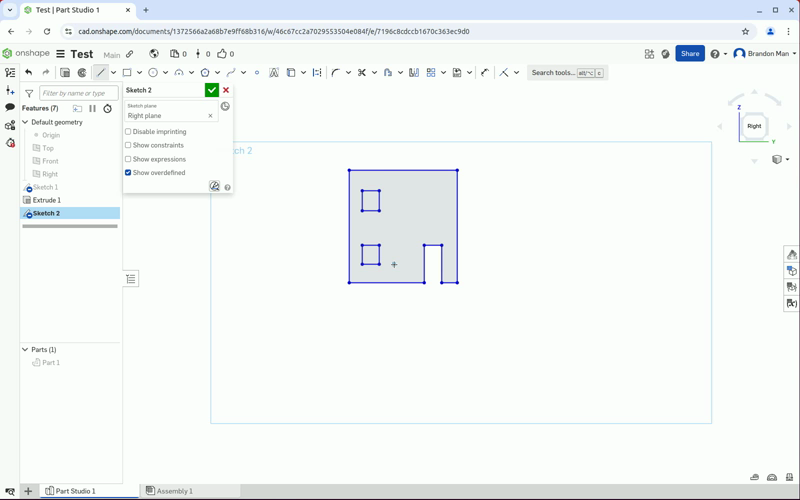
mouse_move(424, 264)
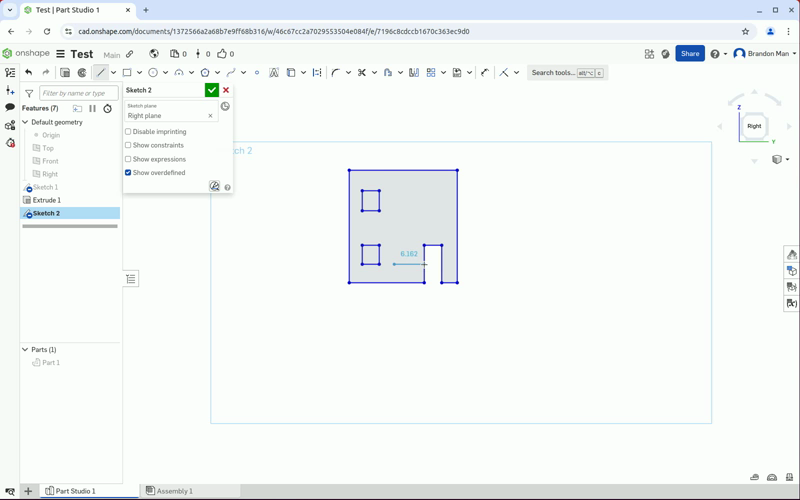
mouse_move(410, 264)
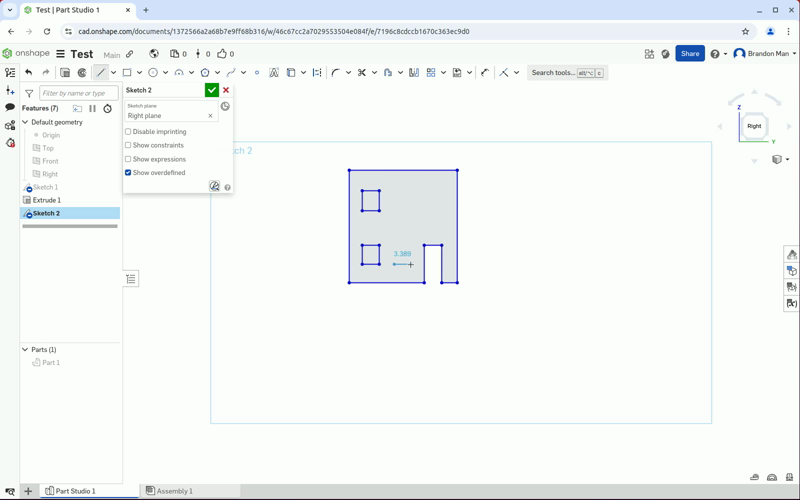
click(410, 264)
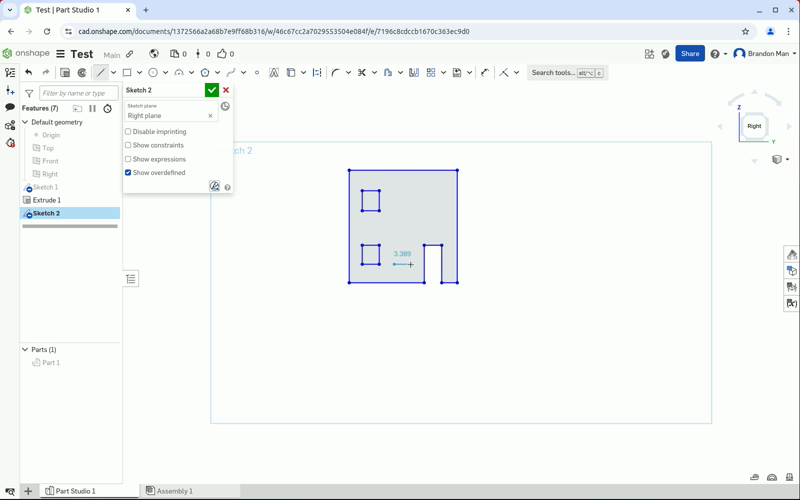
key_up(shift)
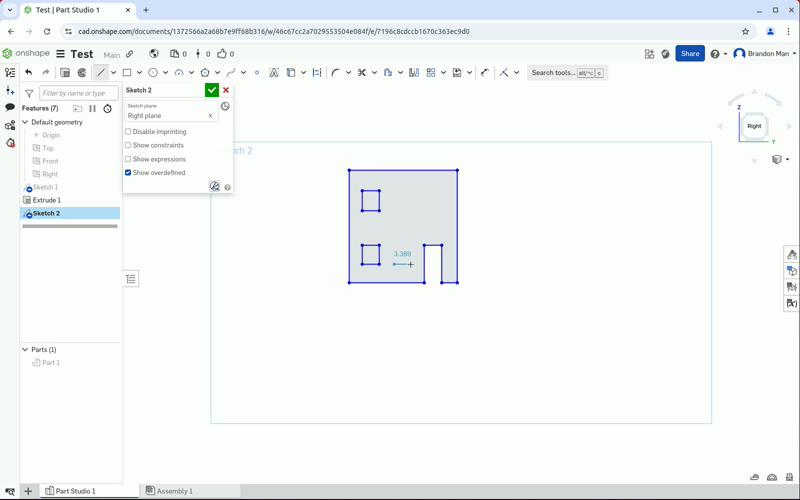
key_down(shift)
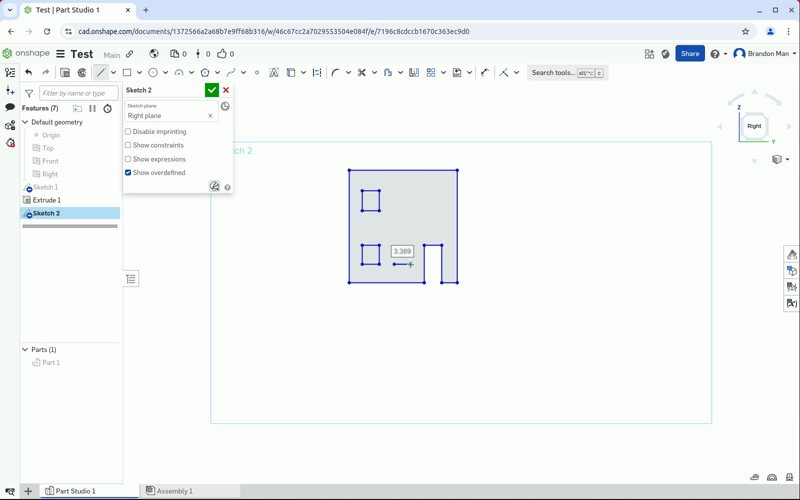
mouse_move(440, 264)
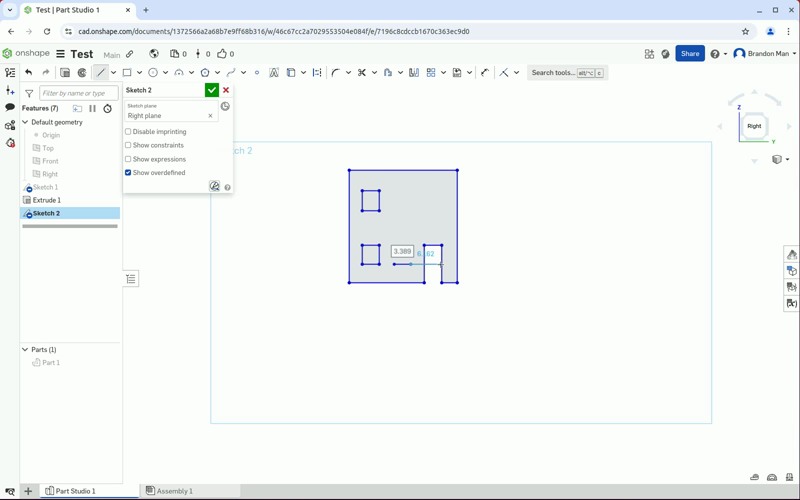
mouse_move(410, 245)
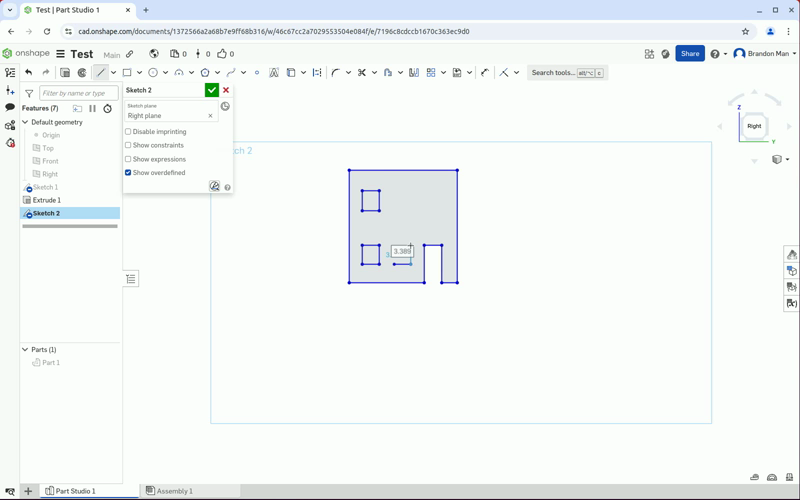
click(410, 245)
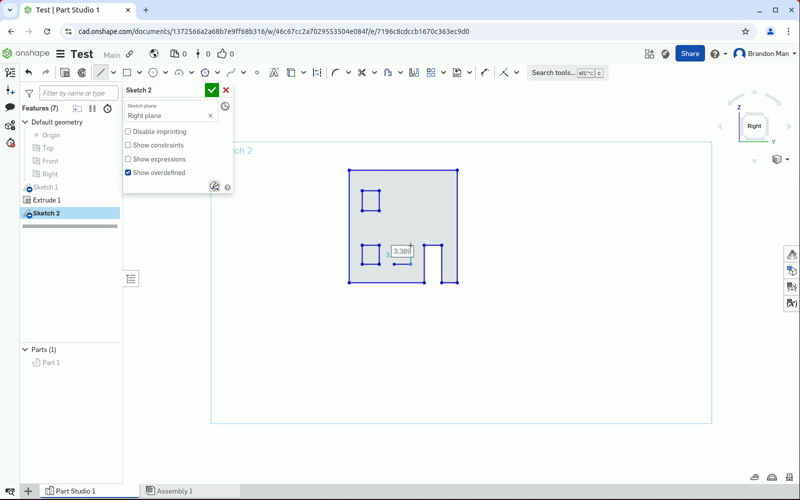
key_up(shift)
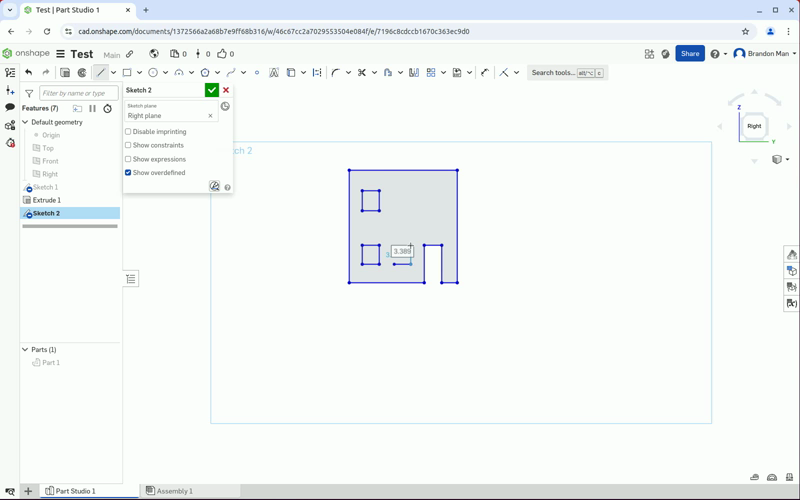
key_down(shift)
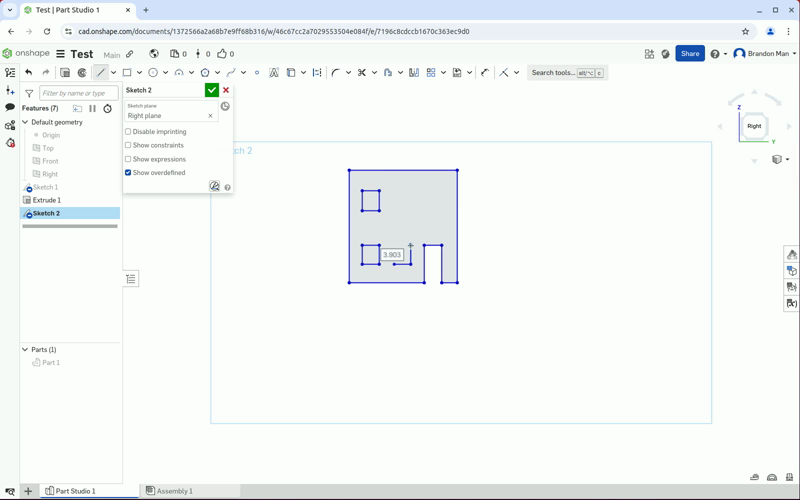
mouse_move(440, 245)
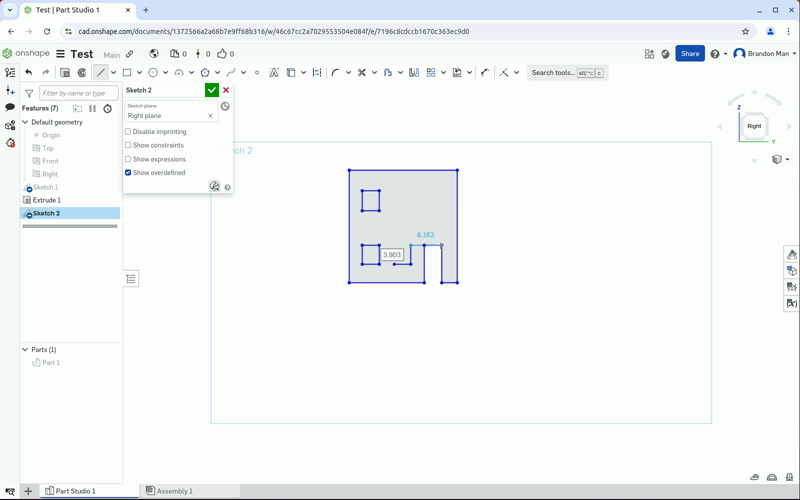
mouse_move(394, 245)
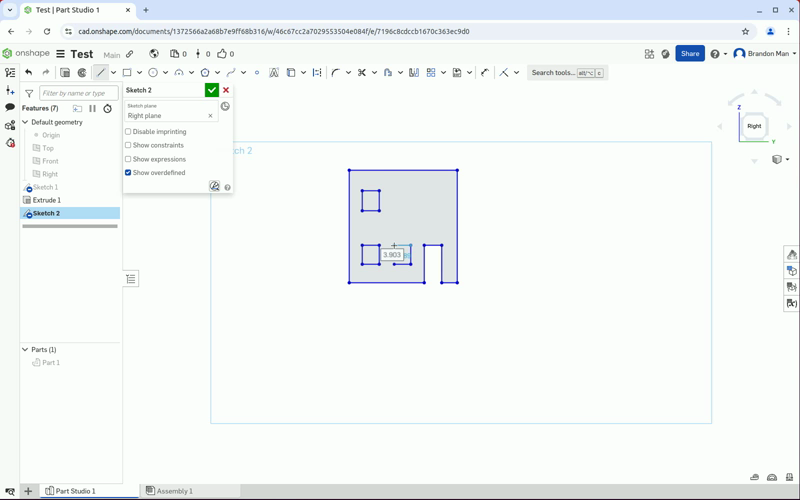
click(394, 245)
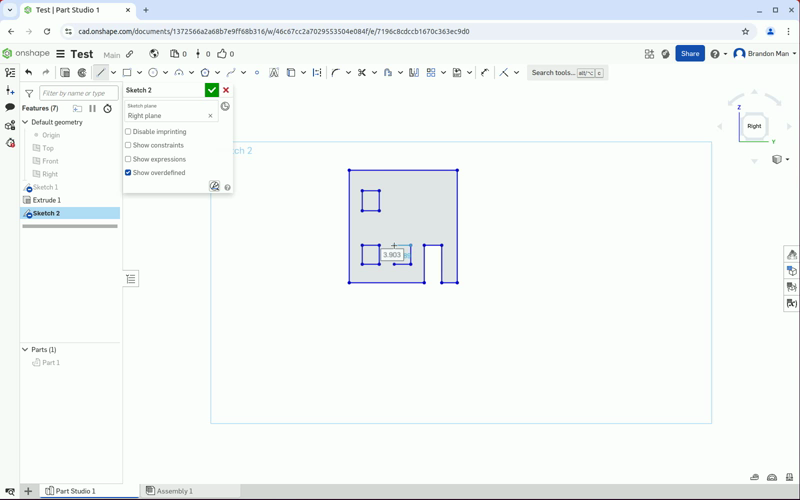
key_up(shift)
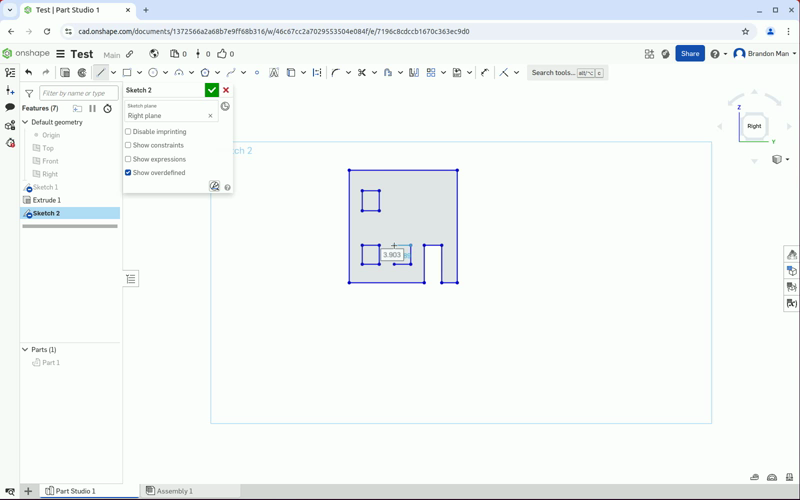
mouse_move(424, 245)
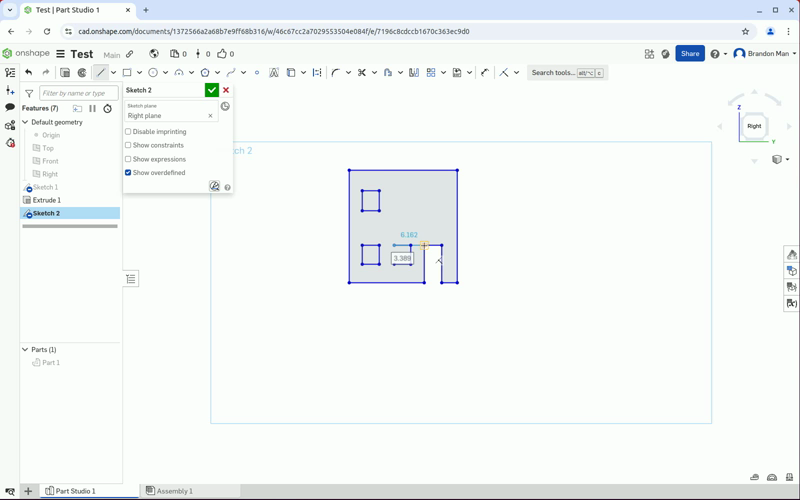
key_down(shift)
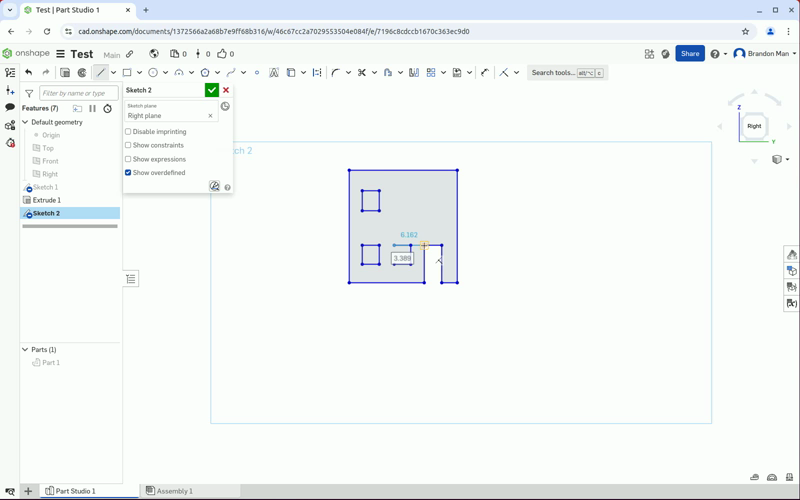
mouse_move(394, 264)
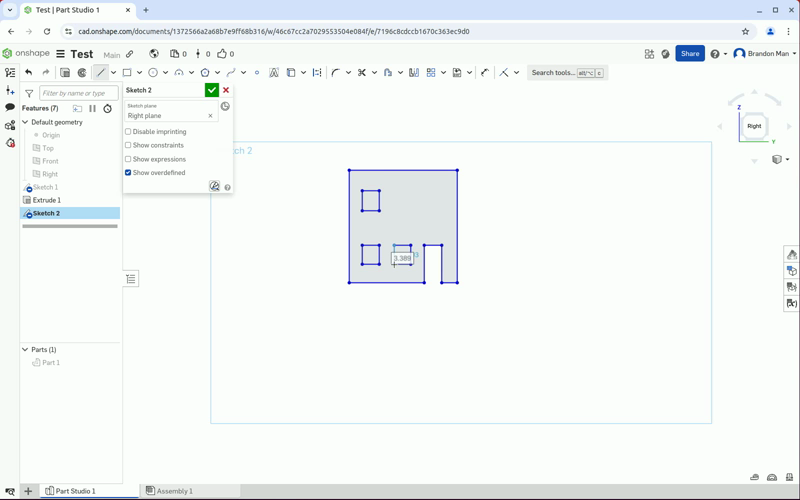
key_up(shift)
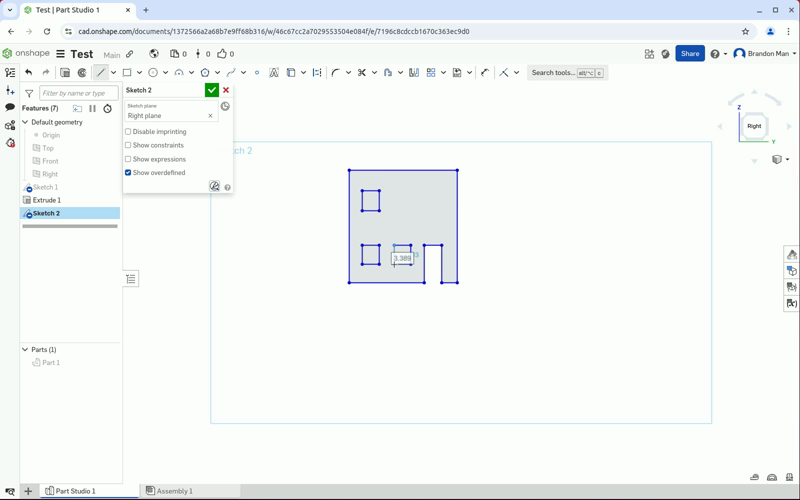
click(394, 264)
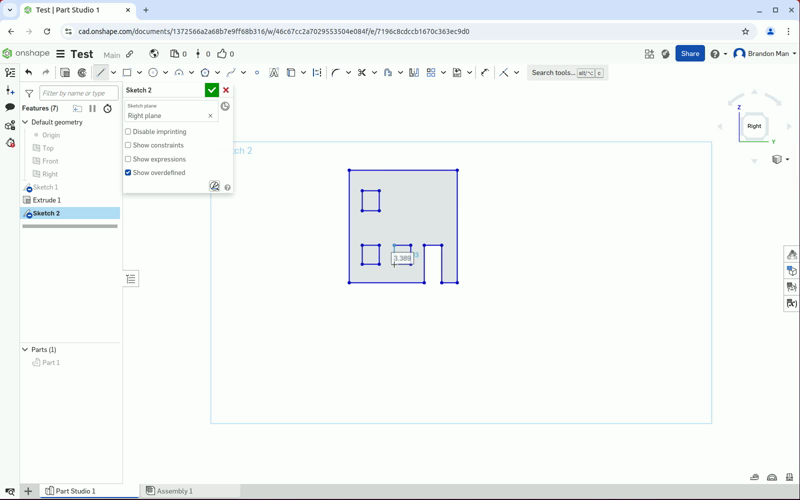
key(esc)
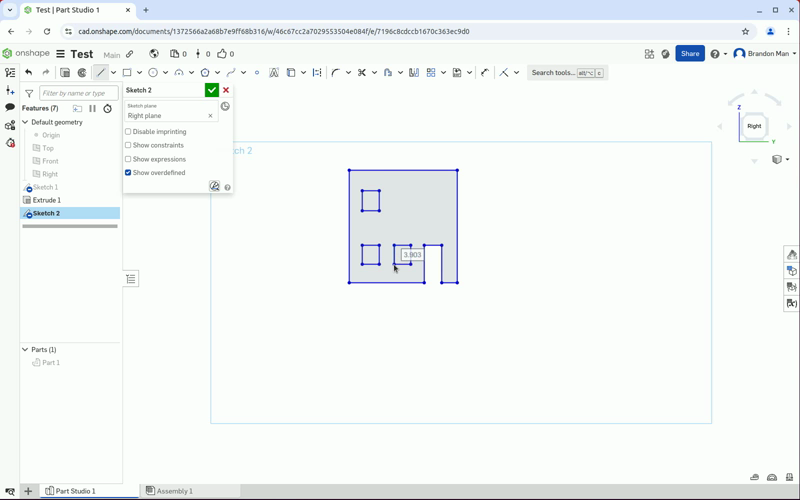
key(l)
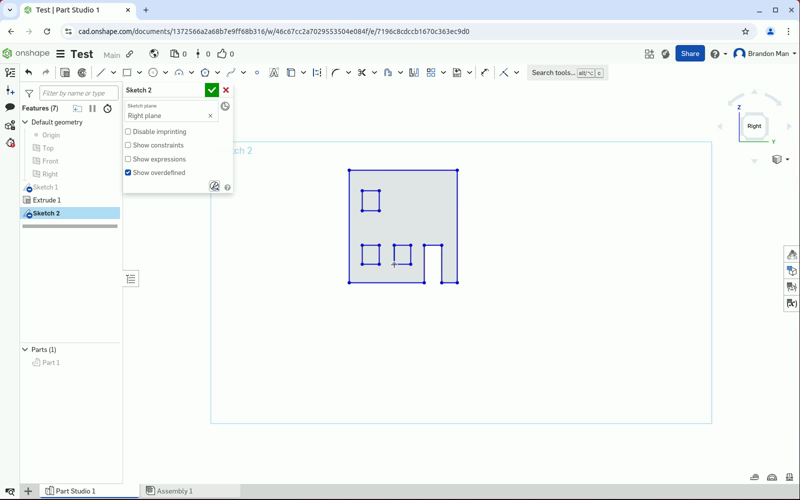
key_down(shift)
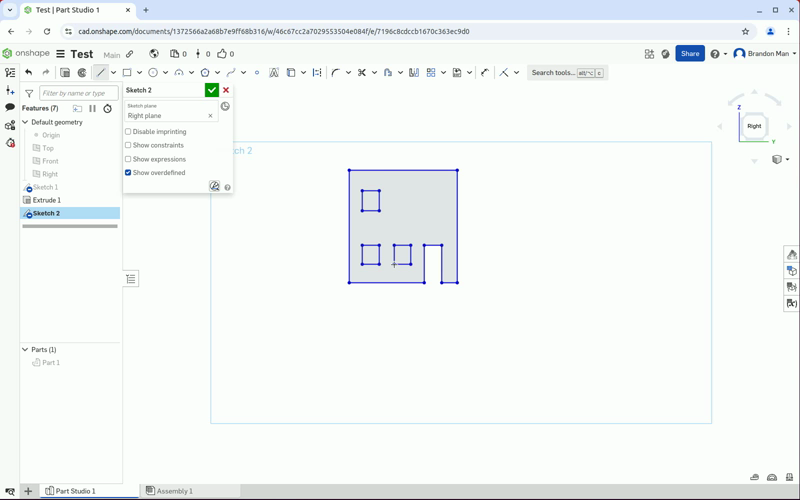
mouse_move(394, 210)
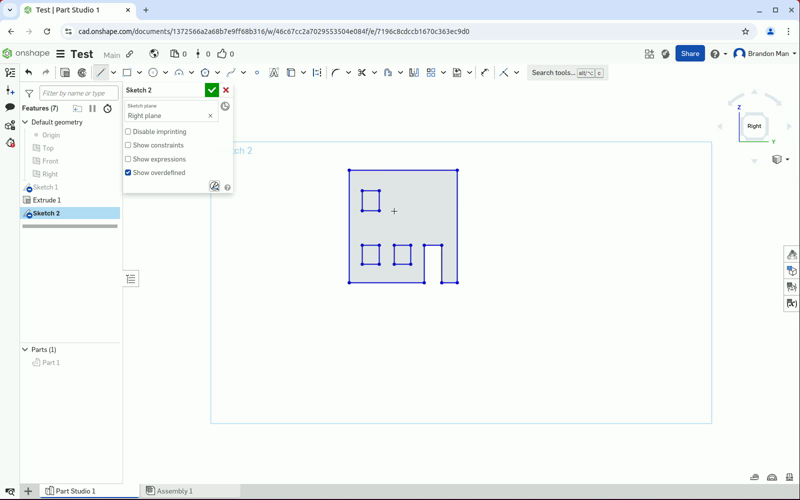
click(394, 210)
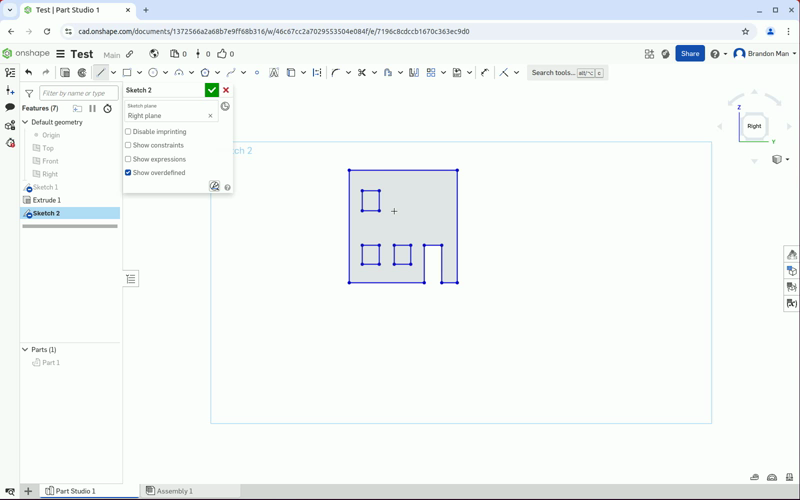
key_up(shift)
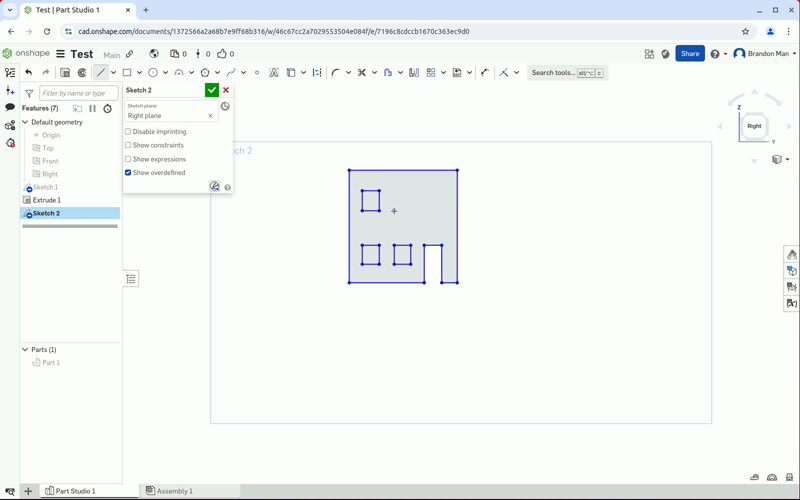
key_down(shift)
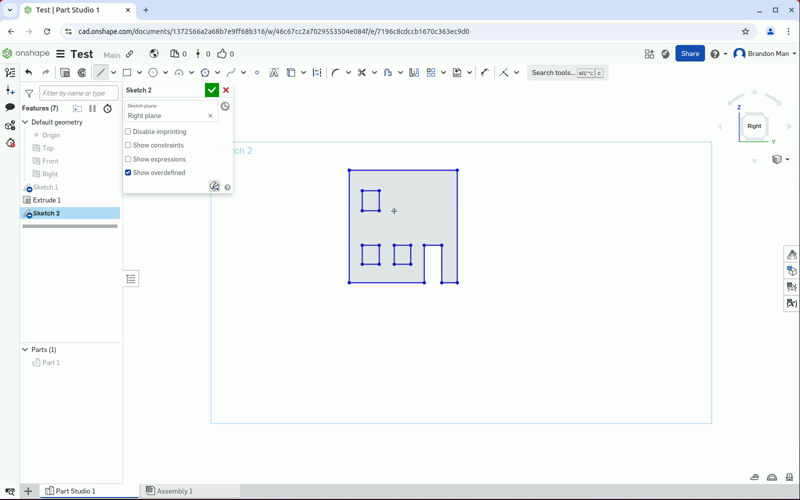
mouse_move(424, 210)
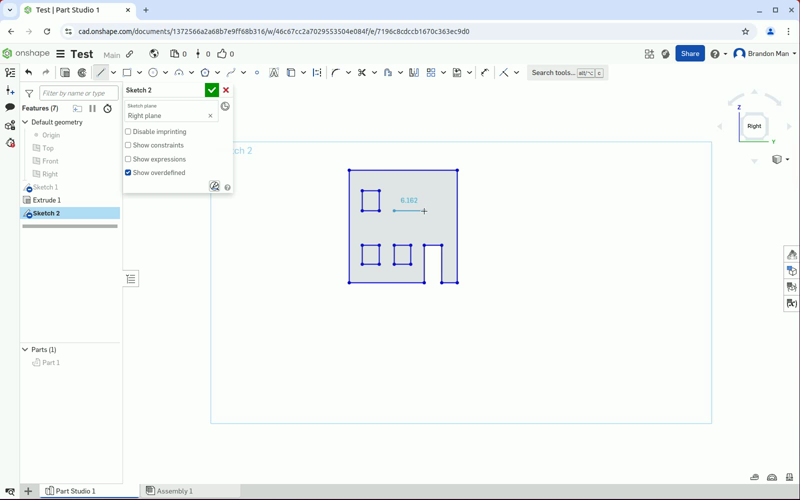
mouse_move(410, 210)
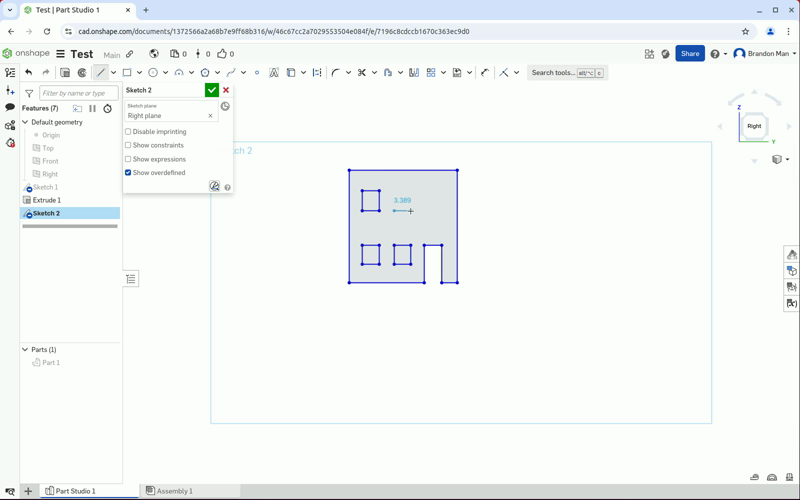
click(410, 210)
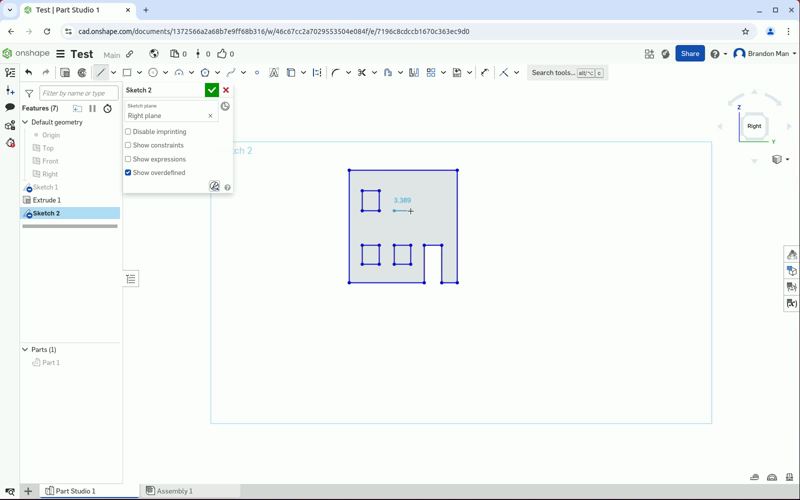
key_up(shift)
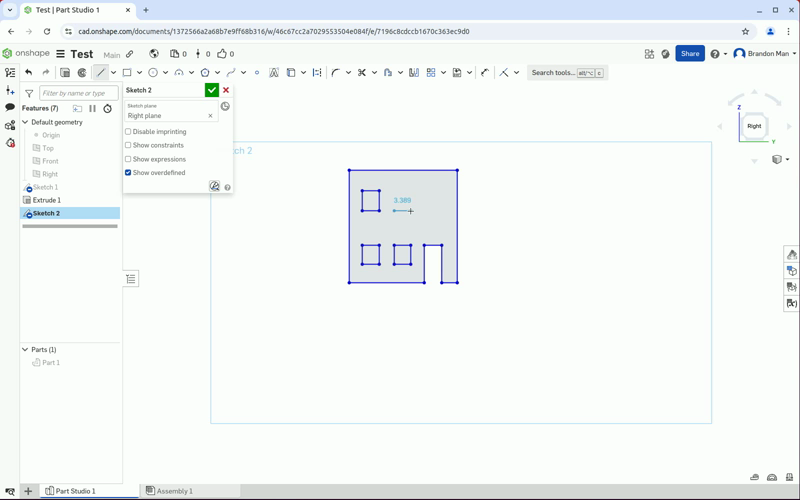
key_down(shift)
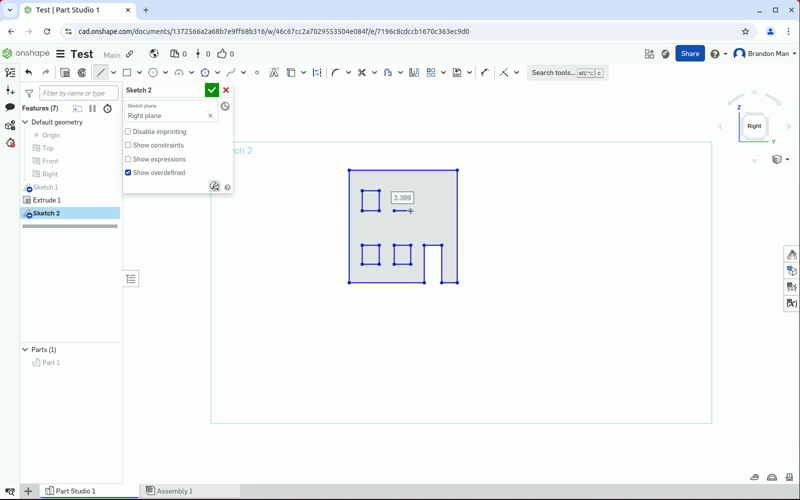
mouse_move(440, 210)
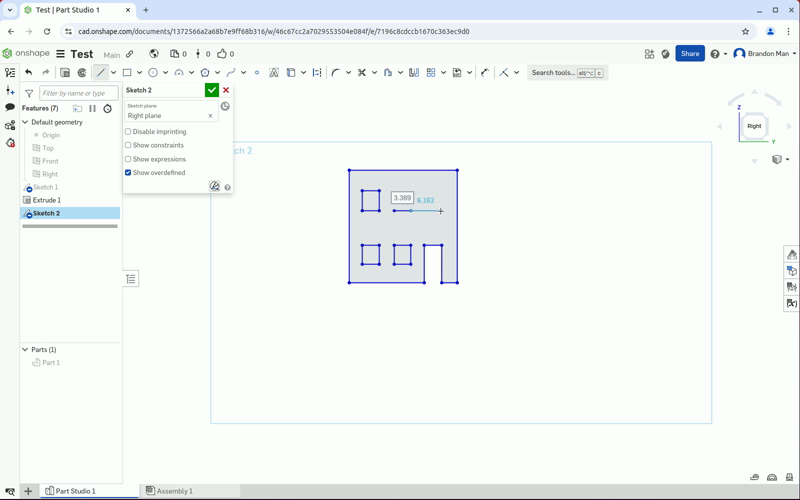
mouse_move(410, 190)
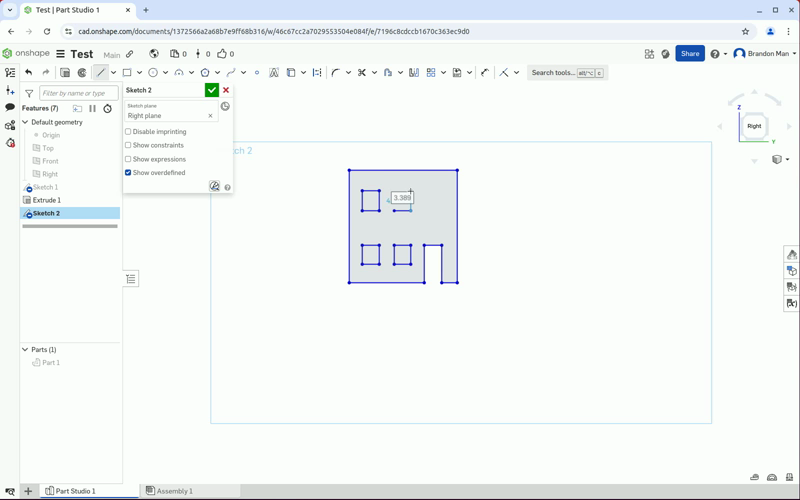
click(410, 190)
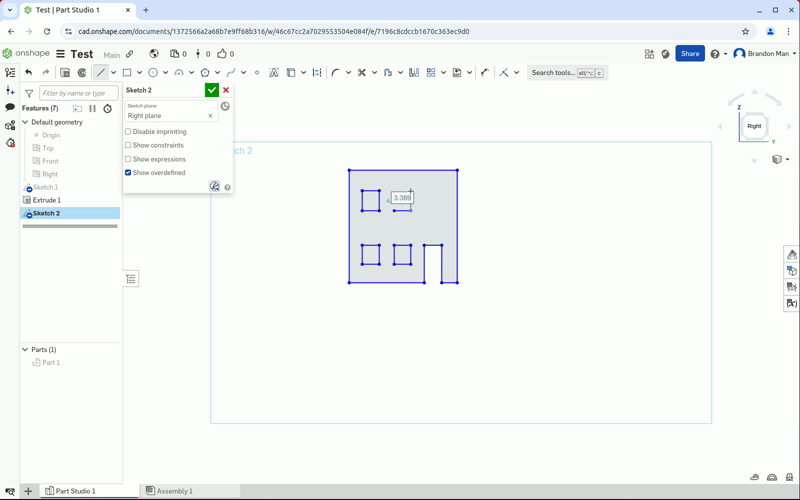
key_up(shift)
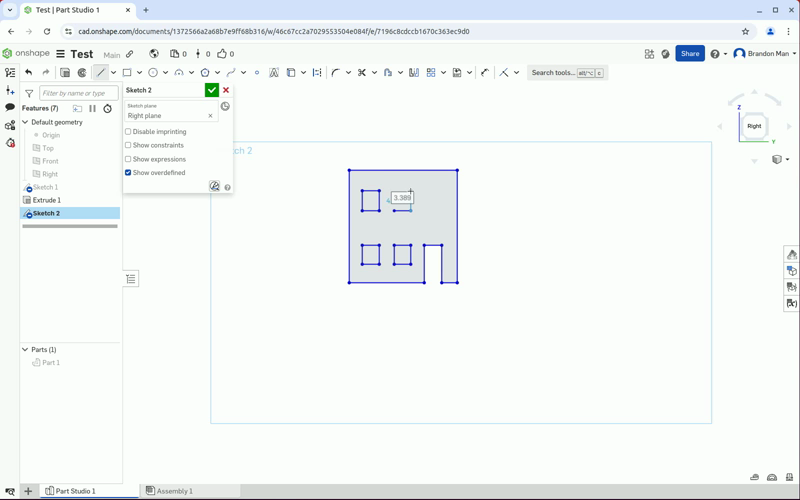
key_down(shift)
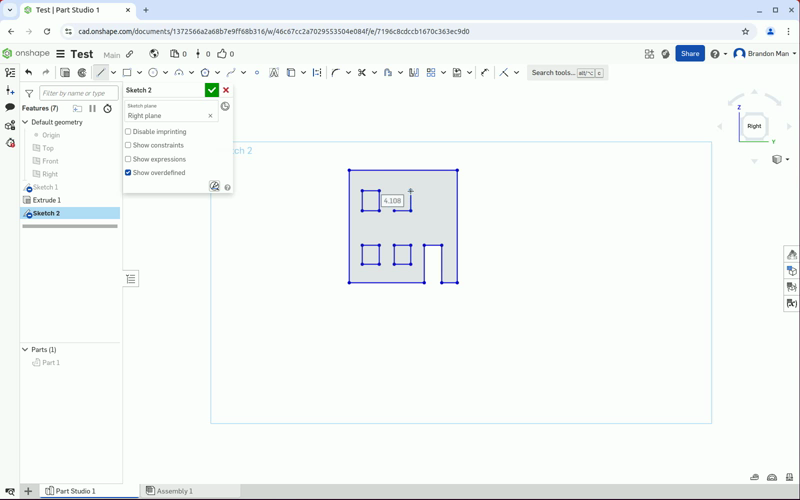
mouse_move(440, 190)
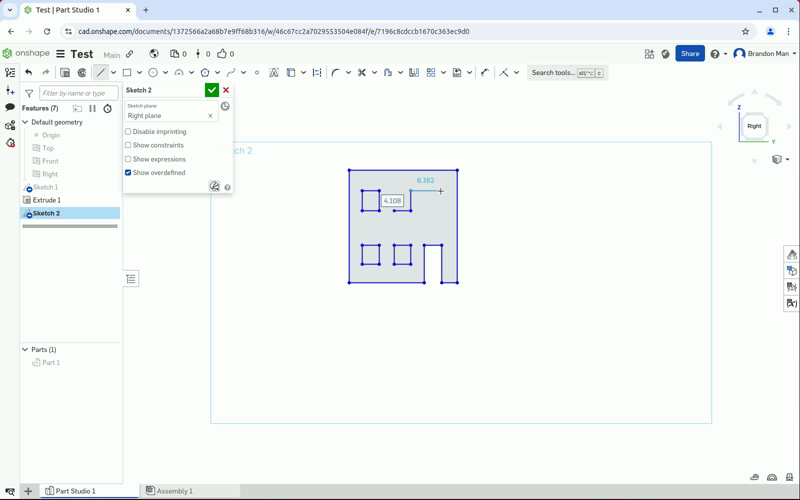
mouse_move(394, 190)
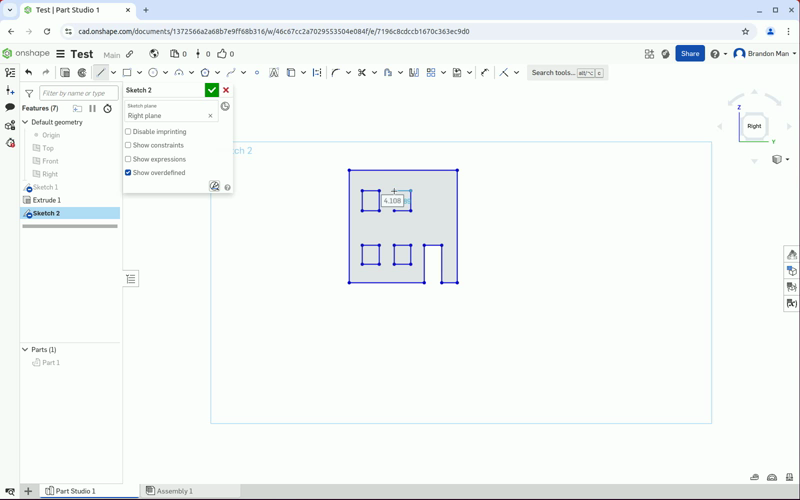
click(394, 190)
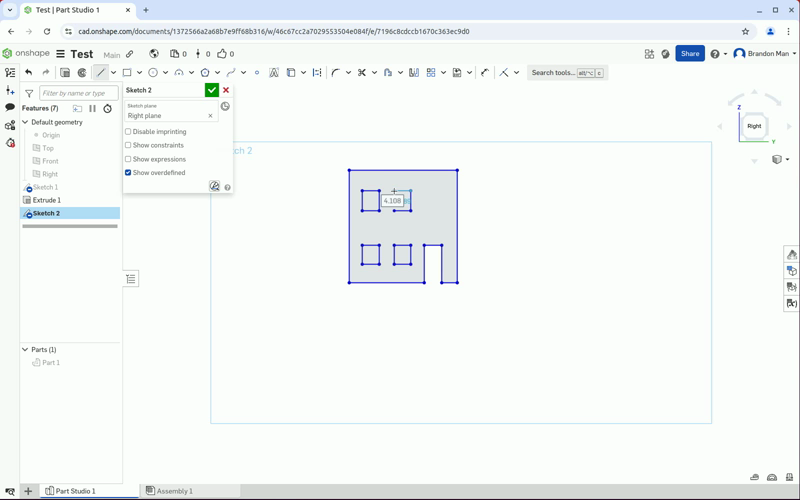
key_up(shift)
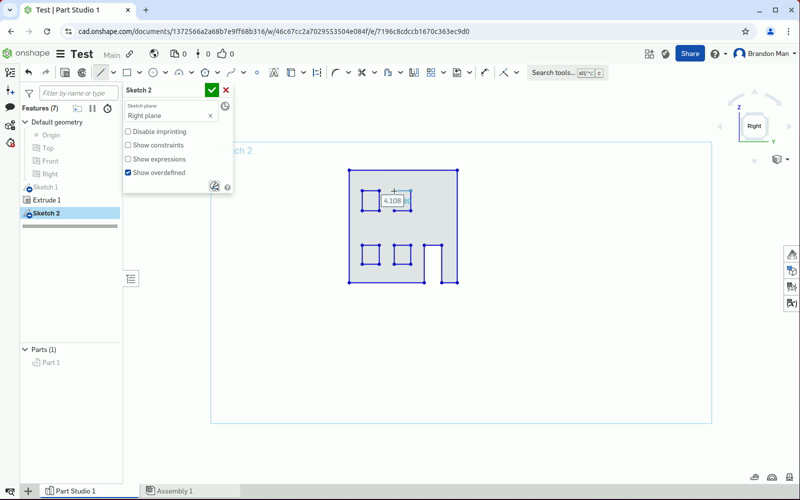
mouse_move(424, 190)
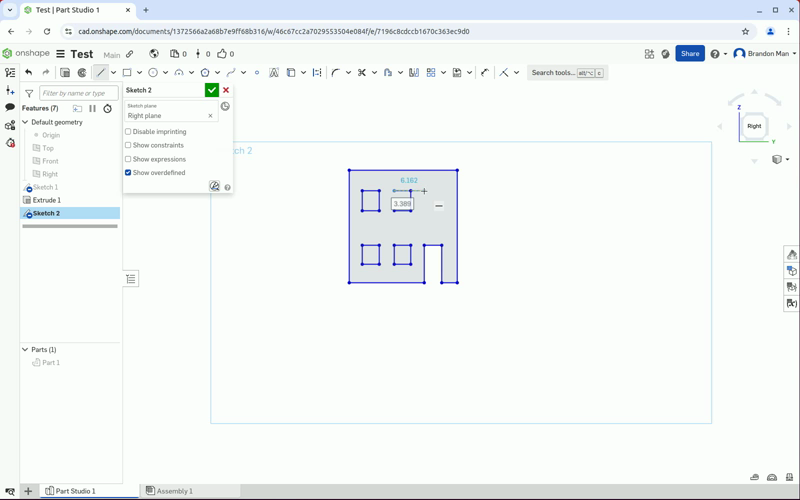
key_down(shift)
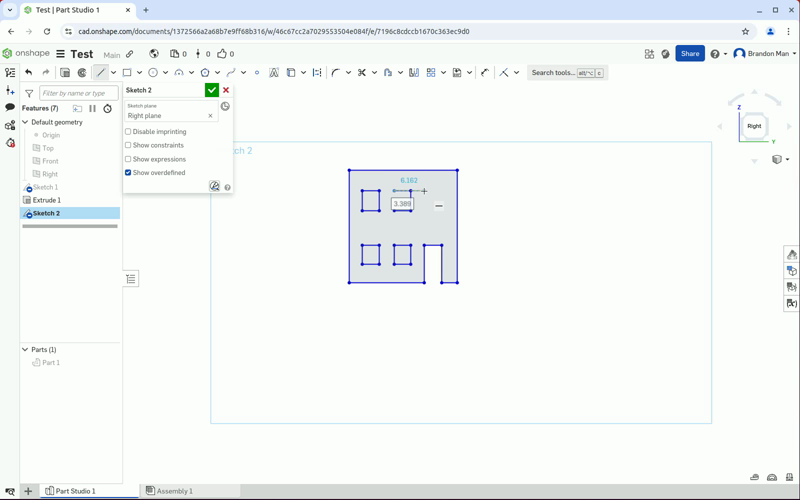
mouse_move(394, 210)
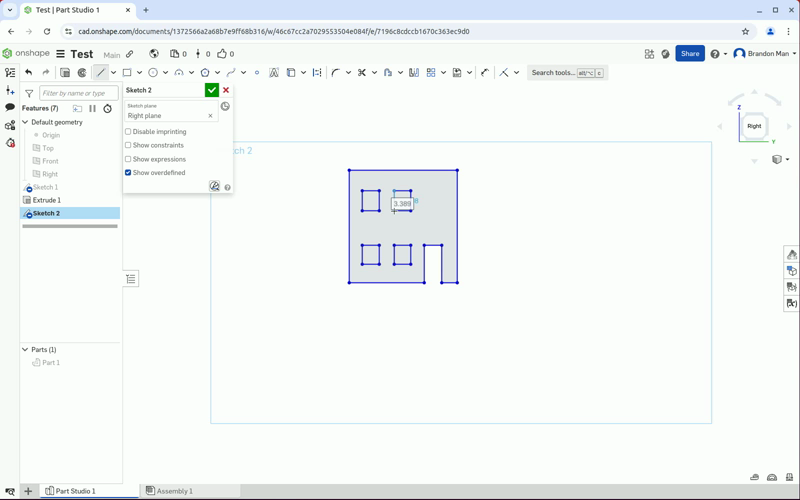
key_up(shift)
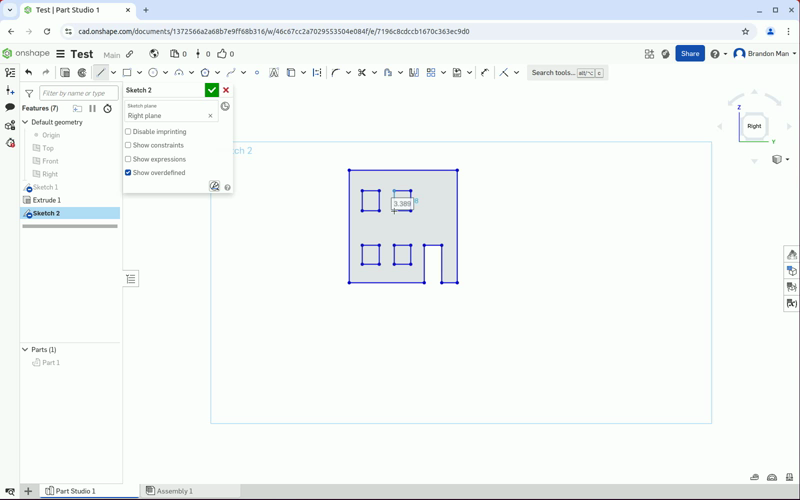
click(394, 210)
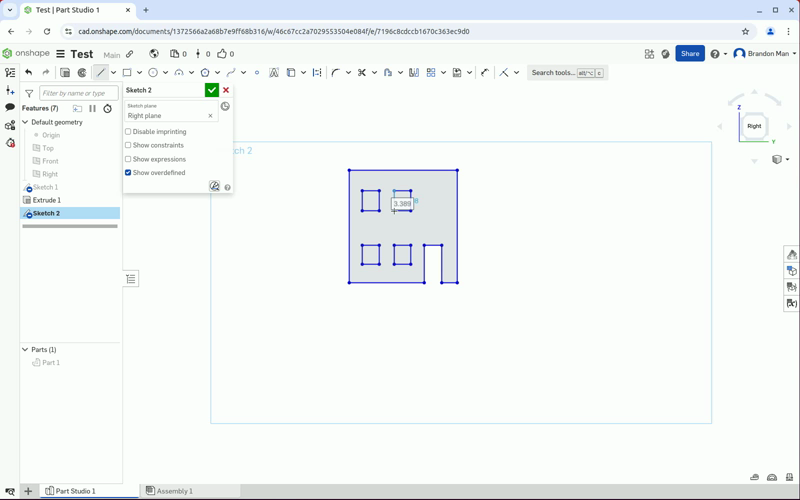
key(esc)
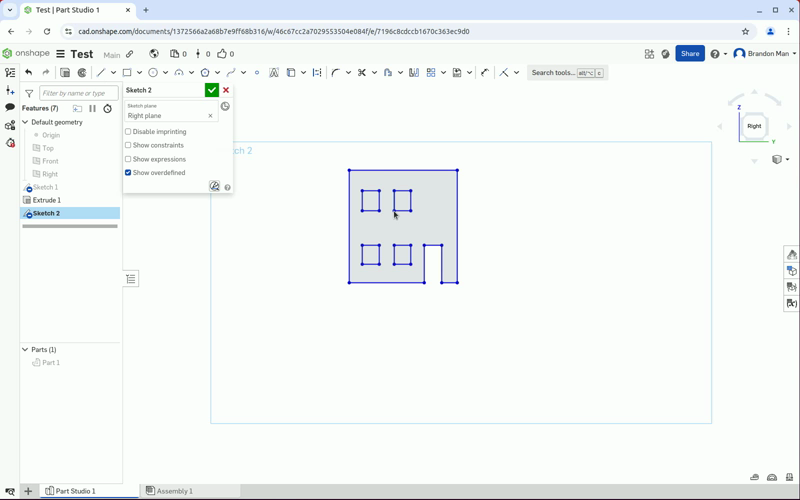
mouse_move(403, 271)
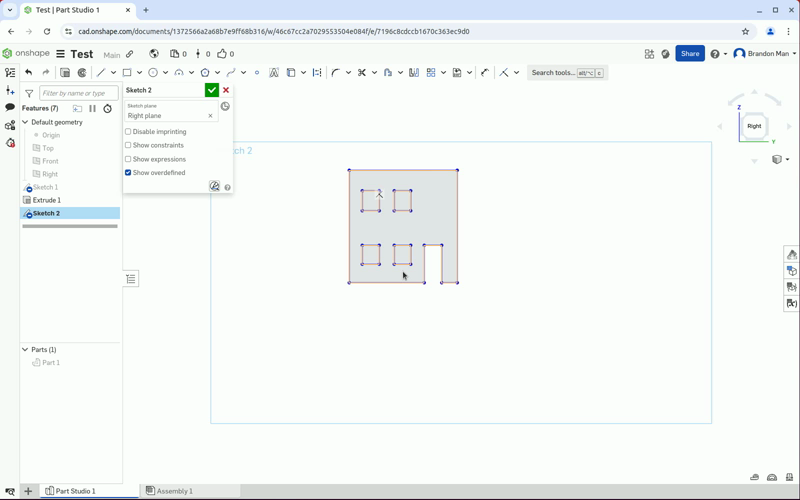
click(403, 271)
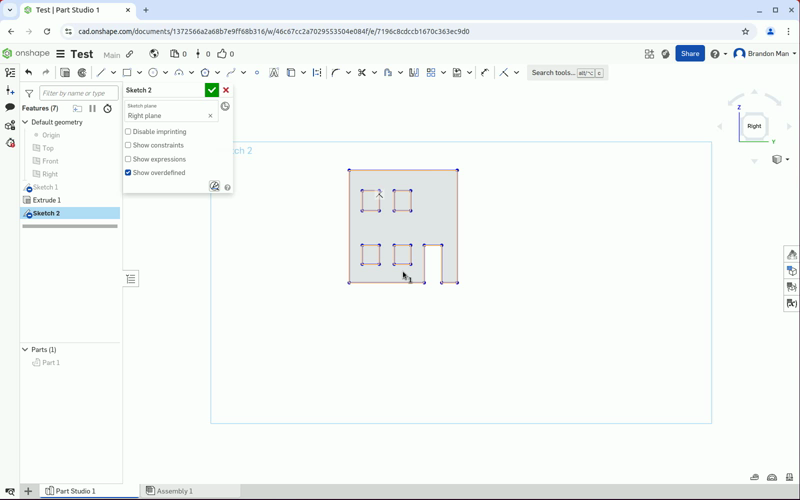
mouse_move(73, 352)
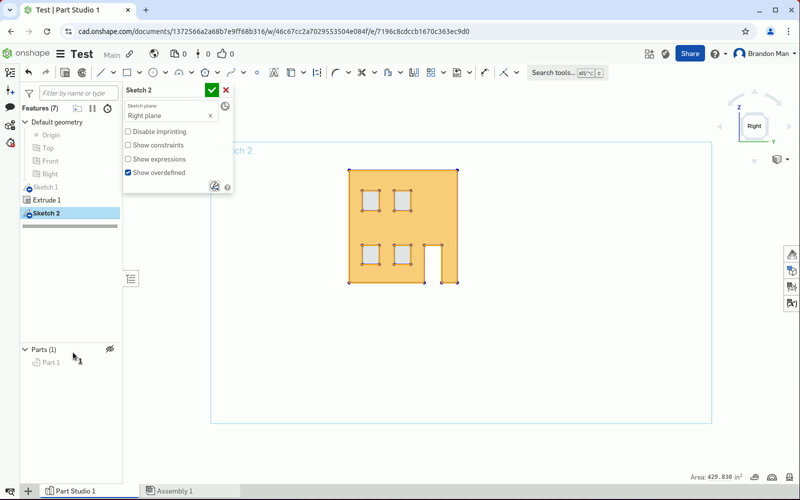
key(shift+y)
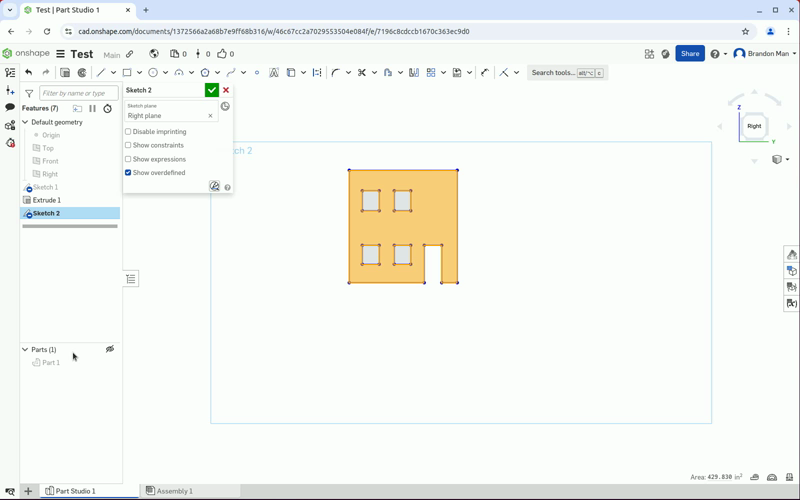
key(shift+e)
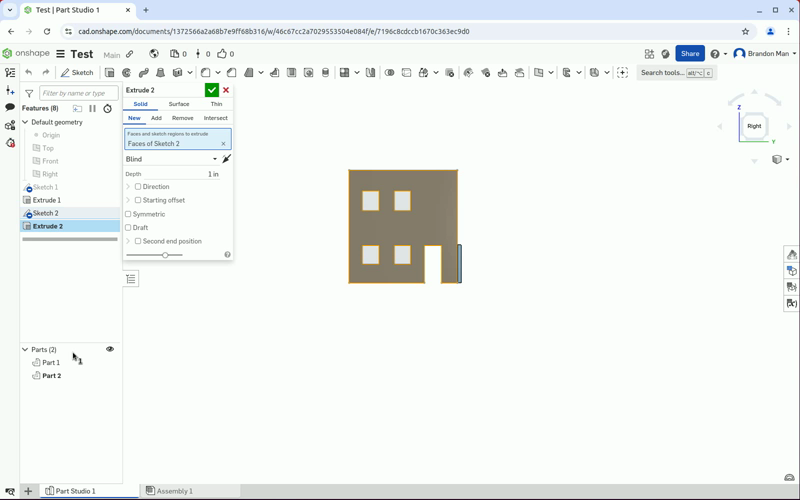
mouse_move(143, 106)
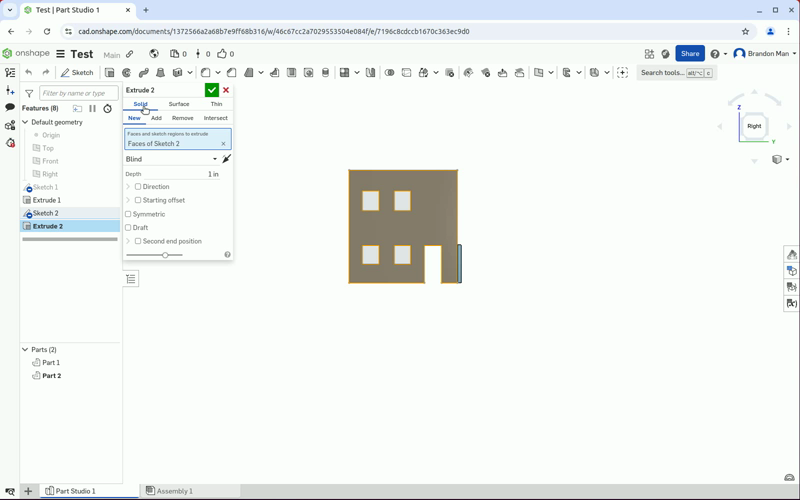
click(143, 106)
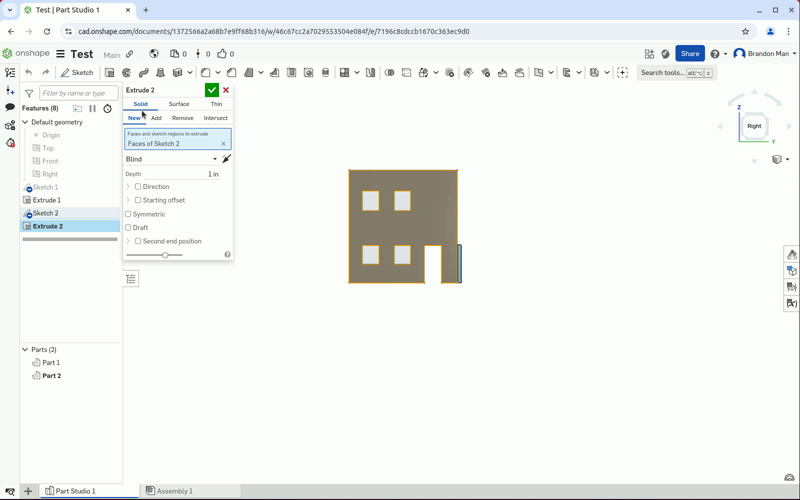
mouse_move(137, 120)
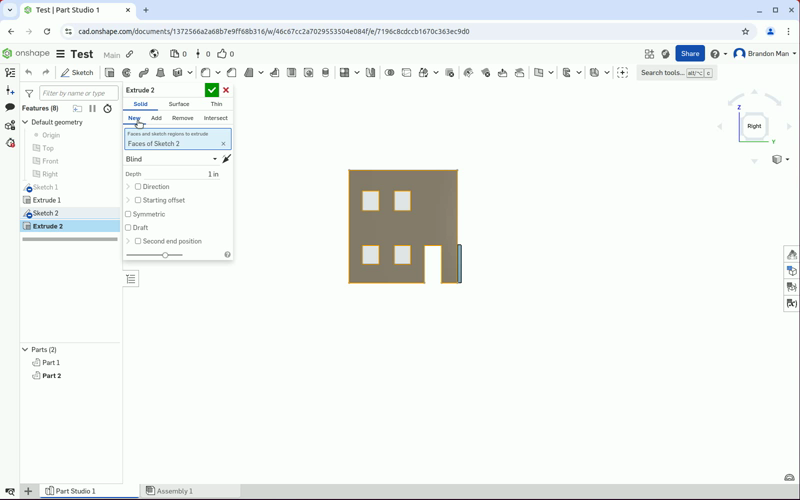
click(137, 120)
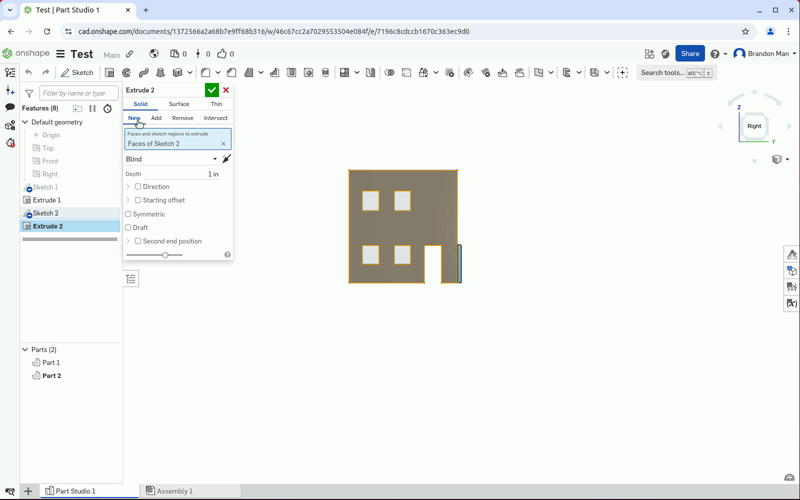
key(tab, 4)
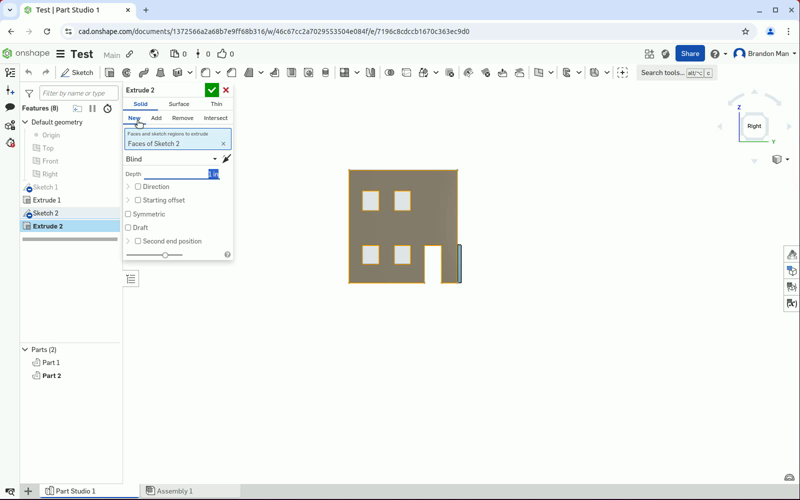
text(0.722)
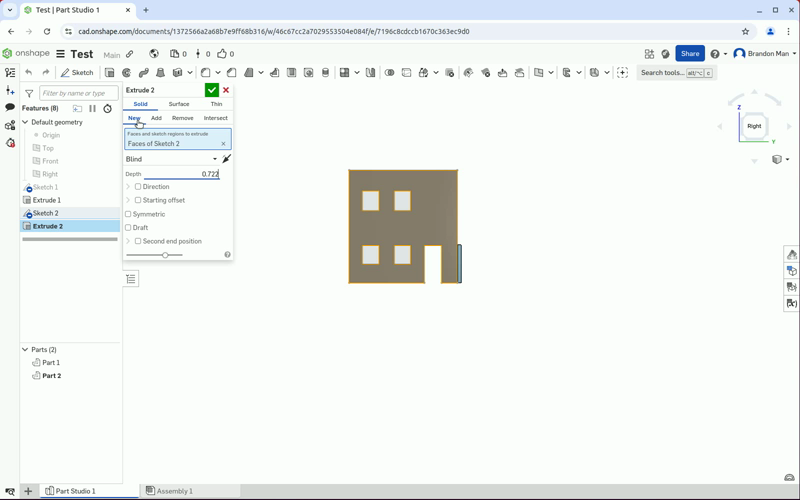
key(enter)
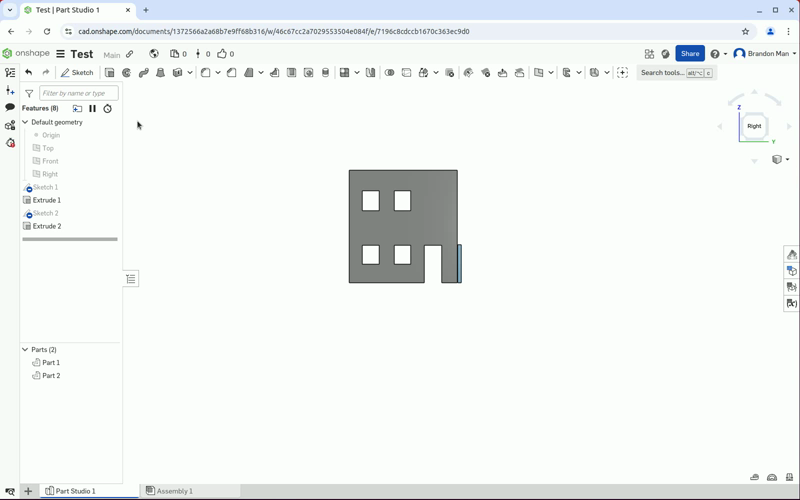
key(shift+h)
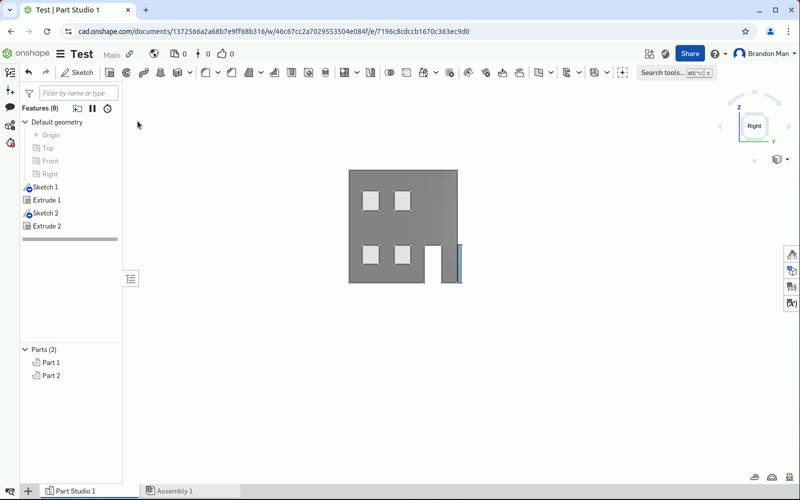
key(shift+h)
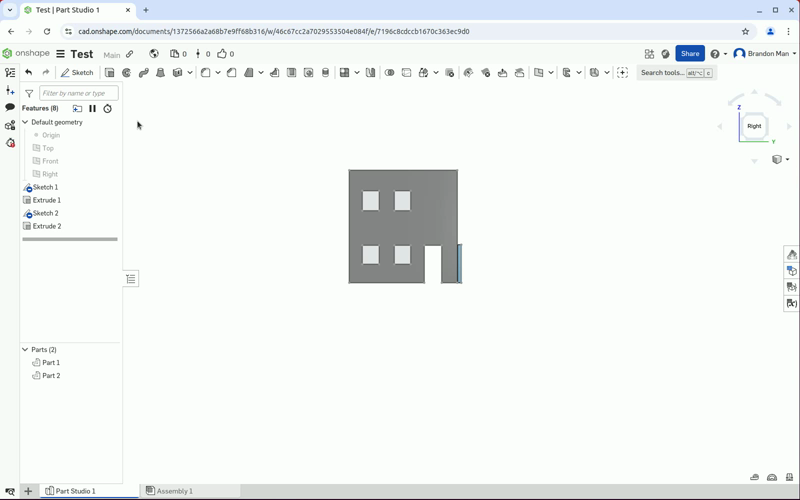
key(shift+7)
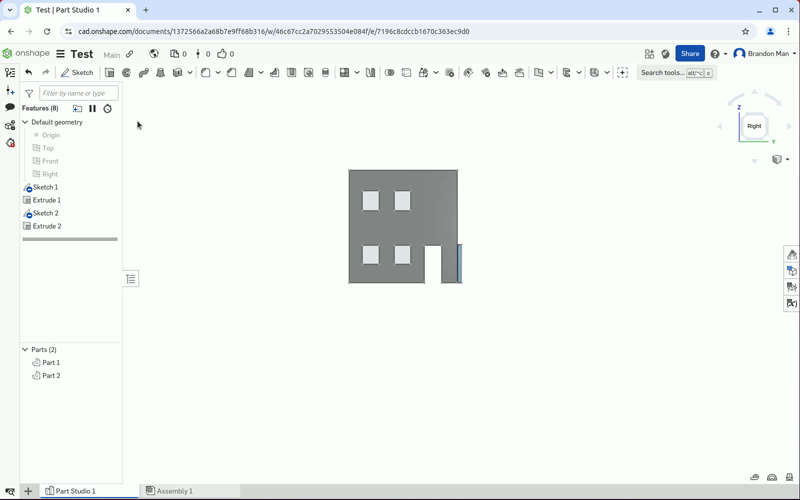
key(right, 2)
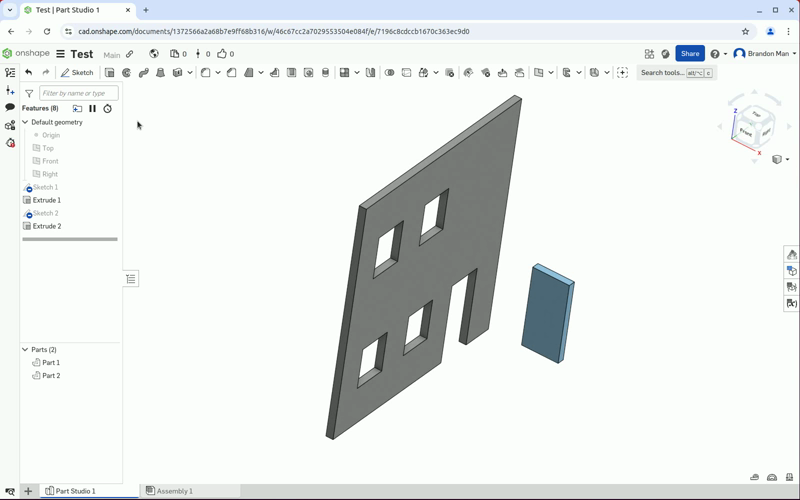
key(down, 2)
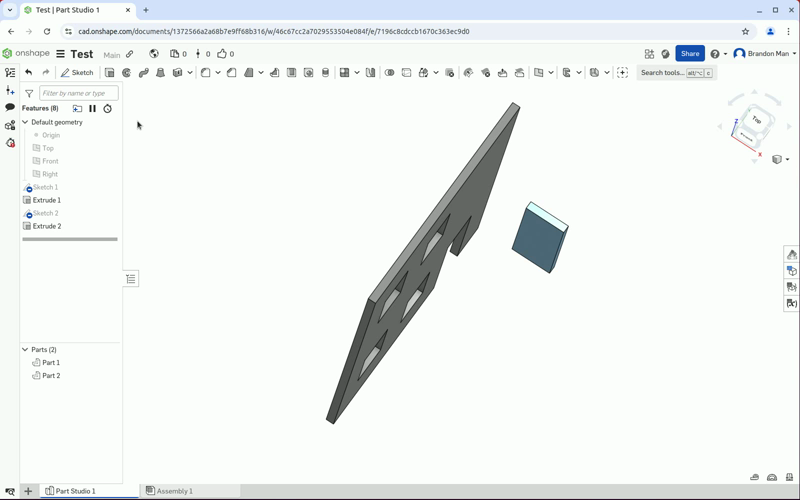
key(up, 2)
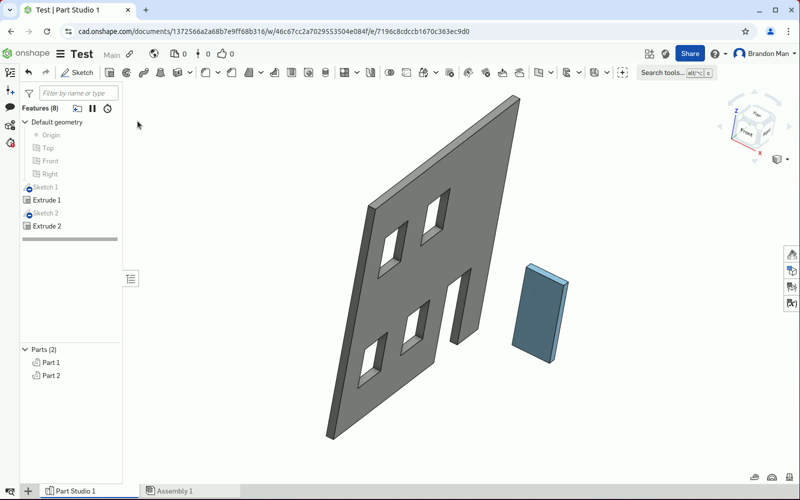
key(left, 2)
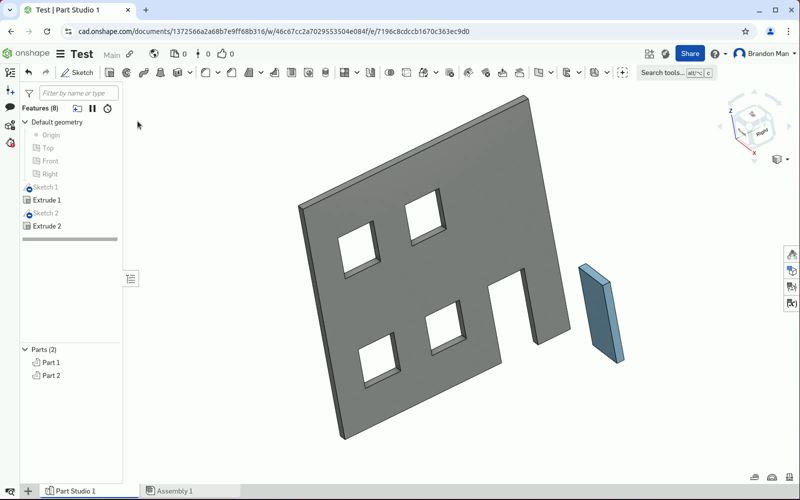
mouse_move(73, 189)
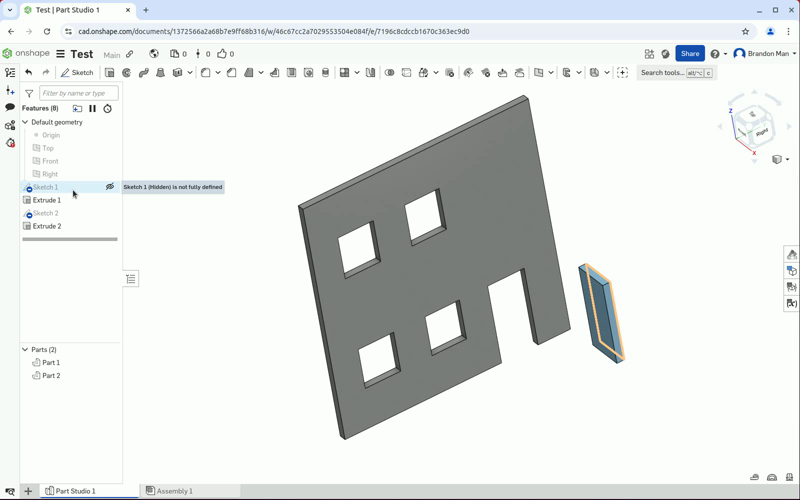
click(73, 189)